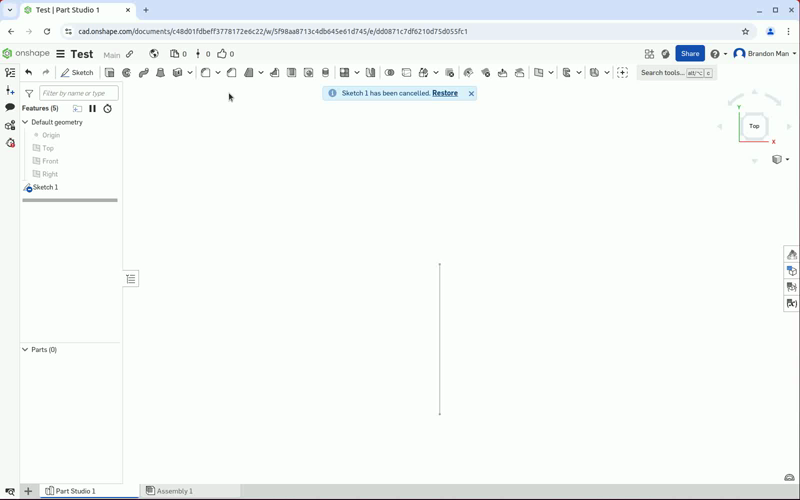
key(shift+h)
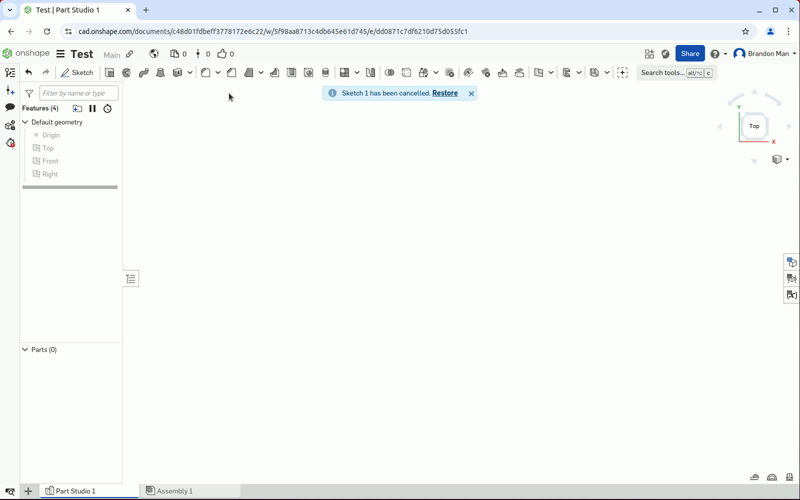
mouse_move(73, 352)
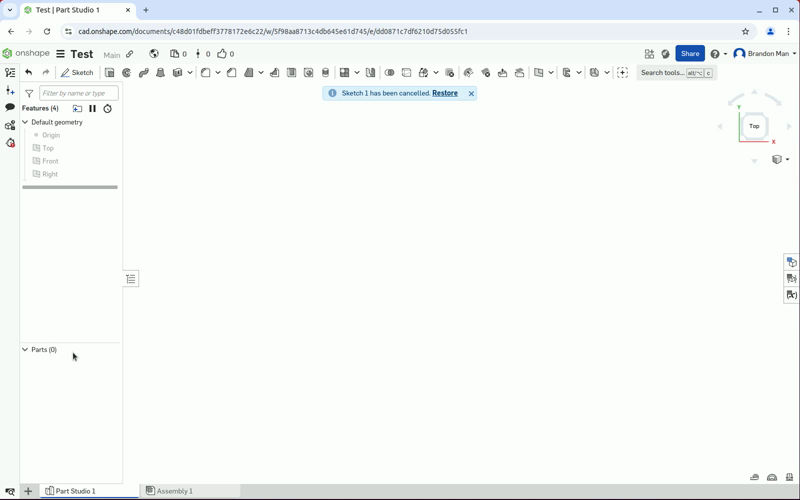
key(y)
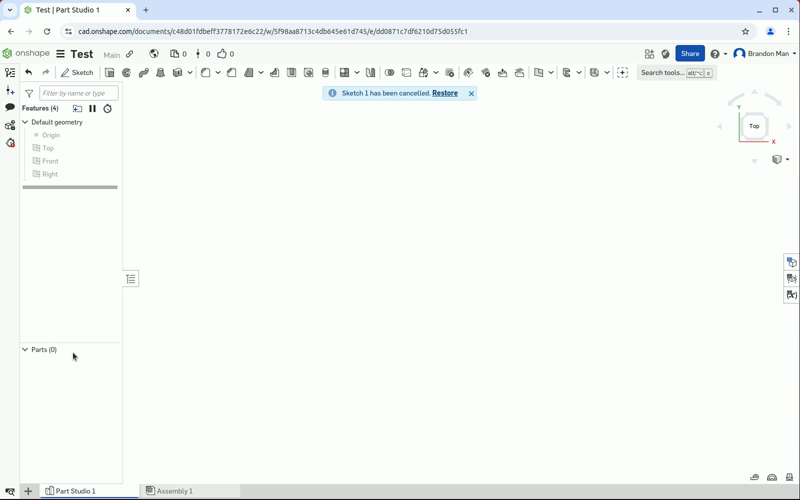
key(shift+p)
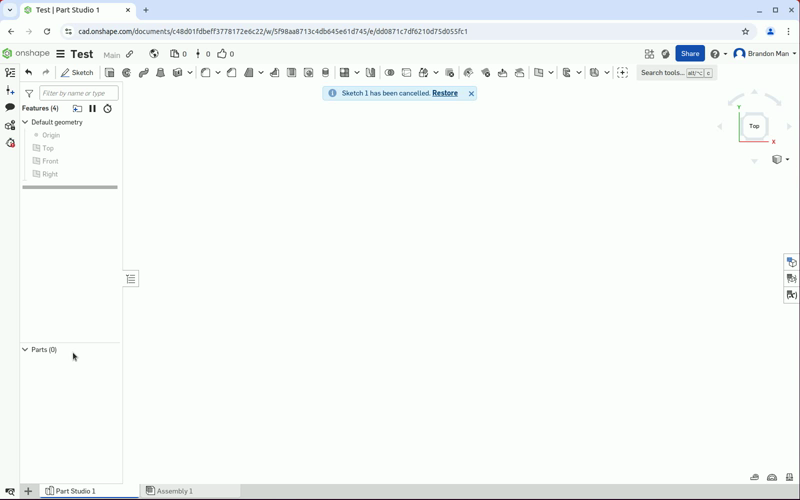
key(space)
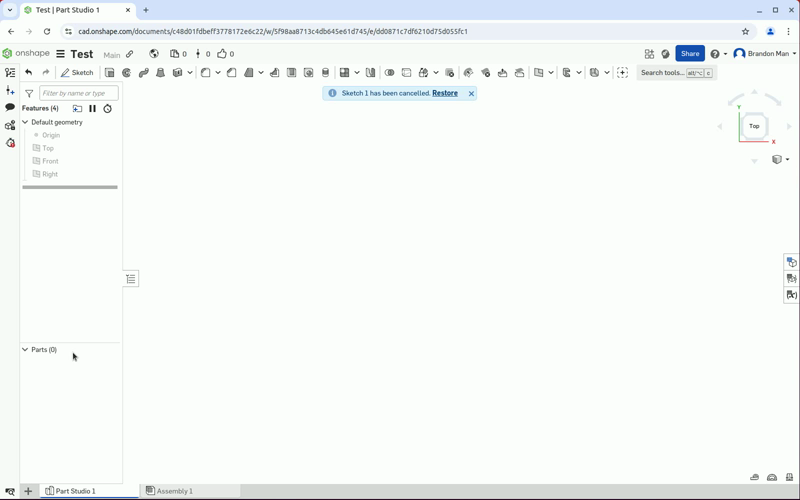
key_down(shift)
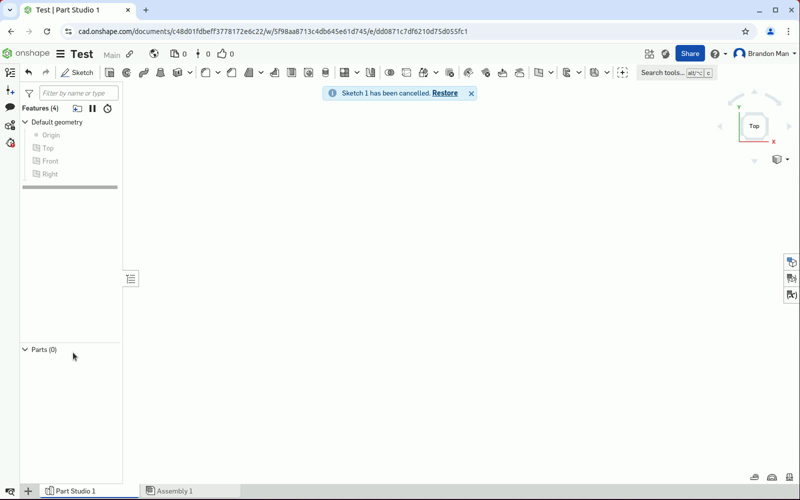
key(up)
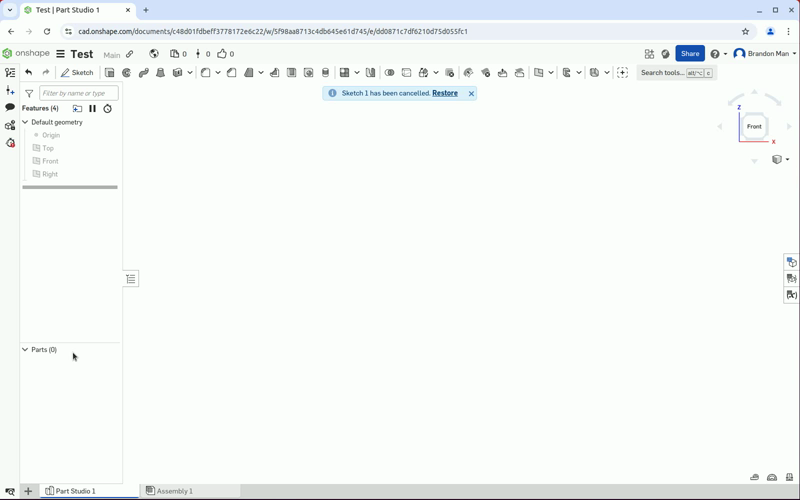
key_up(shift)
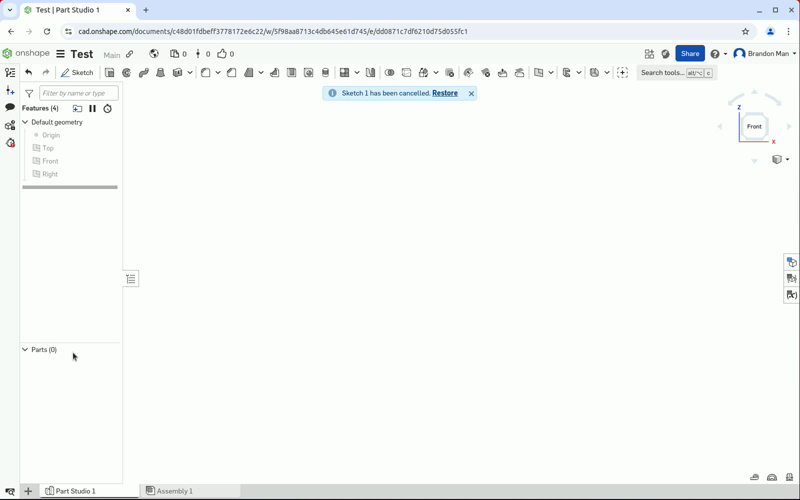
mouse_move(73, 352)
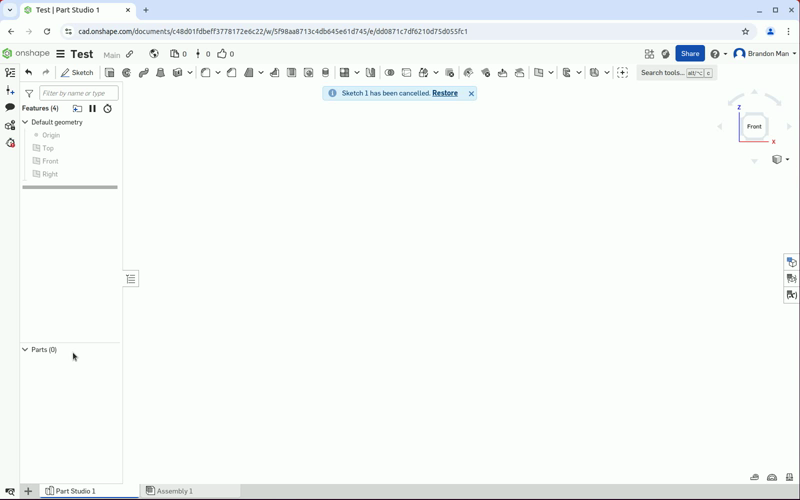
key(shift+y)
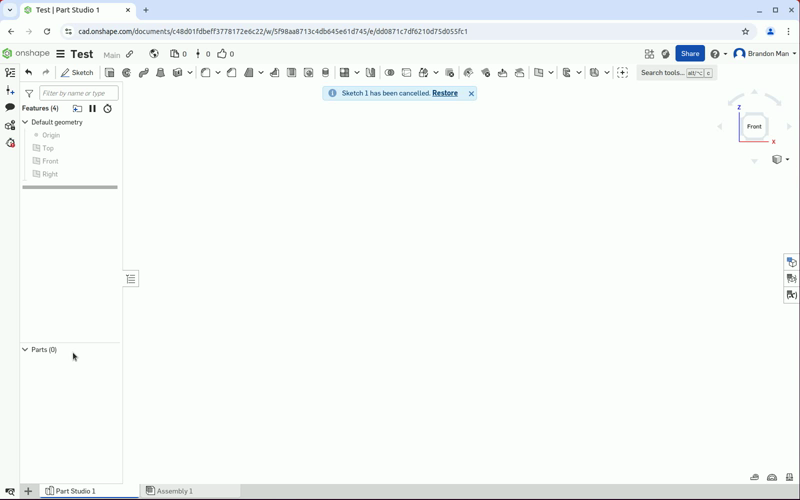
key(shift+s)
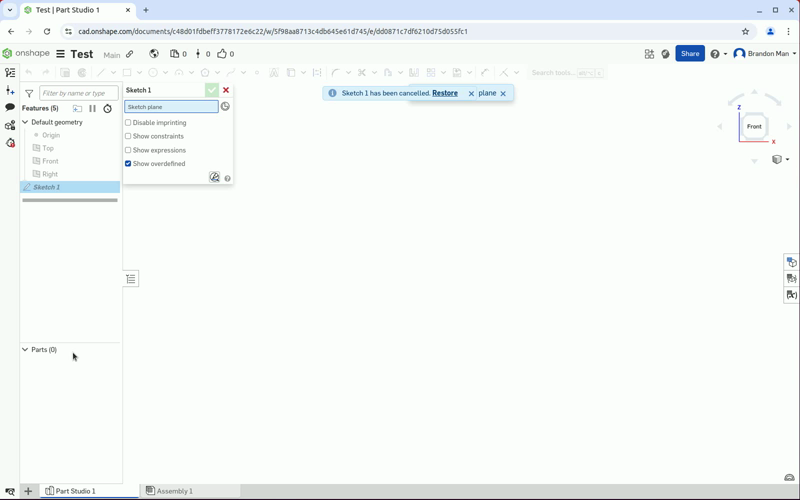
mouse_move(73, 163)
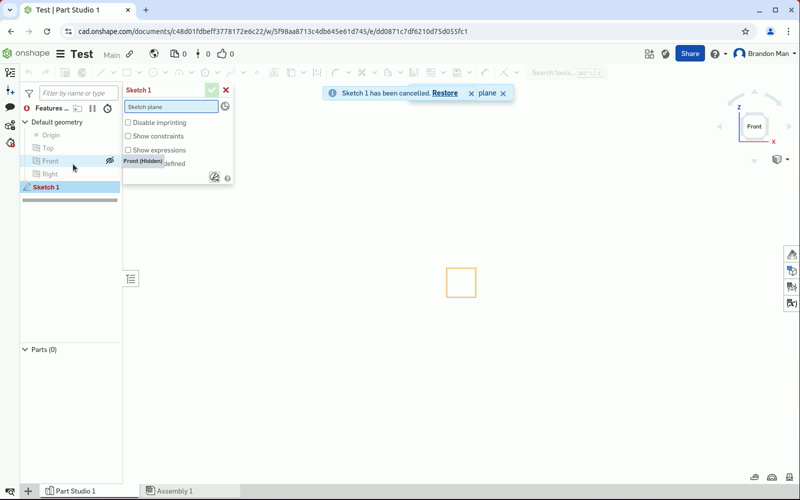
click(73, 163)
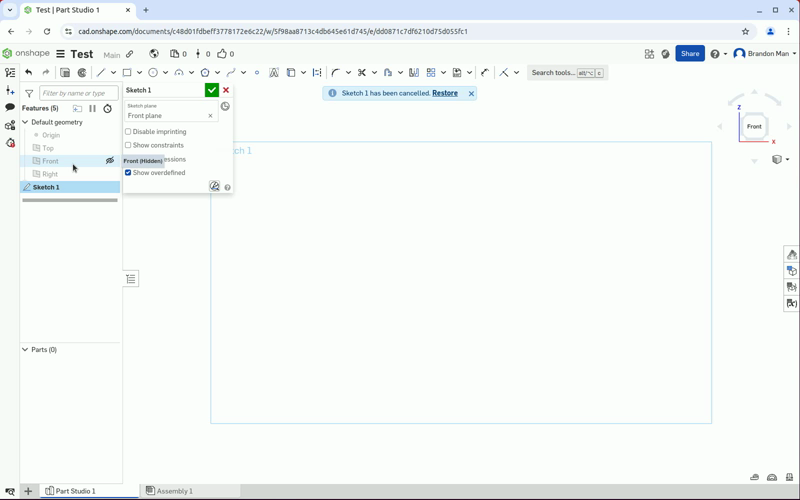
mouse_move(73, 352)
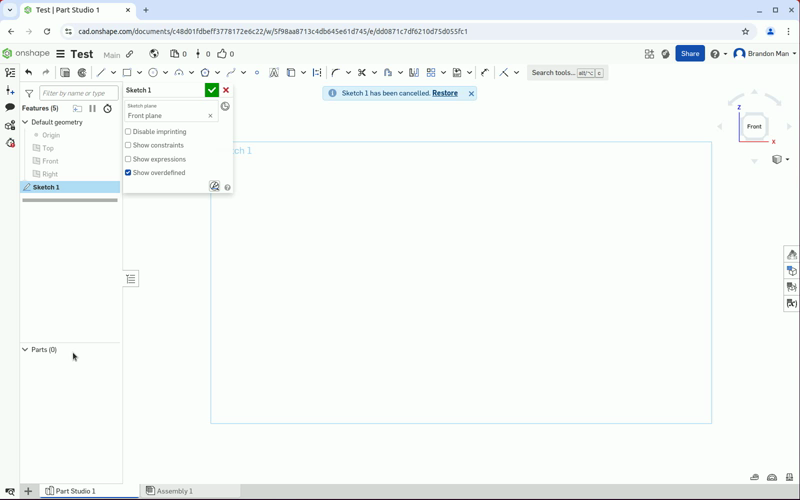
key(y)
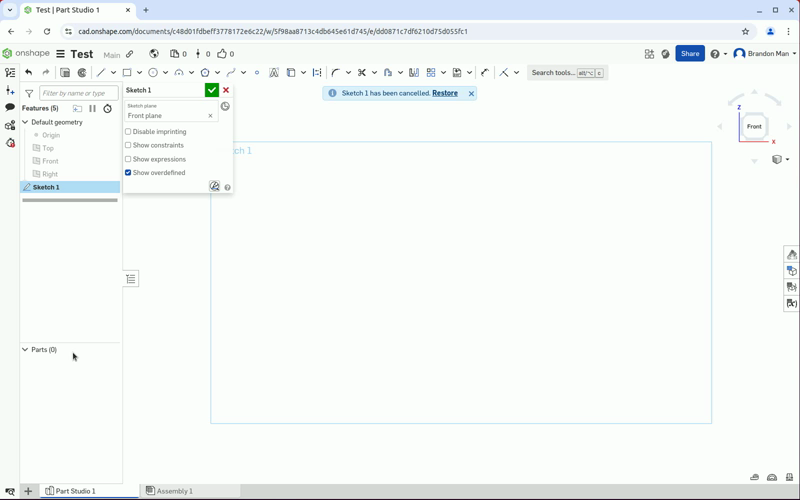
key(a)
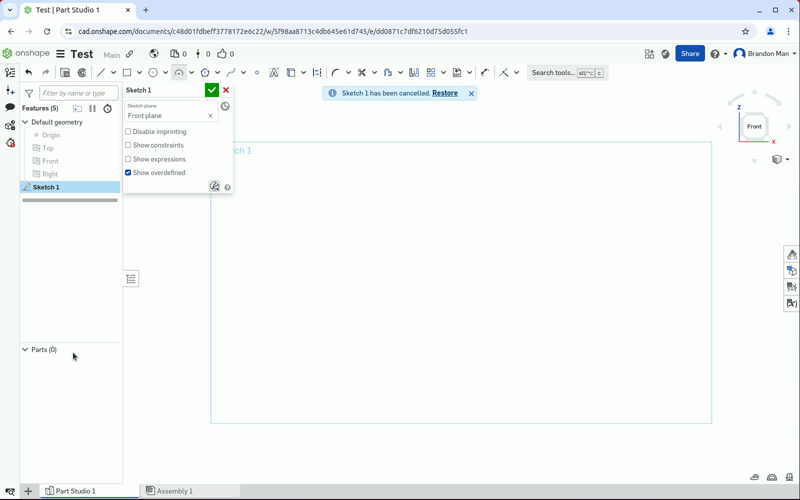
key_down(shift)
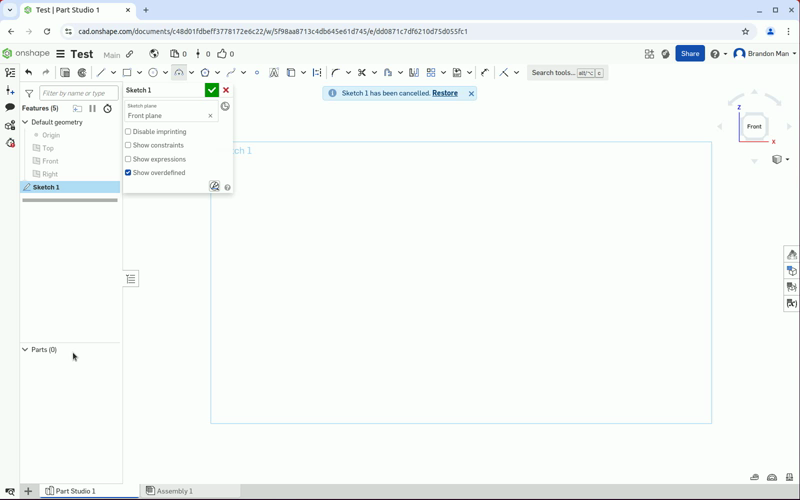
mouse_move(422, 179)
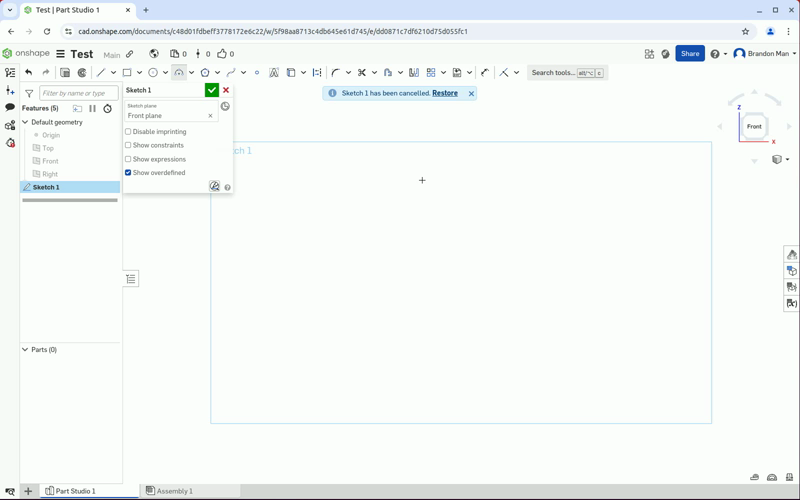
click(422, 179)
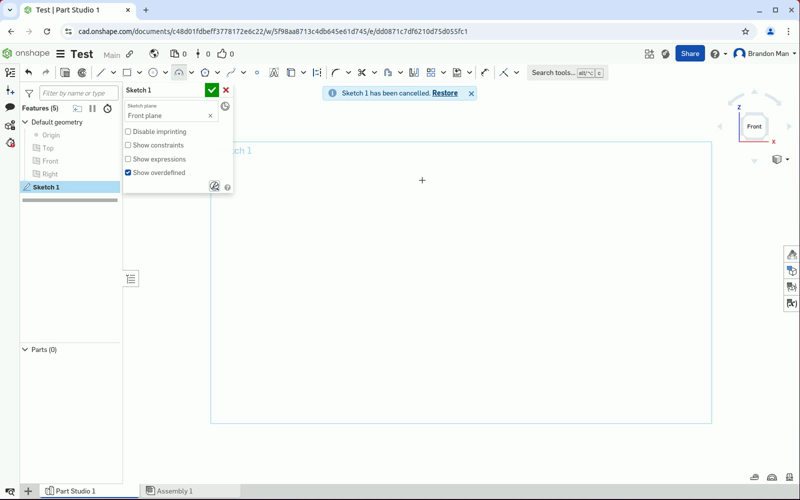
key_up(shift)
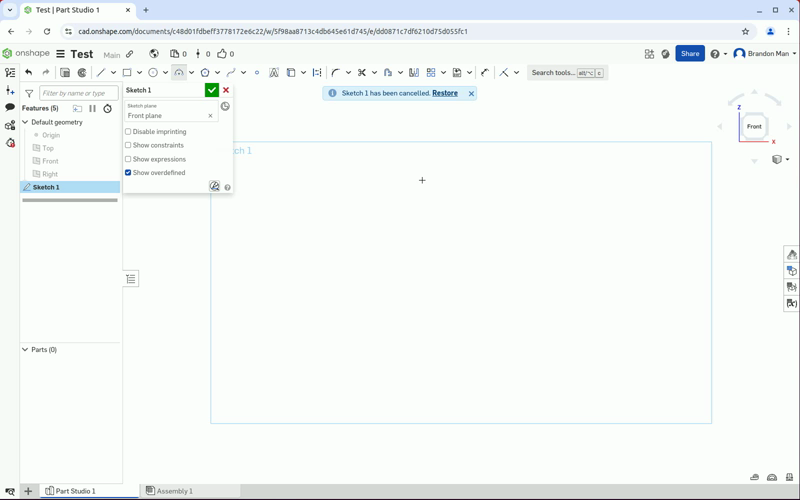
key_down(shift)
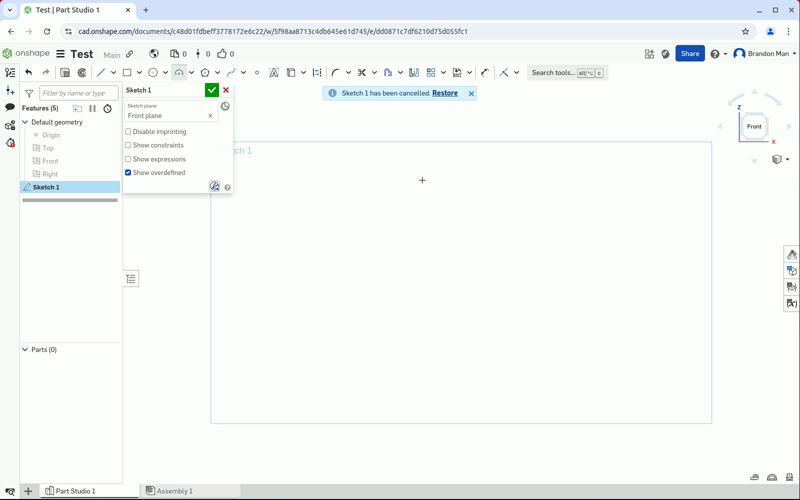
mouse_move(498, 179)
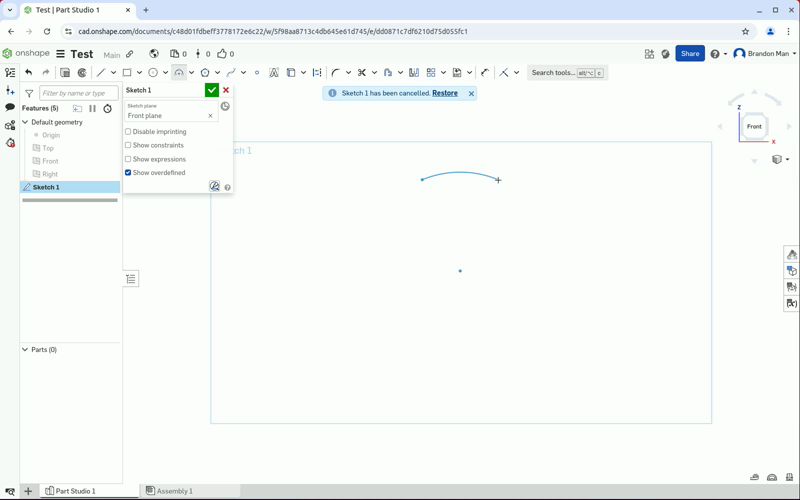
click(498, 179)
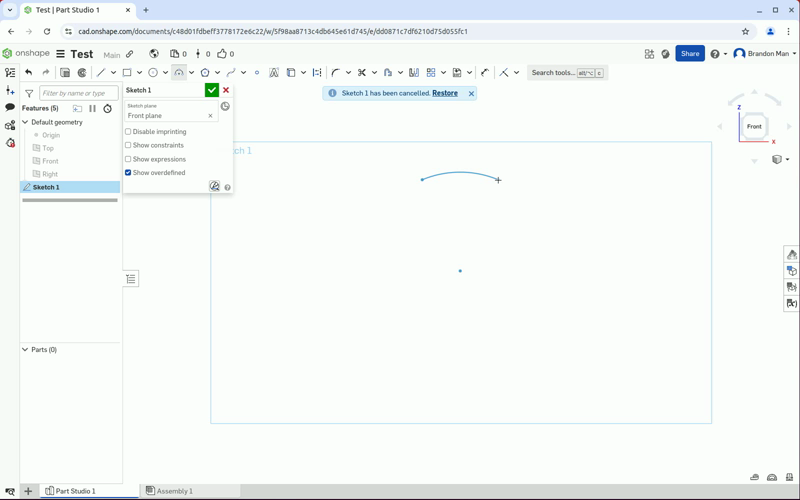
mouse_move(460, 390)
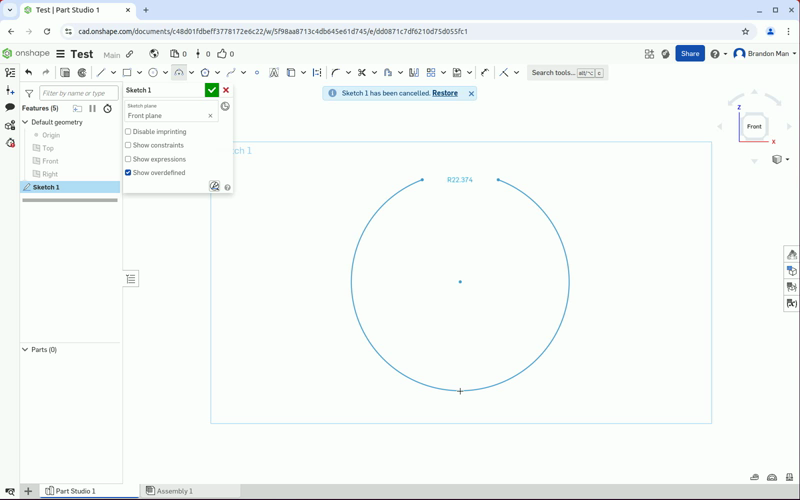
click(460, 390)
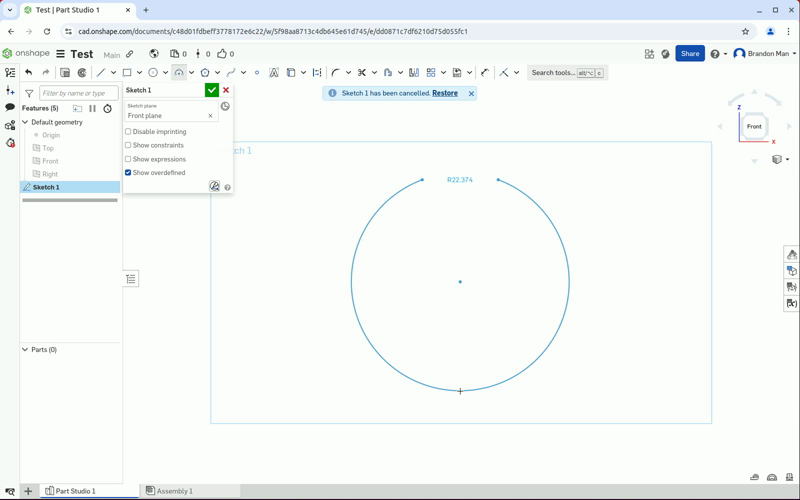
key_up(shift)
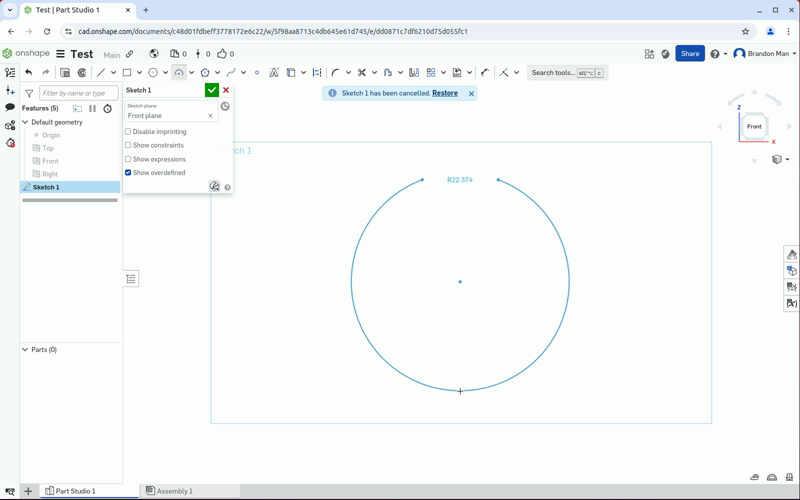
key(esc)
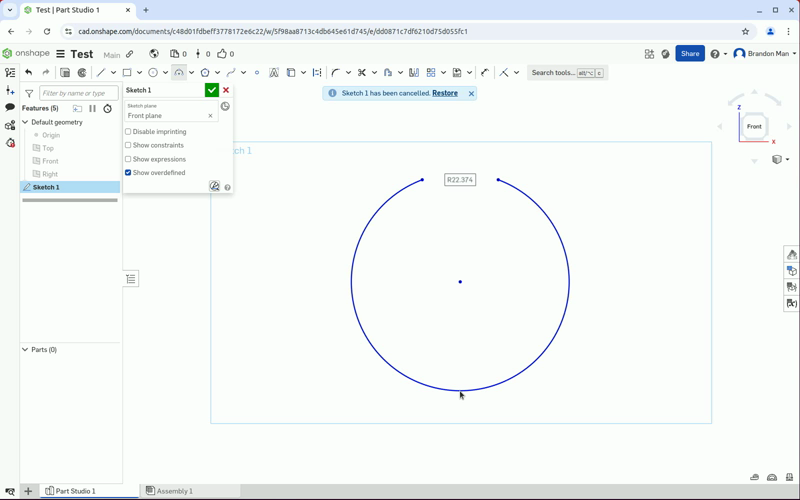
key(l)
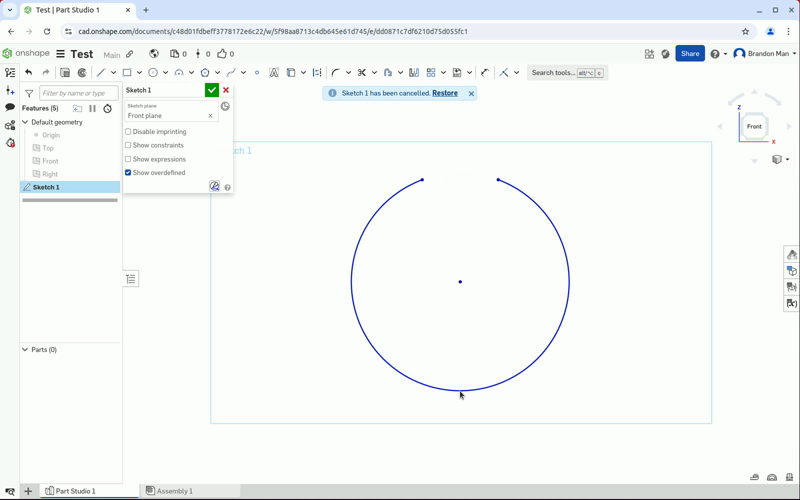
mouse_move(498, 179)
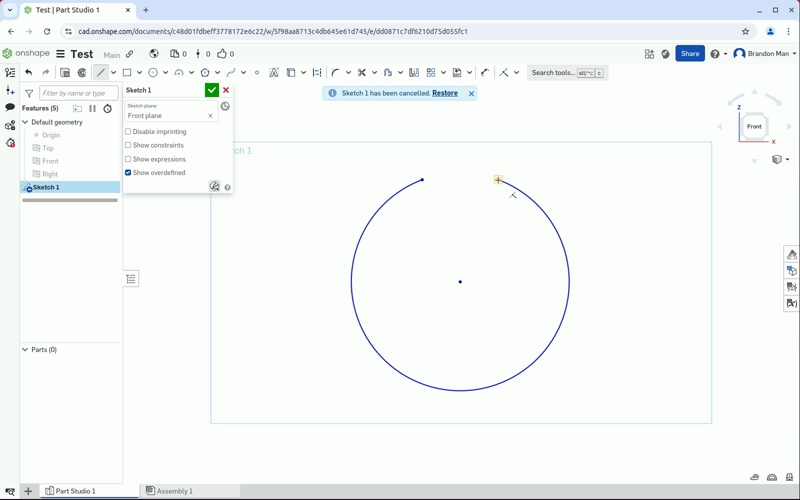
click(498, 179)
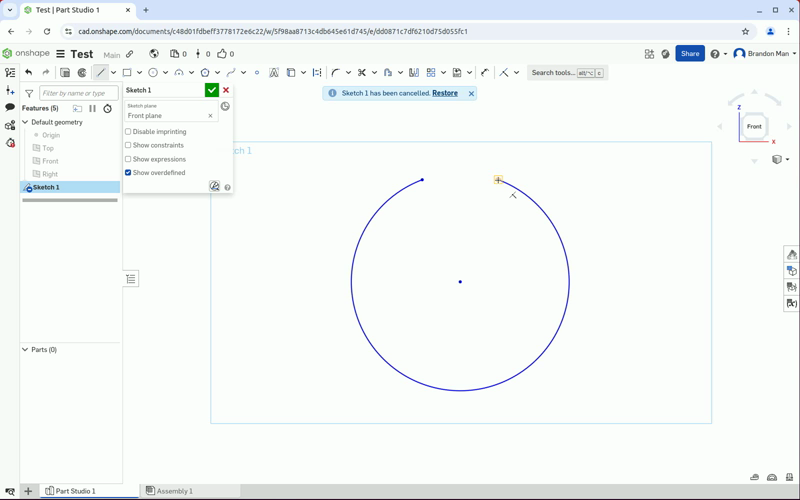
key_down(shift)
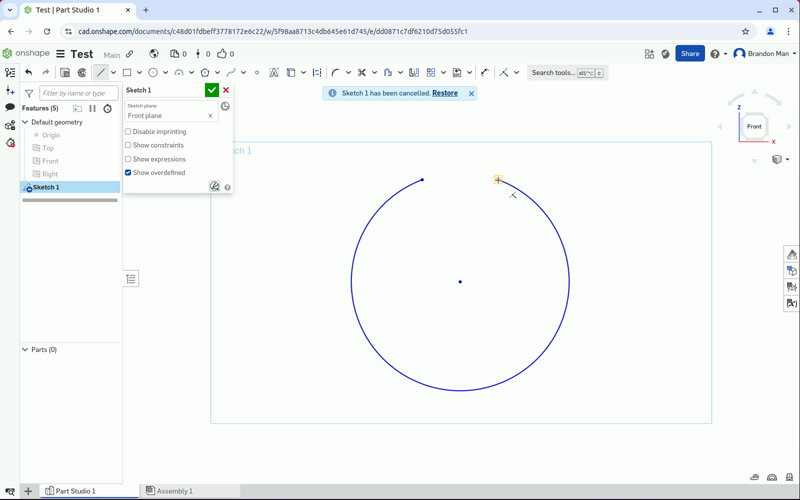
mouse_move(528, 179)
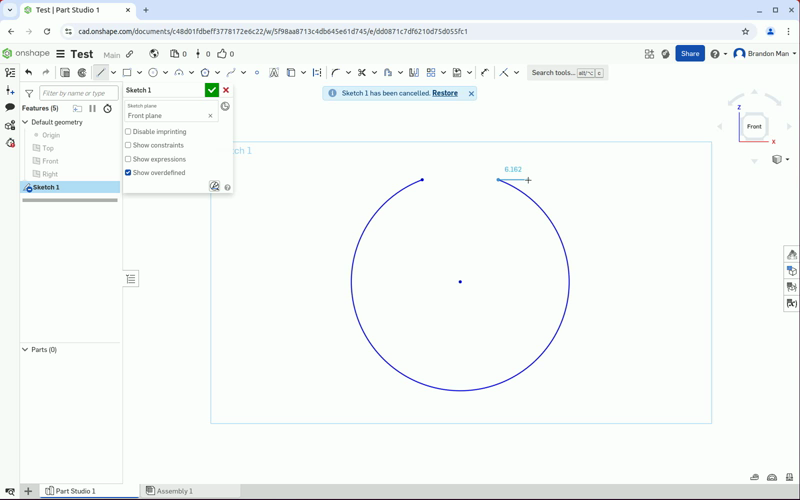
mouse_move(495, 188)
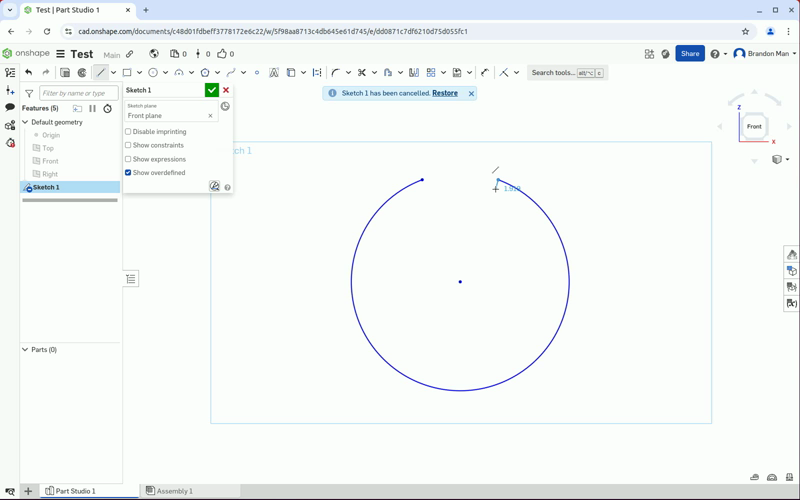
click(495, 188)
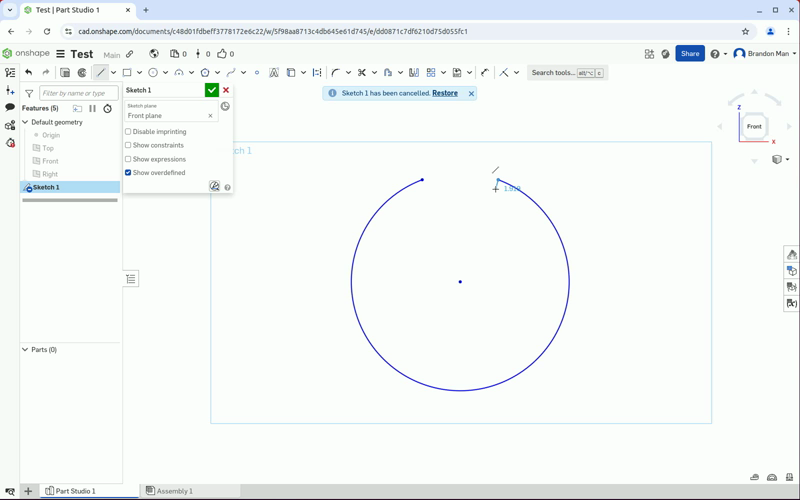
key_up(shift)
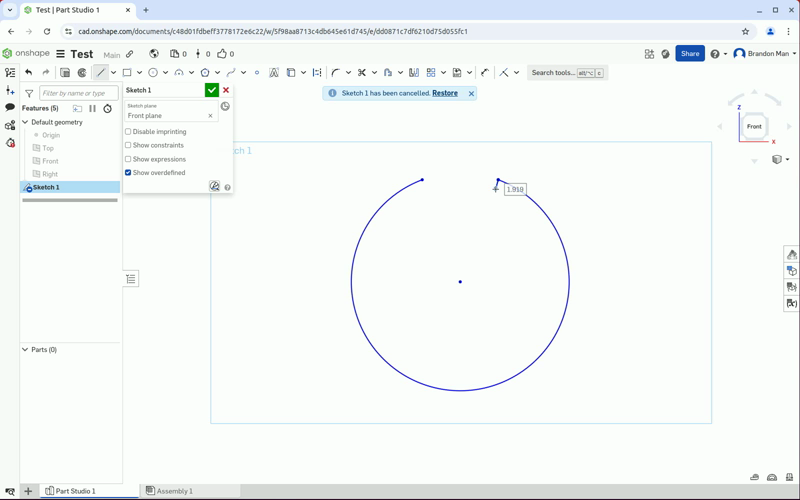
key(esc)
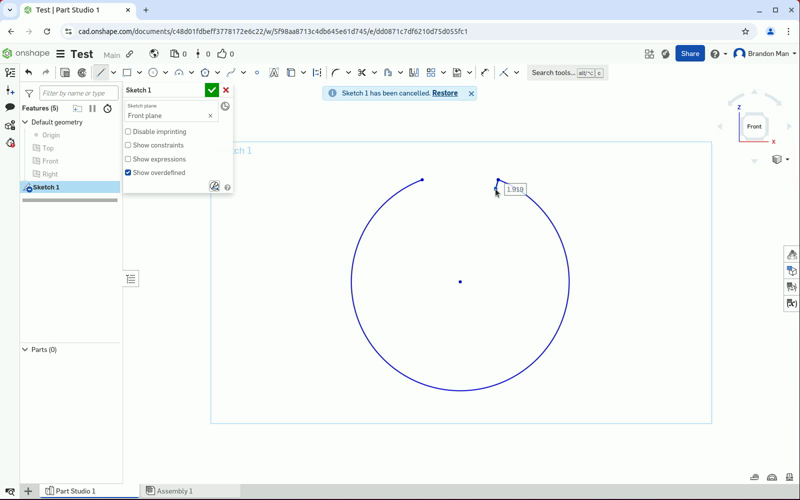
key(a)
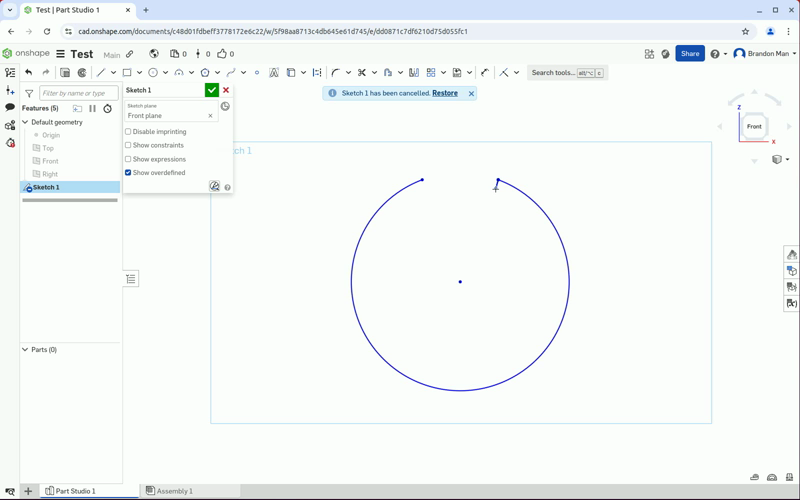
mouse_move(495, 188)
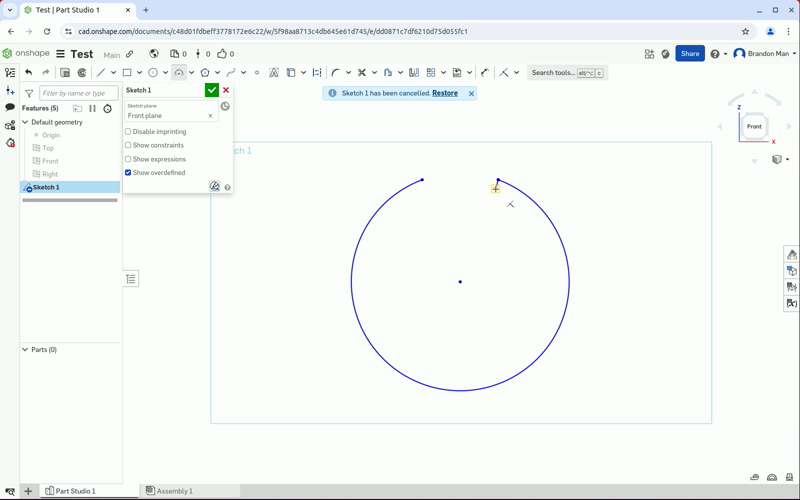
click(495, 188)
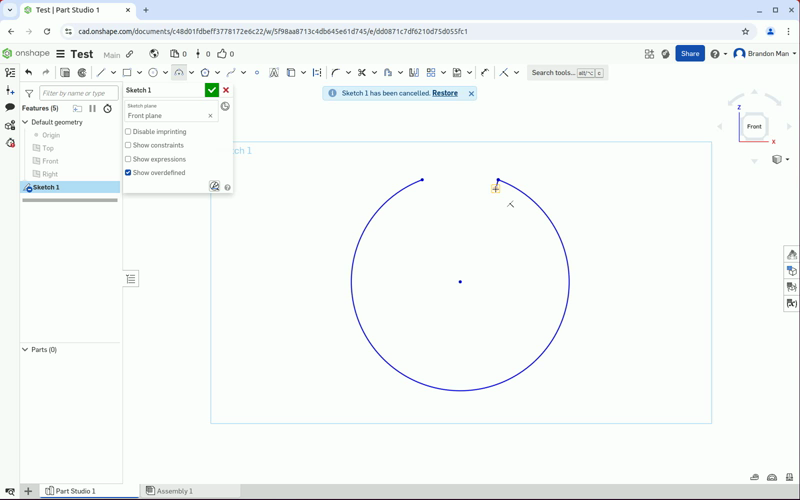
key_down(shift)
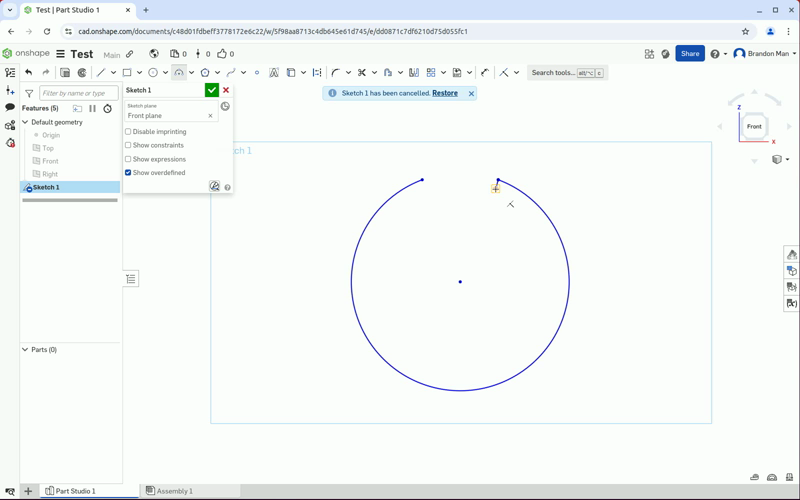
mouse_move(424, 188)
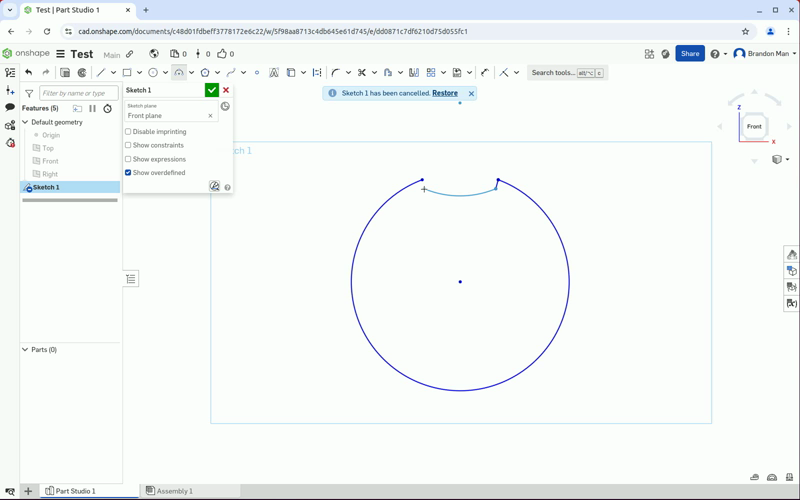
click(424, 188)
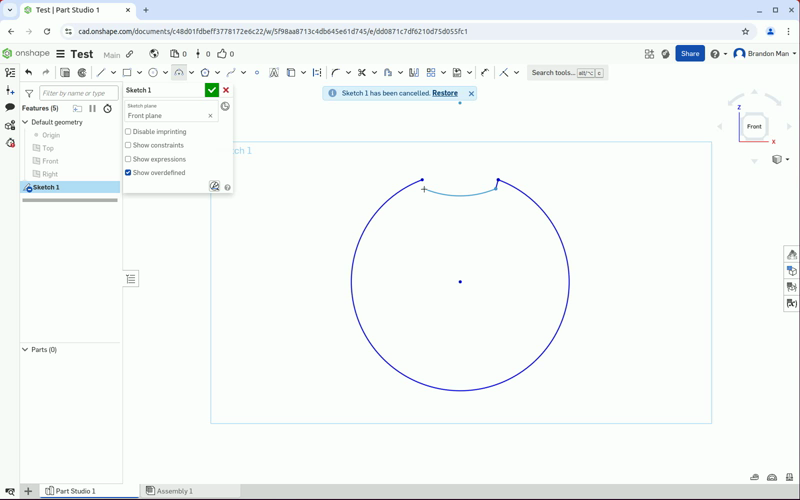
mouse_move(460, 387)
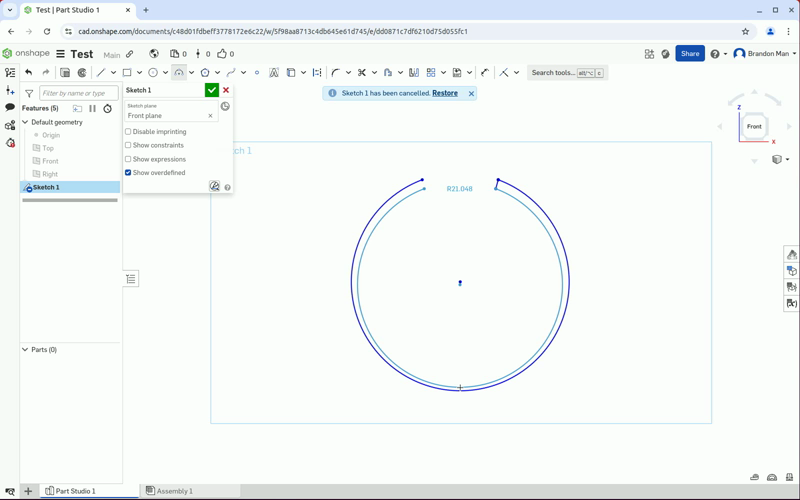
scroll(6)
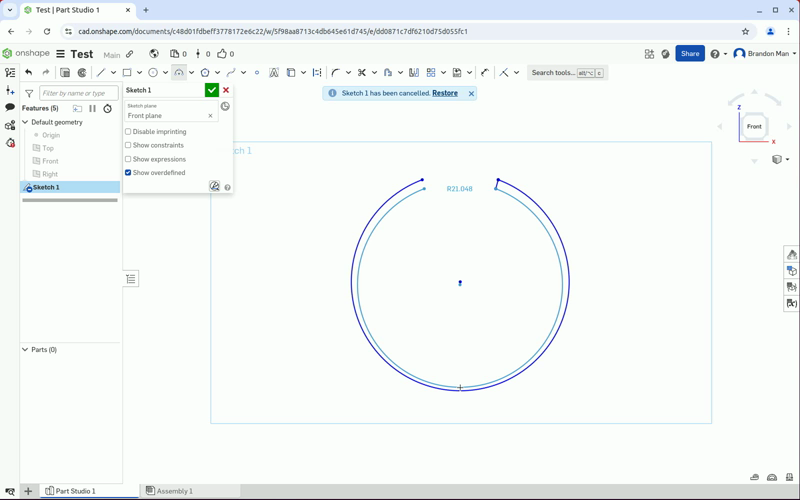
scroll(6)
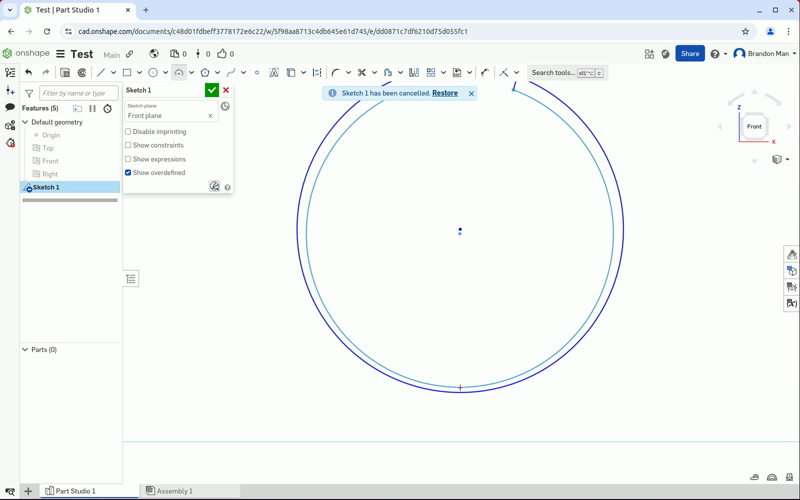
scroll(6)
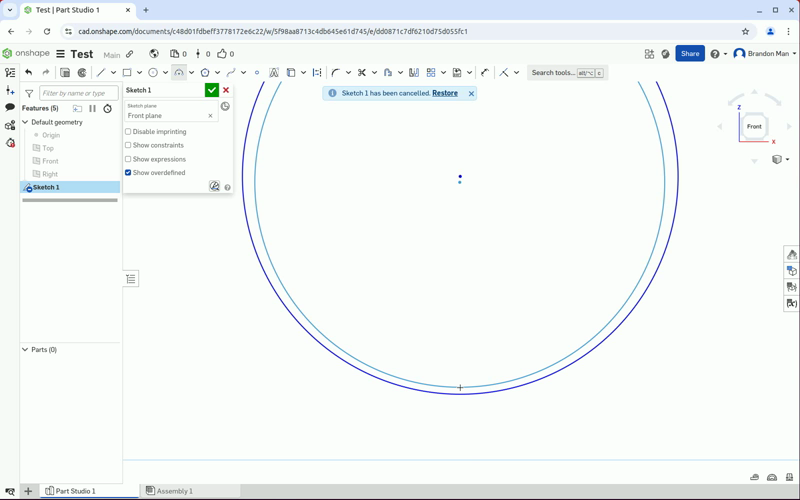
scroll(6)
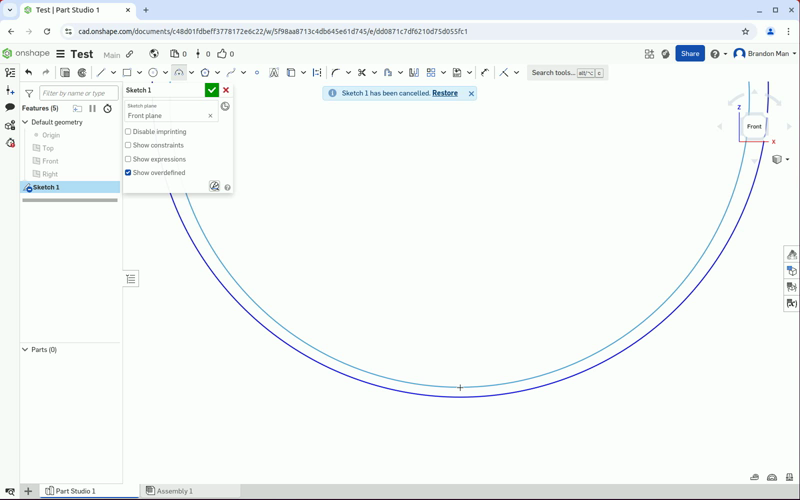
scroll(6)
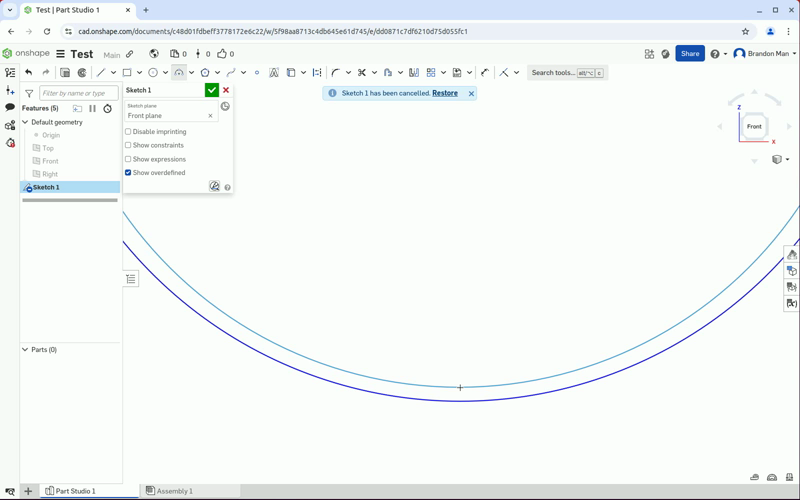
scroll(6)
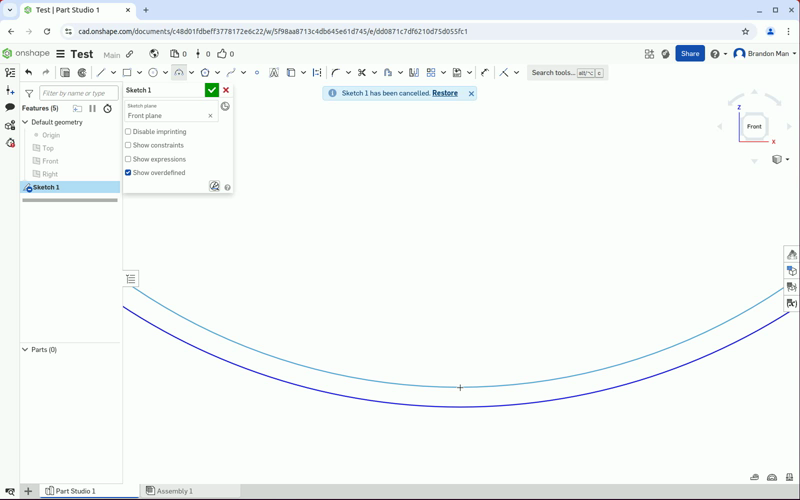
scroll(6)
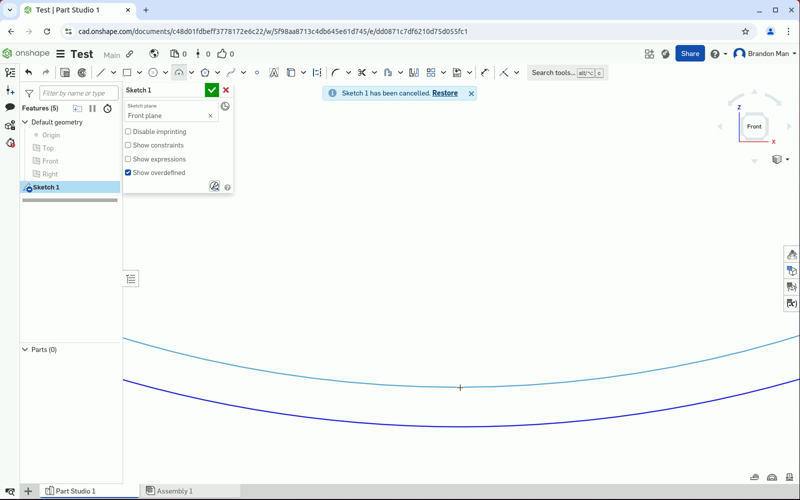
click(460, 387)
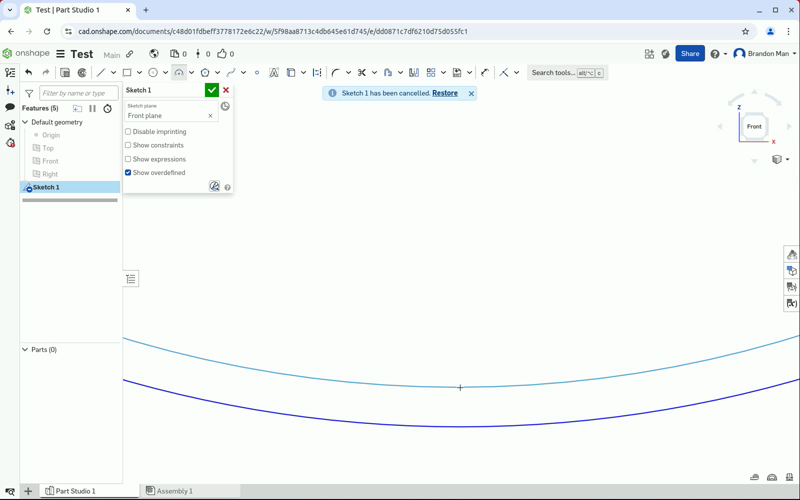
scroll(-6)
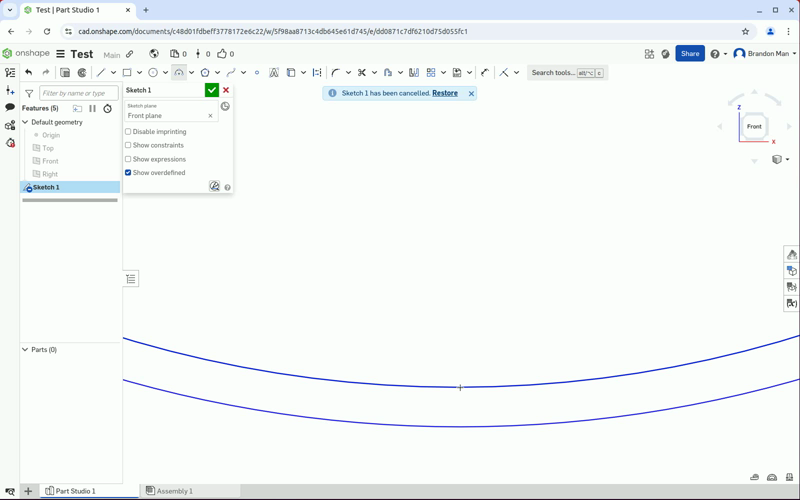
scroll(-6)
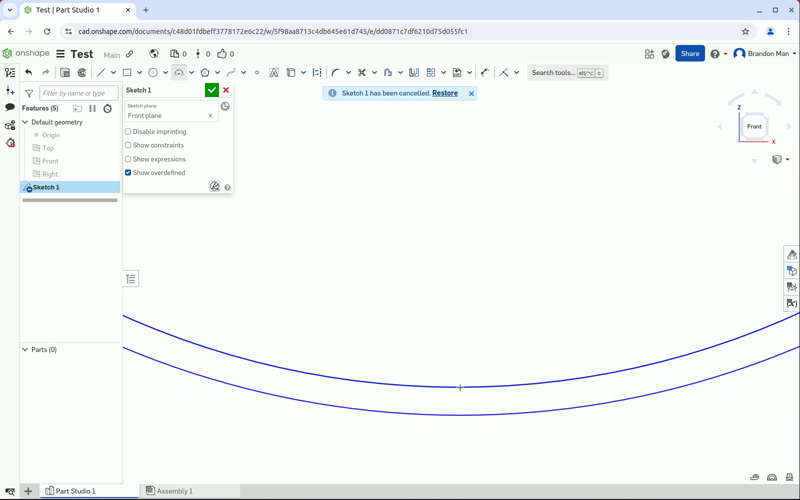
scroll(-6)
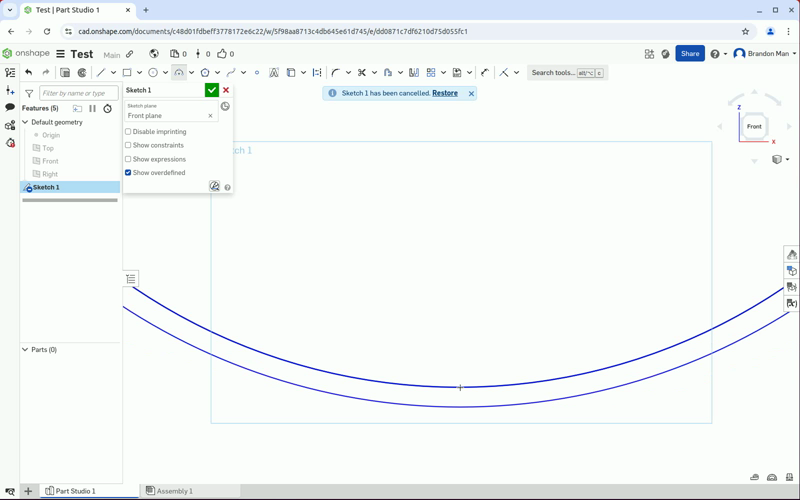
scroll(-6)
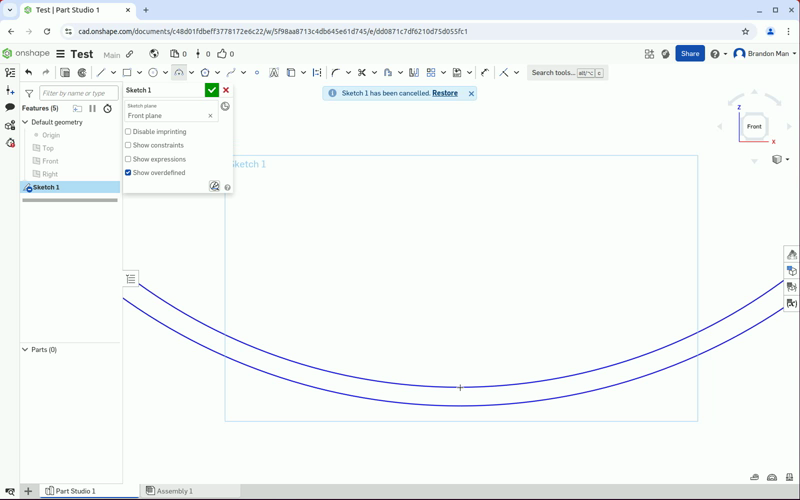
scroll(-6)
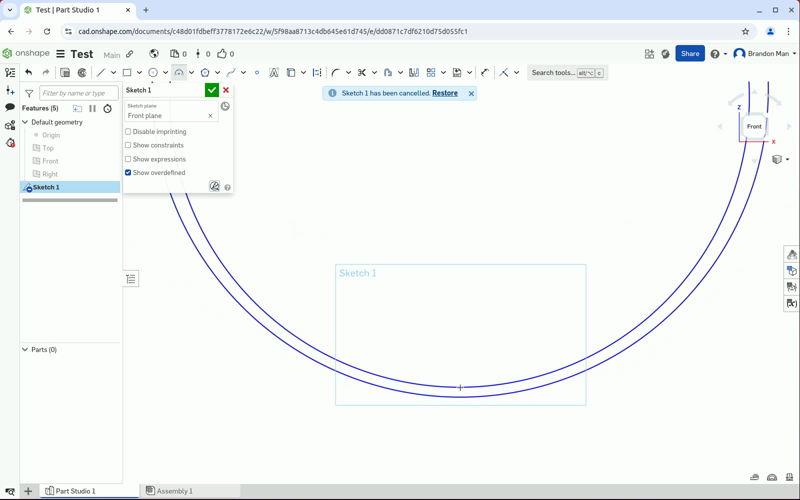
scroll(-6)
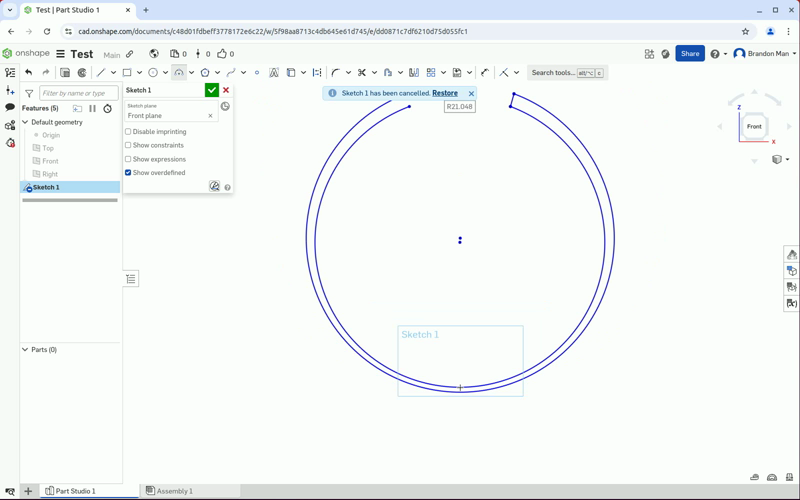
scroll(-6)
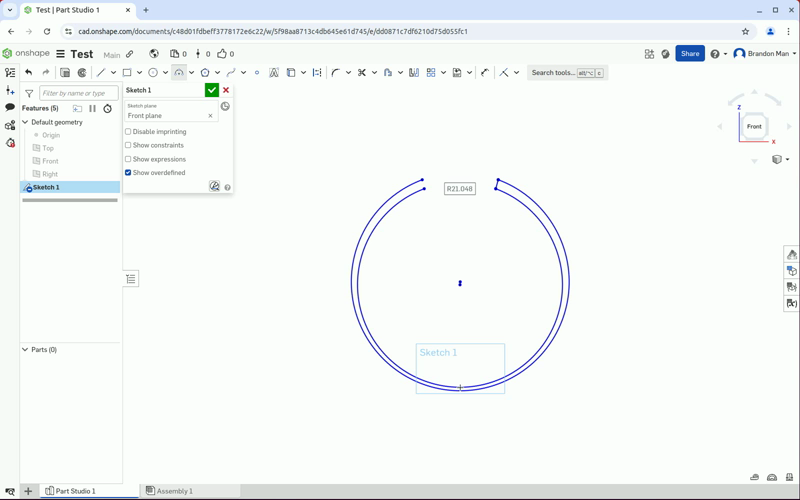
key_up(shift)
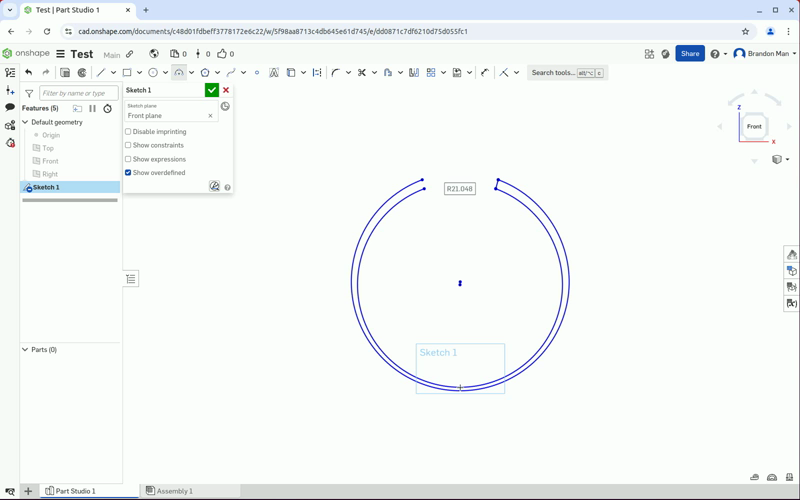
key(esc)
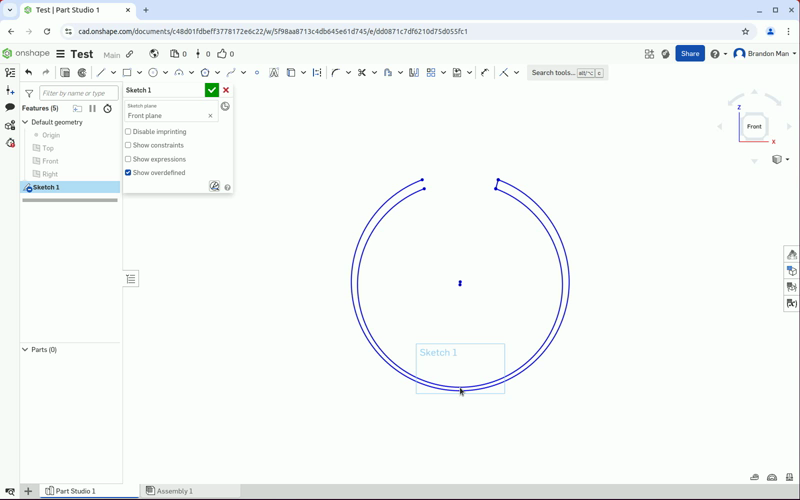
key(l)
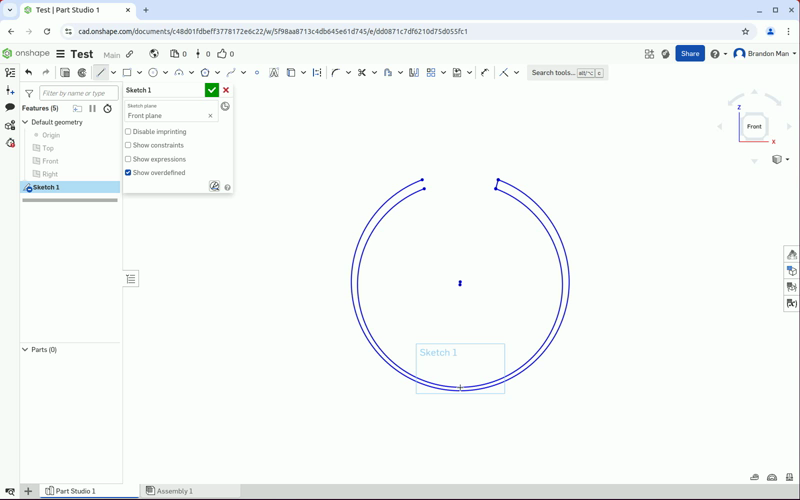
mouse_move(424, 188)
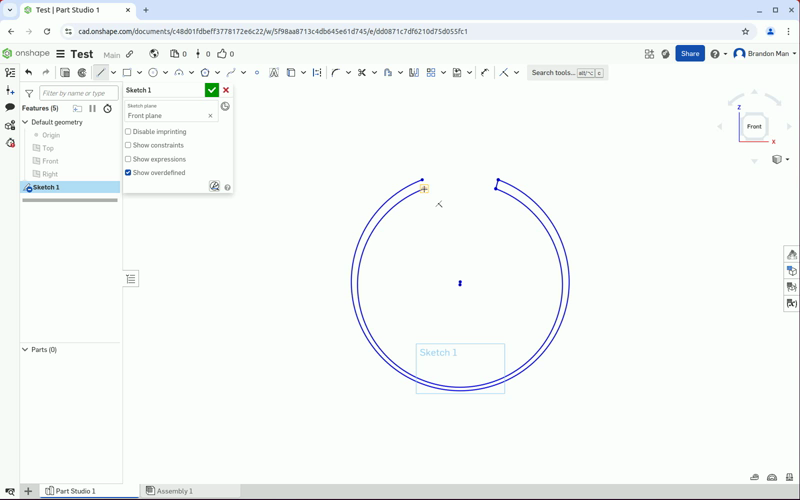
click(424, 188)
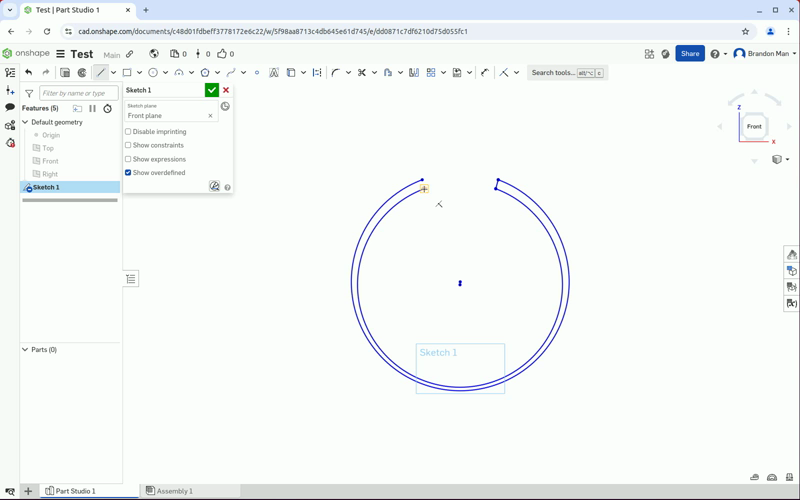
mouse_move(454, 188)
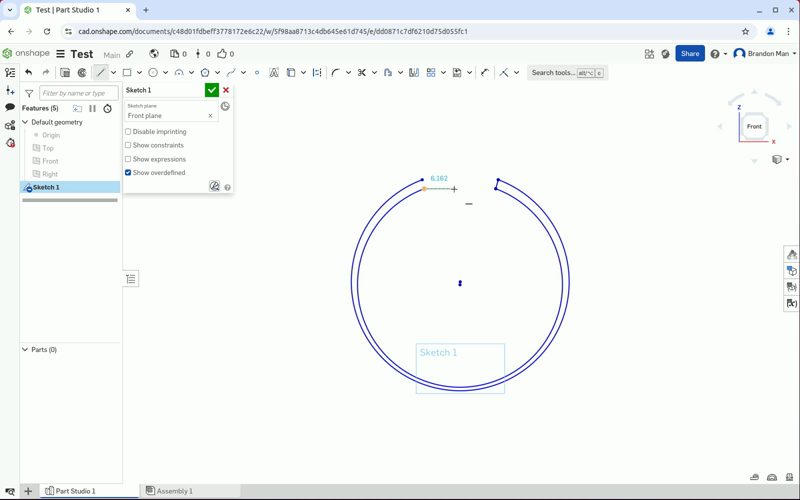
key_down(shift)
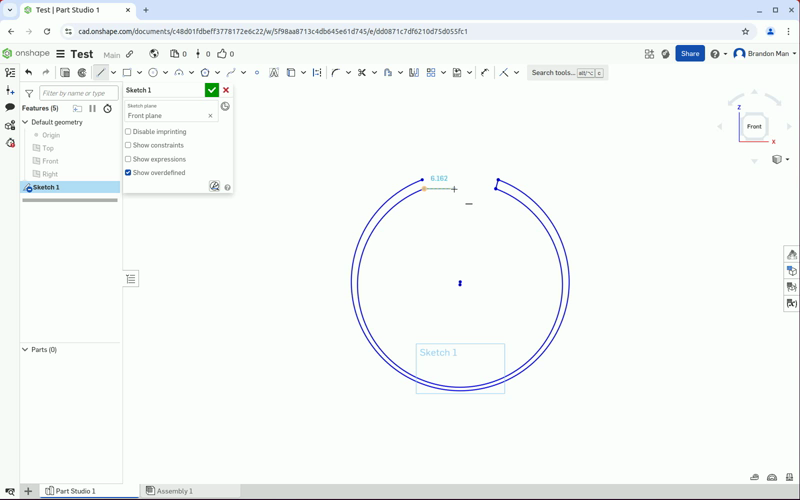
mouse_move(422, 179)
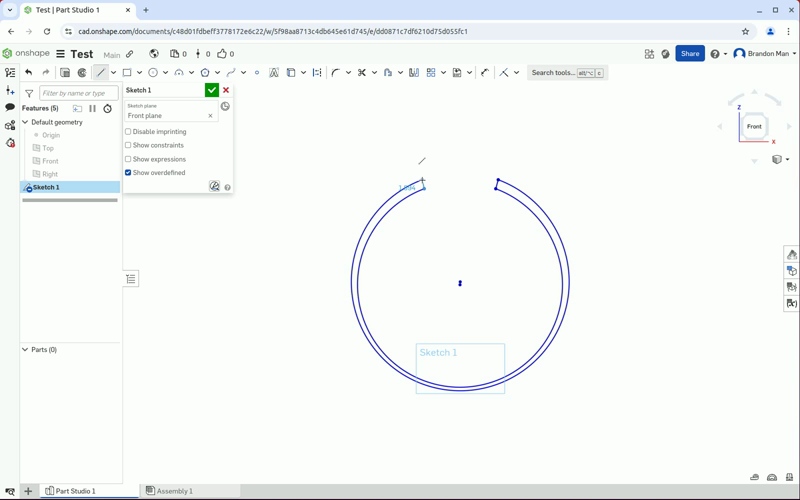
key_up(shift)
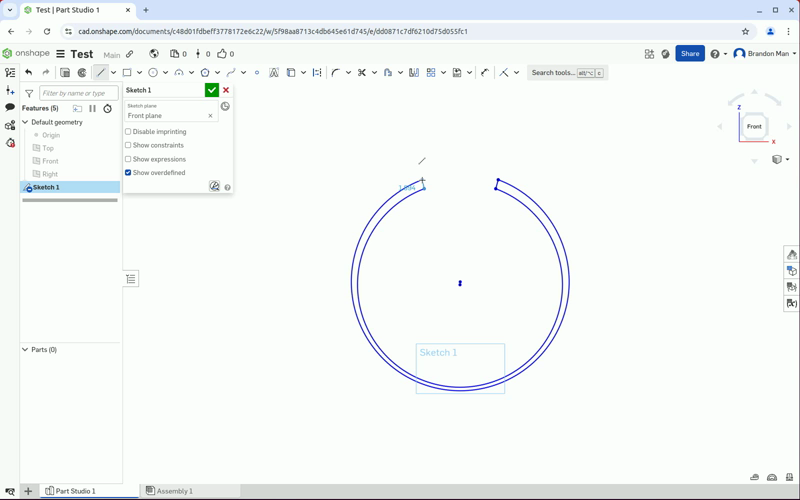
click(422, 179)
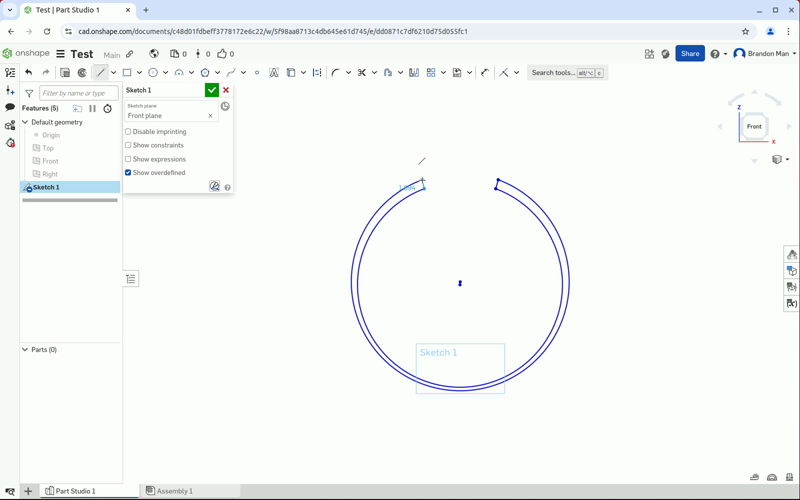
key(esc)
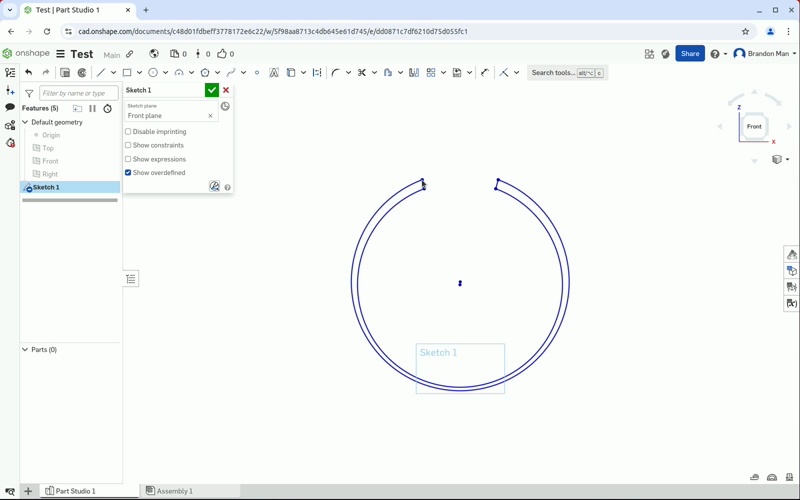
mouse_move(354, 281)
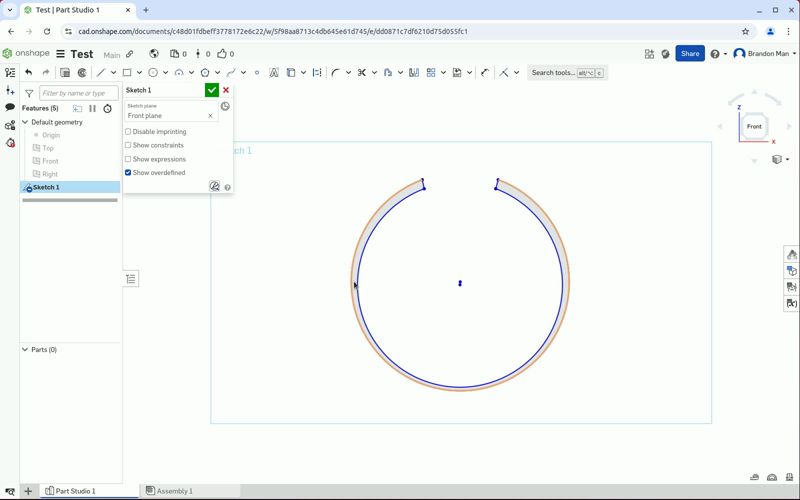
click(354, 281)
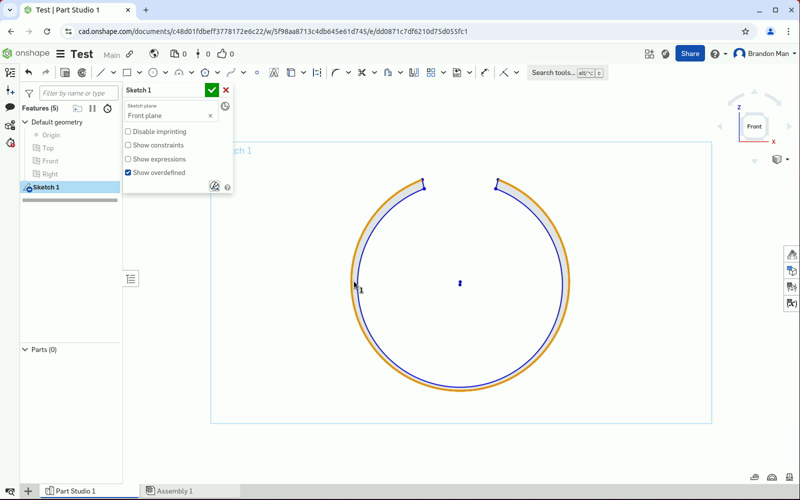
mouse_move(73, 352)
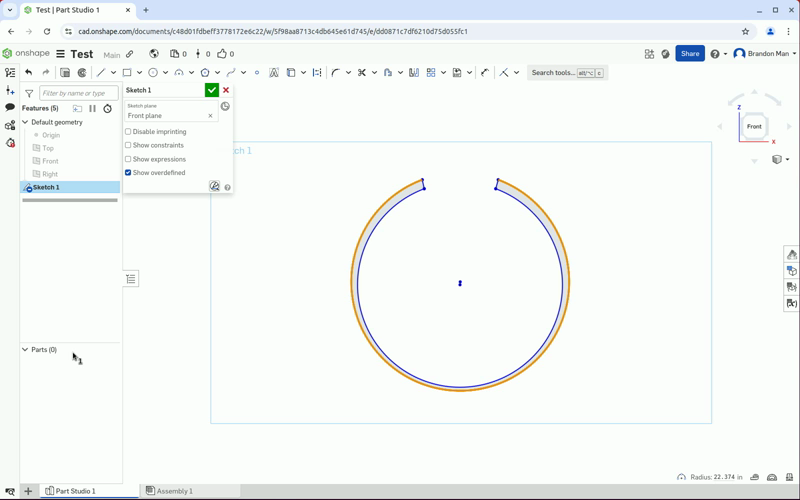
key(shift+y)
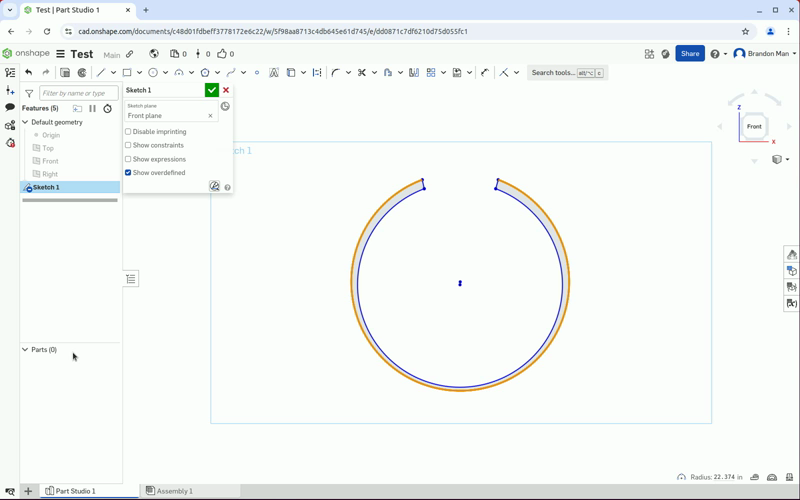
key(shift+e)
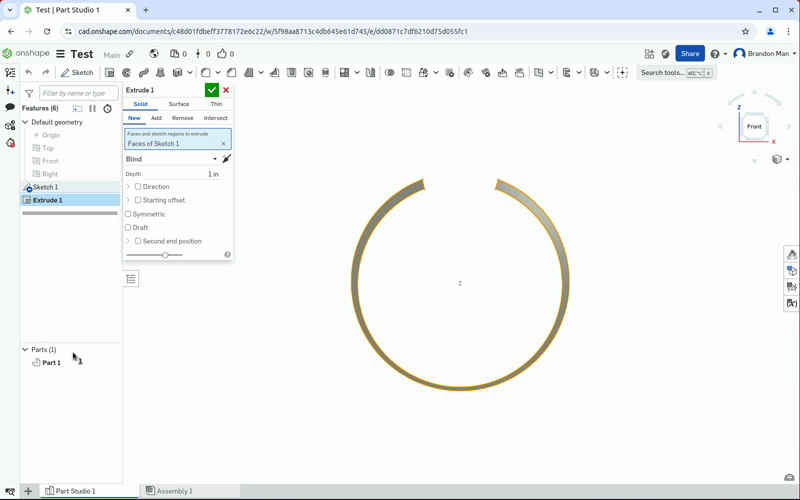
mouse_move(143, 106)
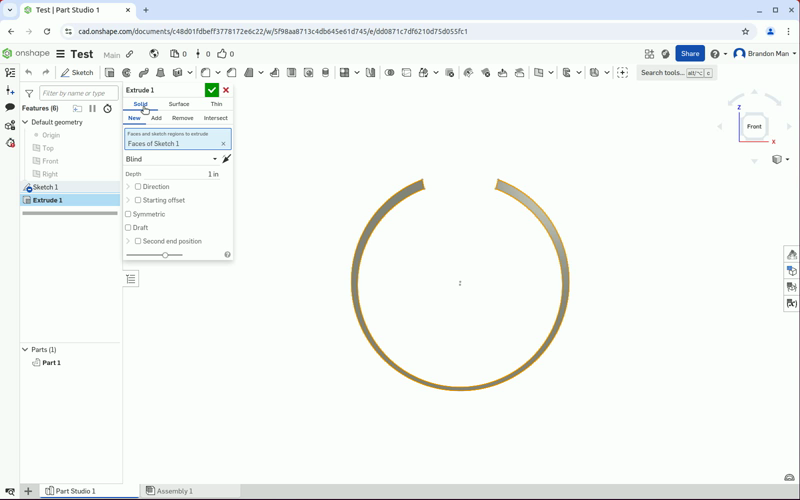
click(143, 106)
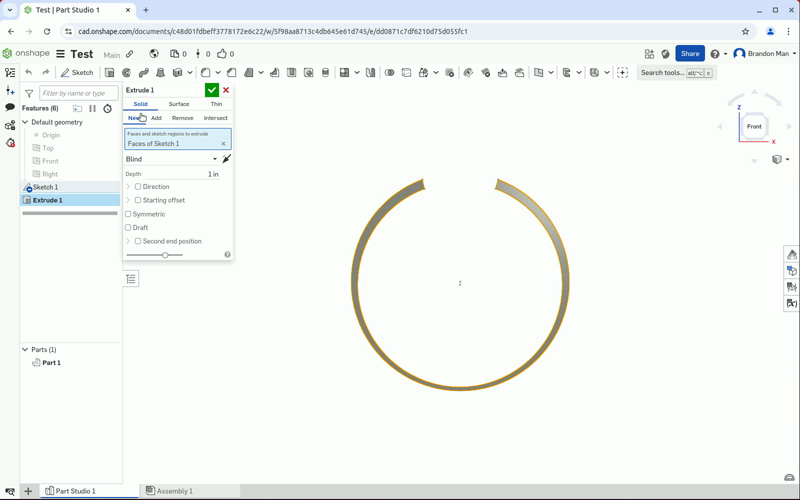
mouse_move(137, 120)
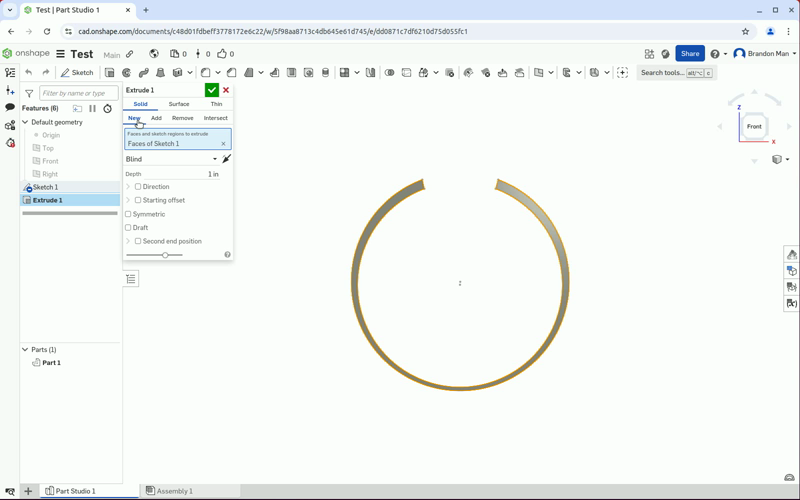
click(137, 120)
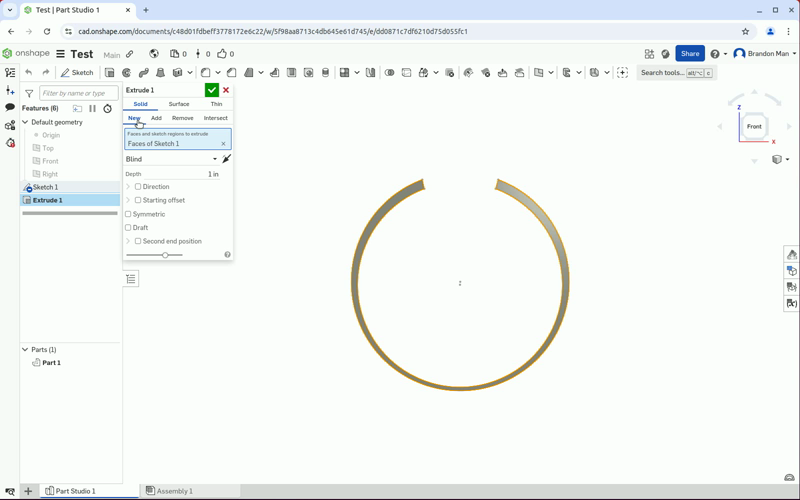
key(tab, 4)
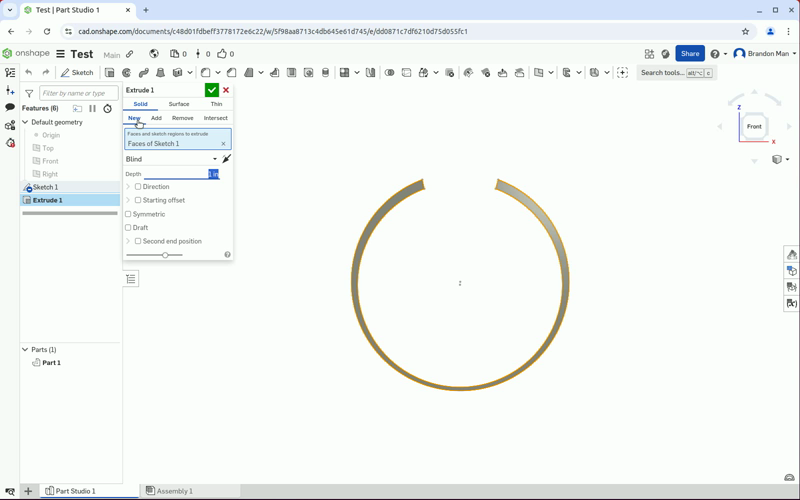
text(0.963)
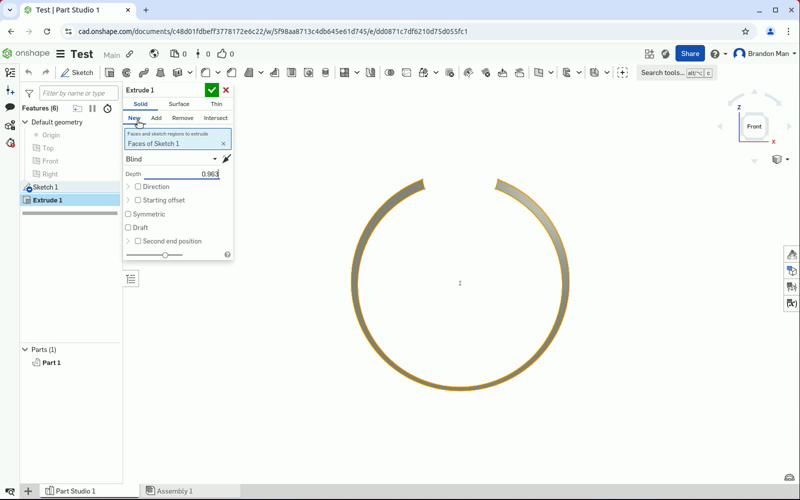
key(tab, 3)
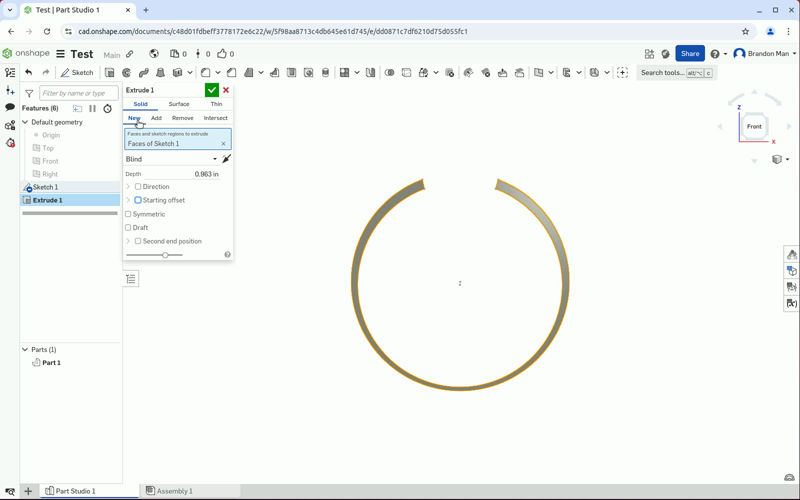
key(tab, 2)
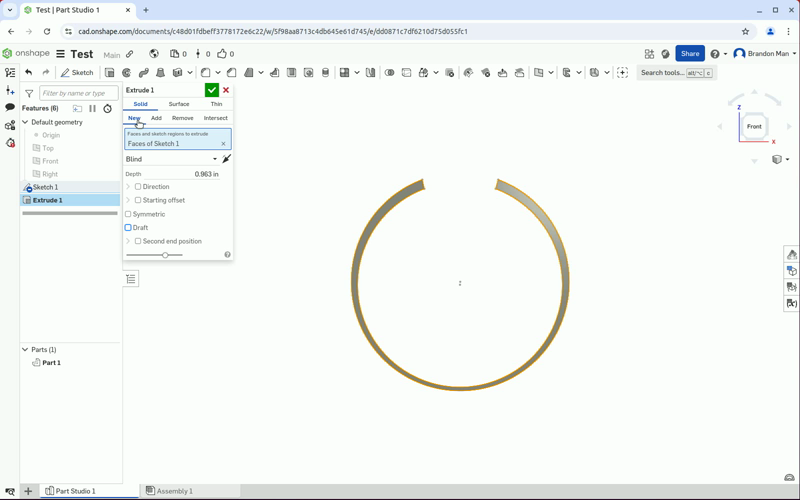
key(space)
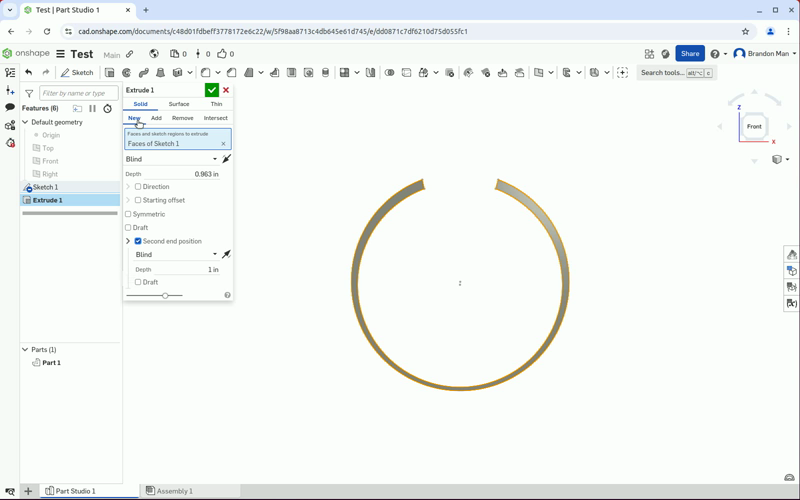
key(tab, 3)
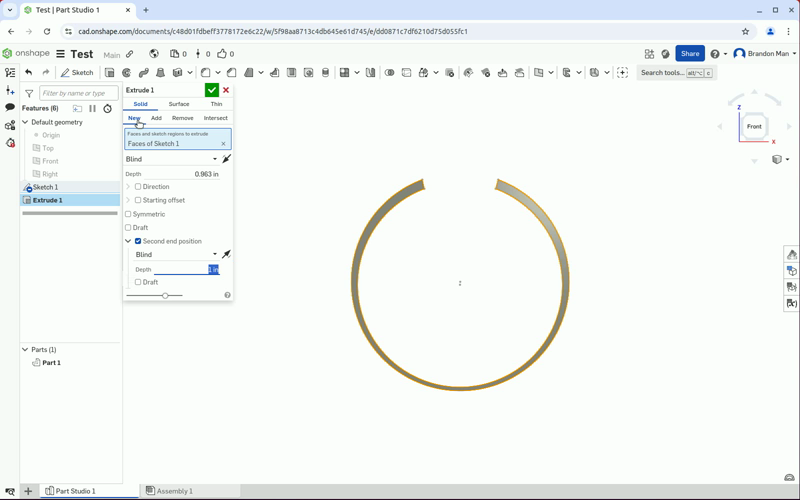
text(0.963)
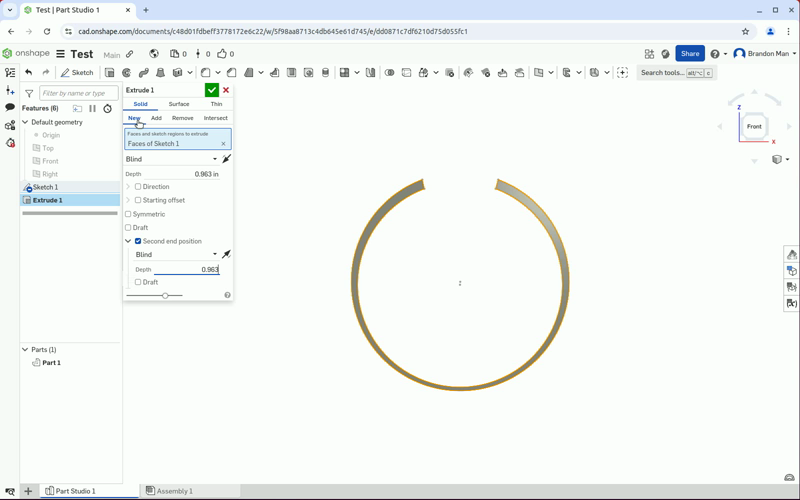
key(enter)
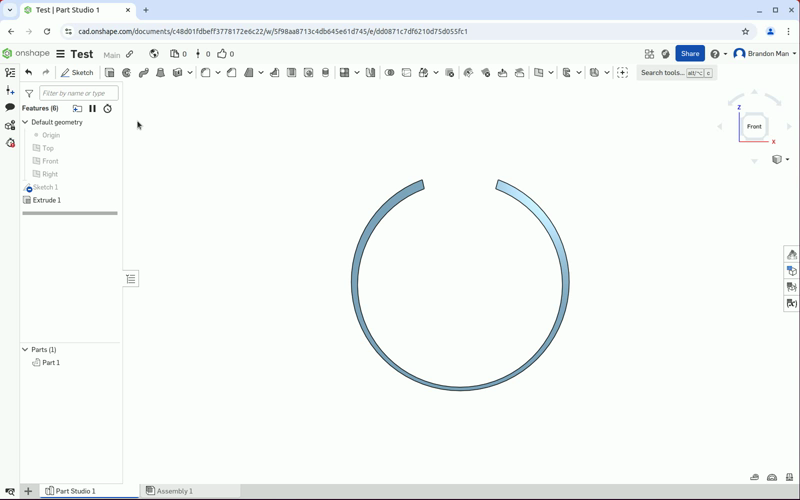
key(shift+h)
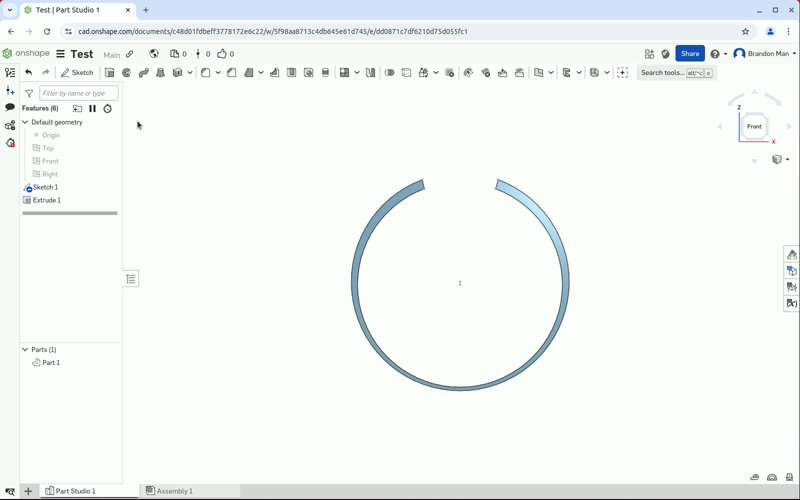
key(shift+h)
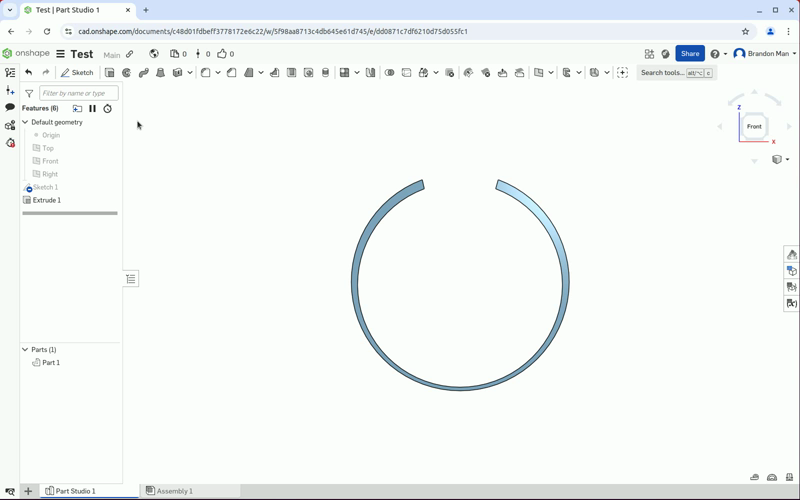
mouse_move(73, 189)
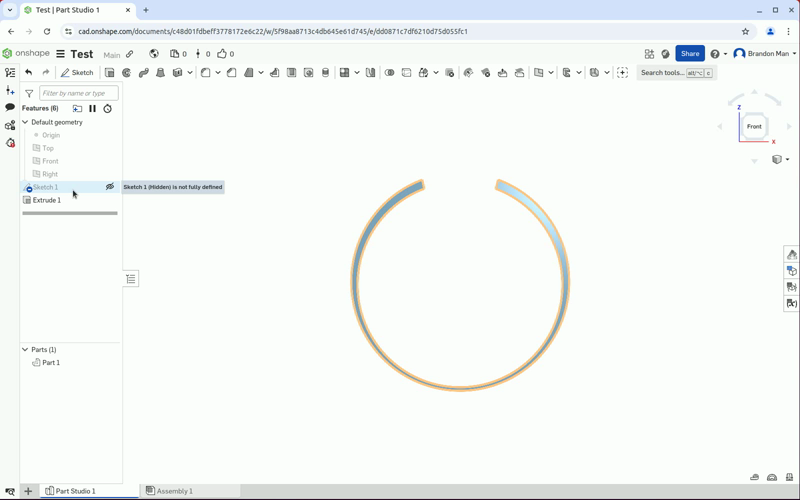
click(73, 189)
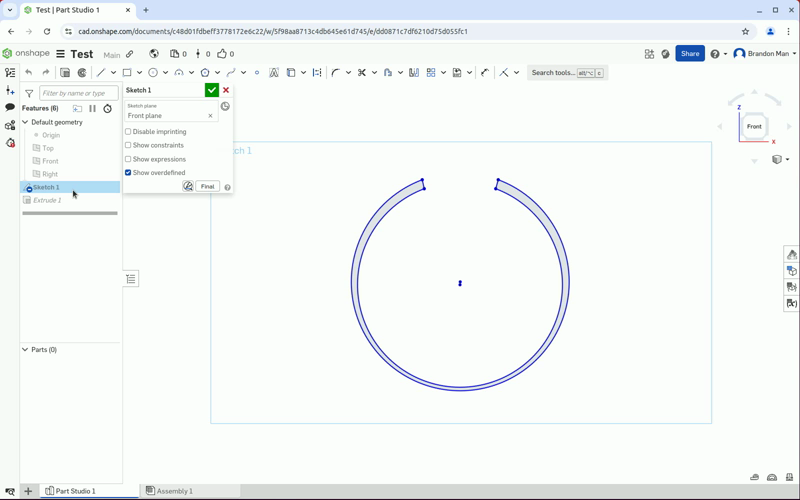
mouse_move(229, 92)
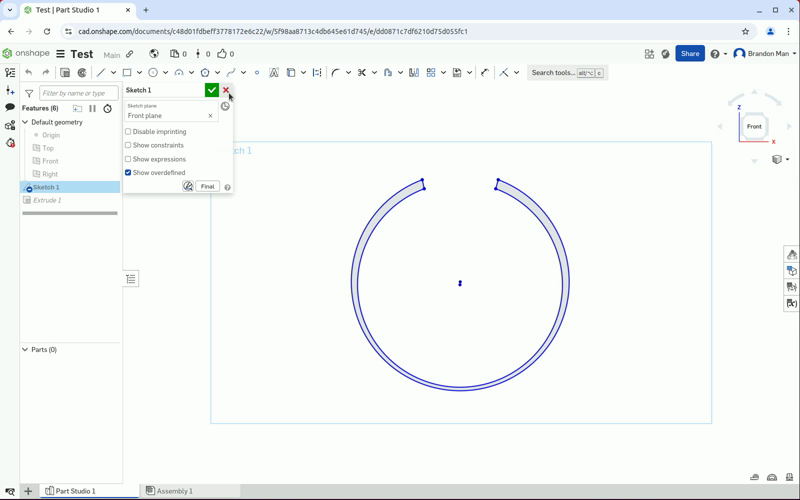
click(229, 92)
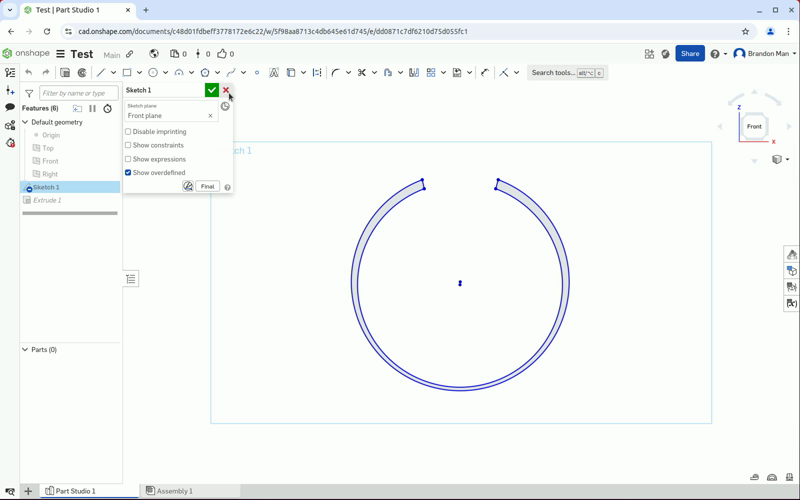
key(shift+s)
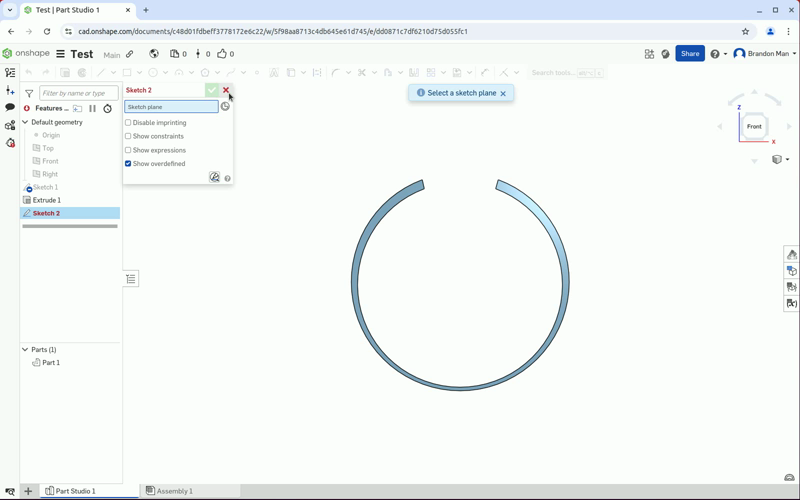
mouse_move(73, 163)
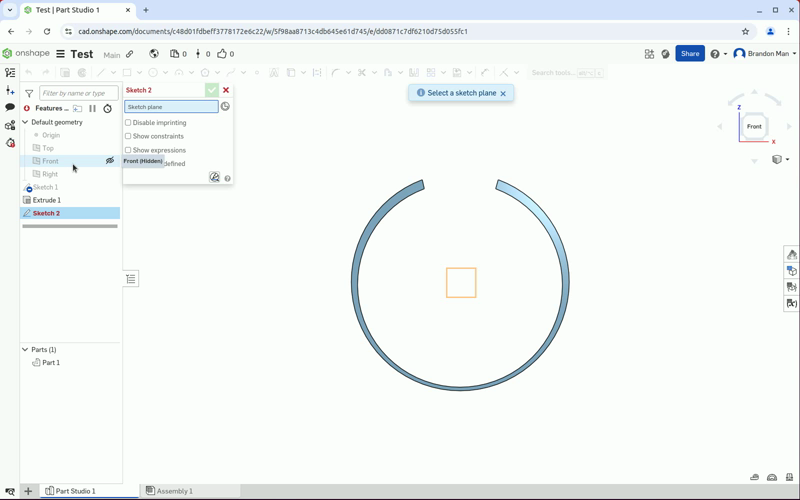
click(73, 163)
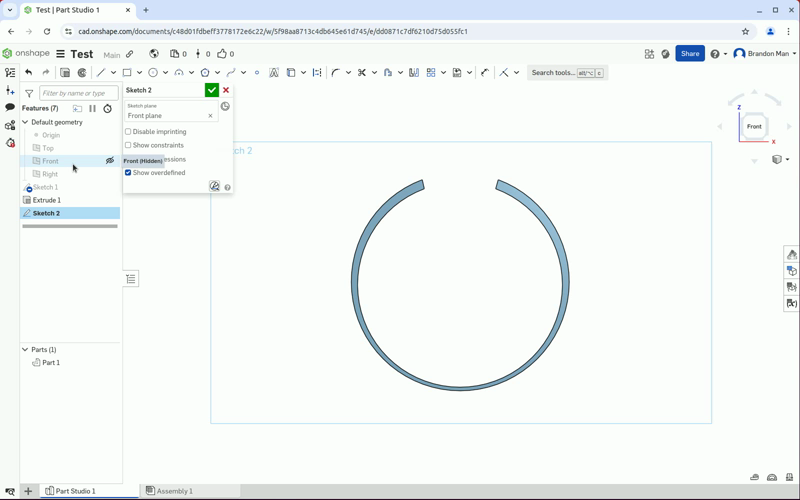
mouse_move(73, 352)
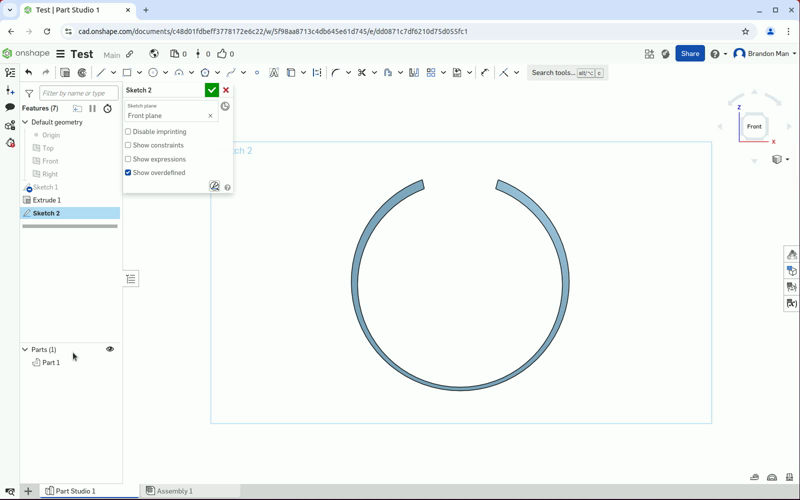
key(y)
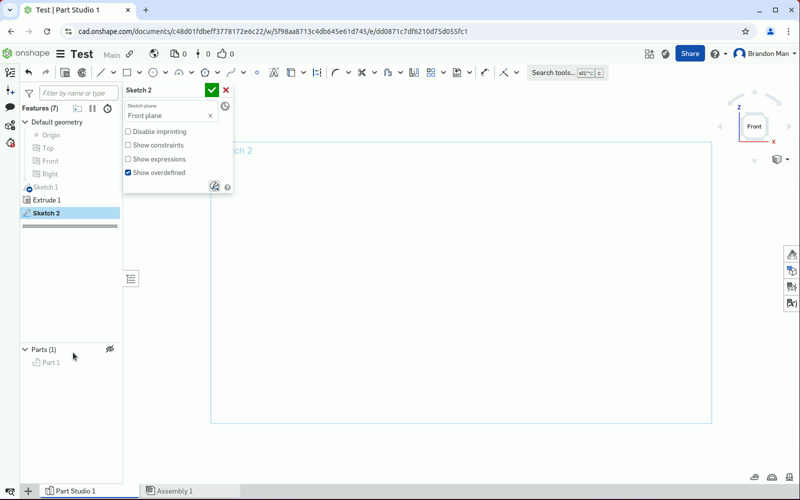
key(l)
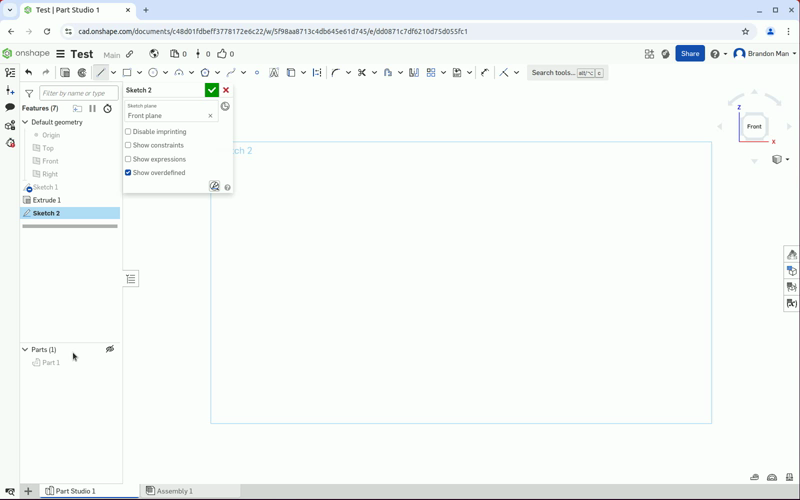
key_down(shift)
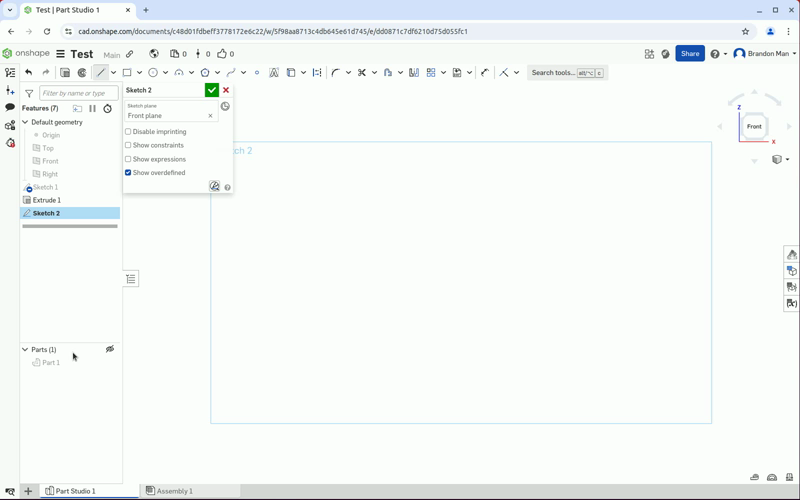
mouse_move(422, 179)
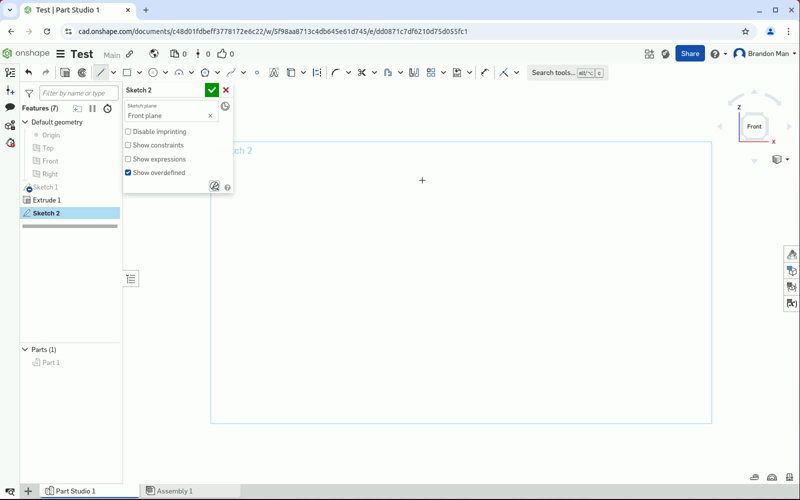
click(422, 179)
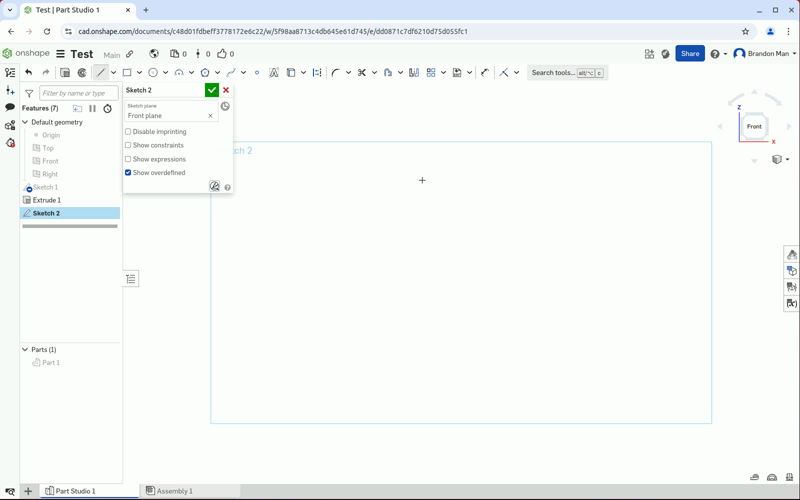
key_up(shift)
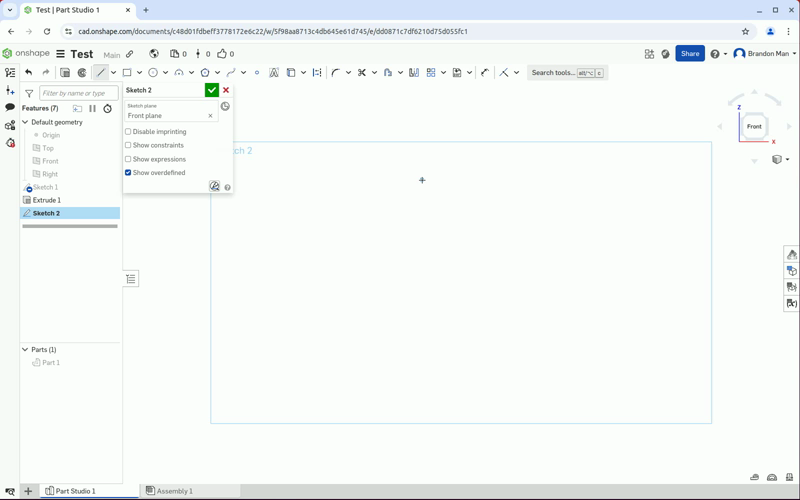
key_down(shift)
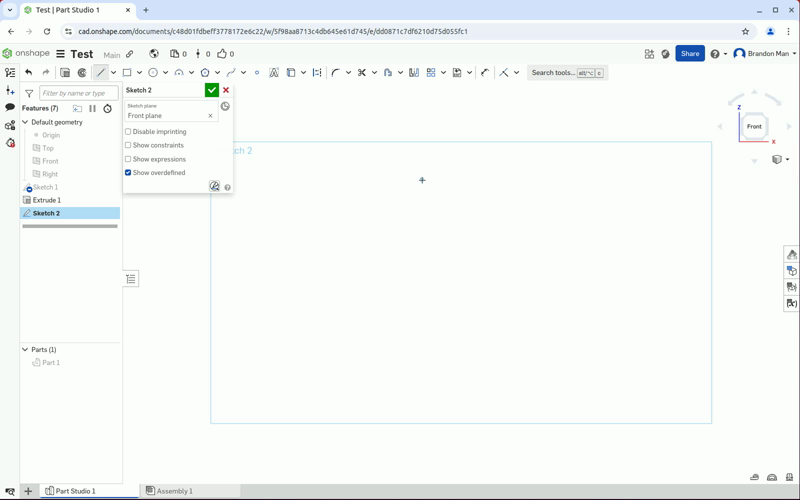
mouse_move(452, 179)
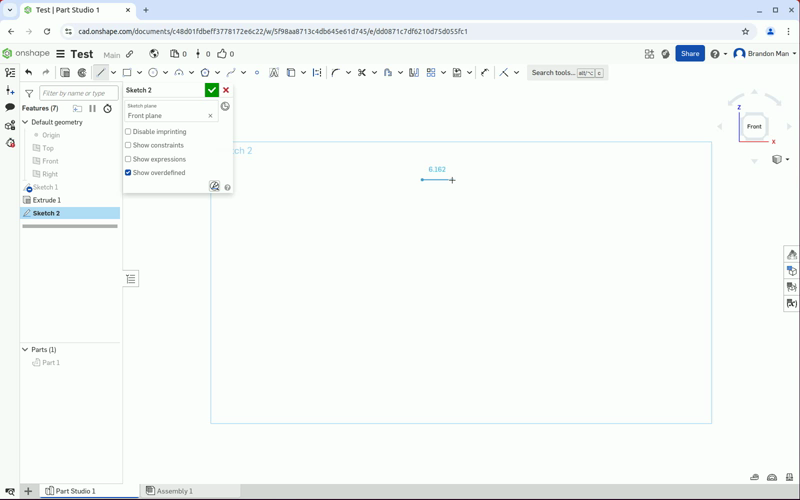
mouse_move(425, 187)
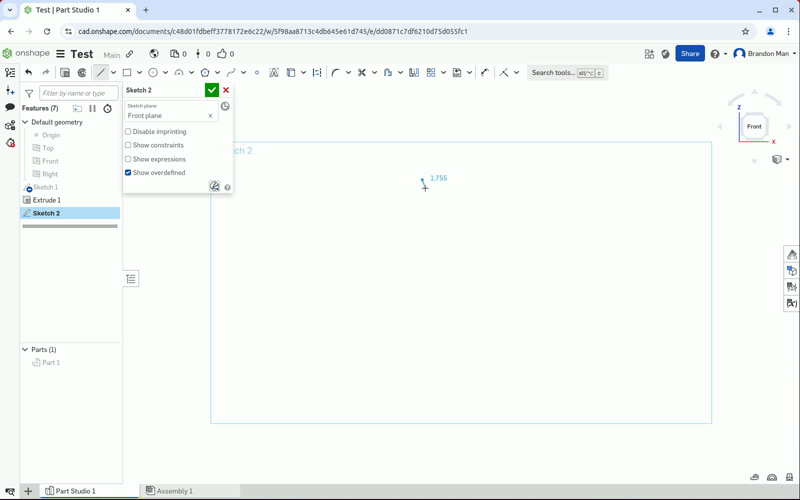
click(425, 187)
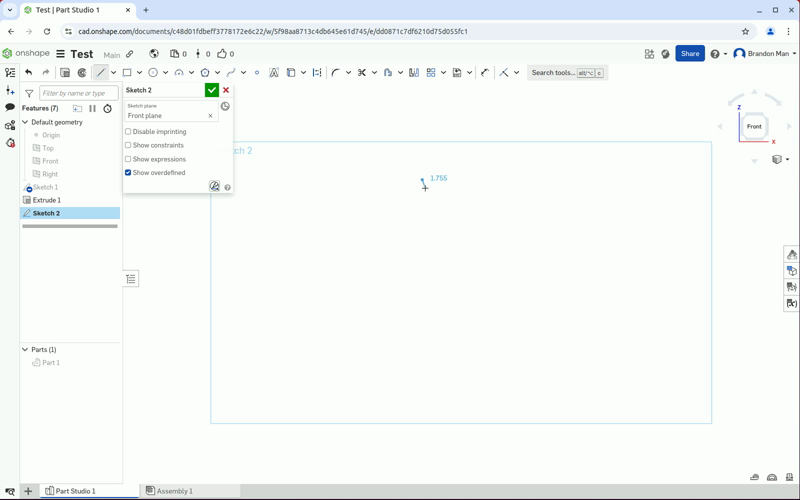
key_up(shift)
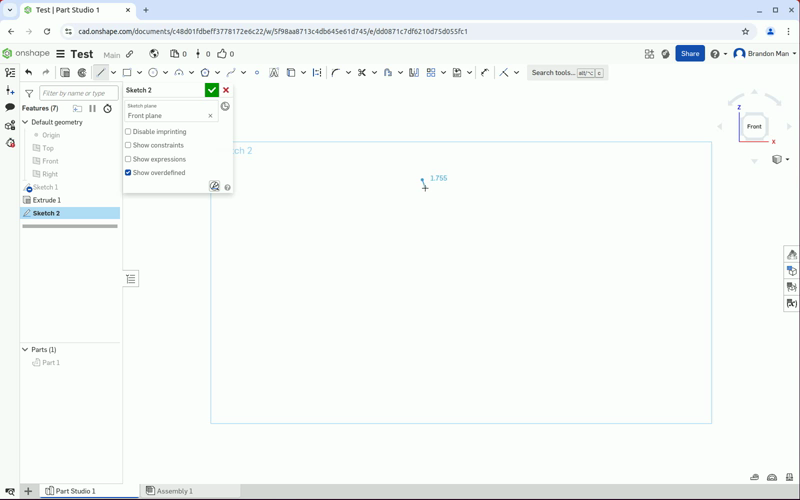
key(esc)
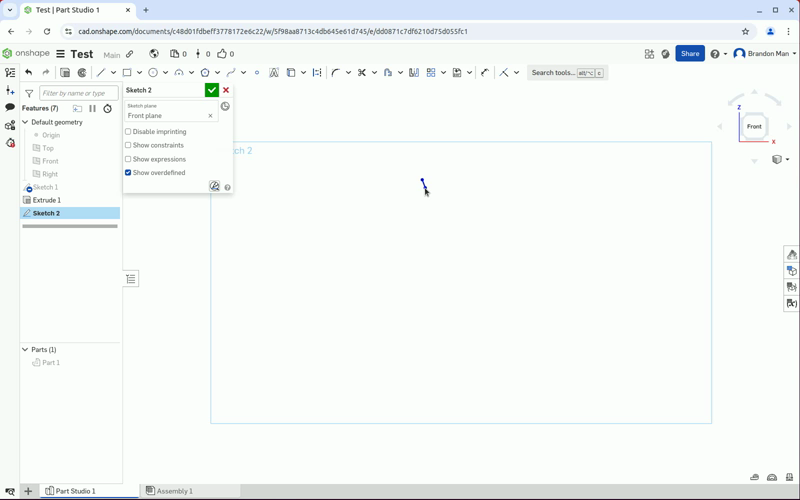
key(a)
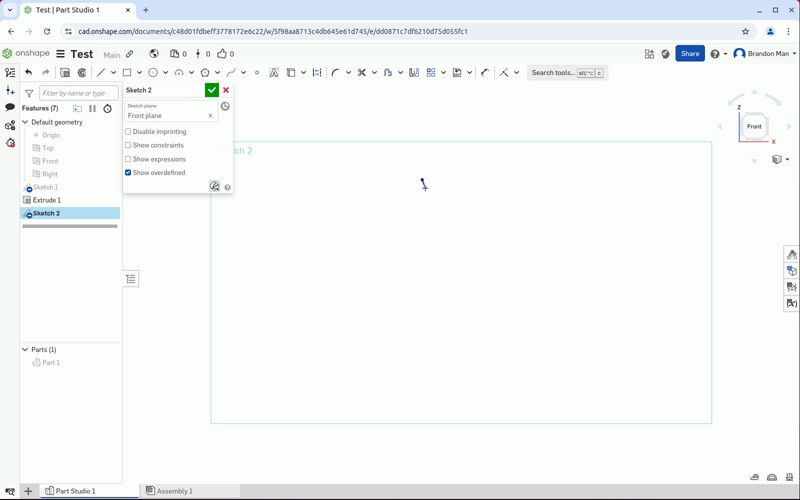
mouse_move(425, 187)
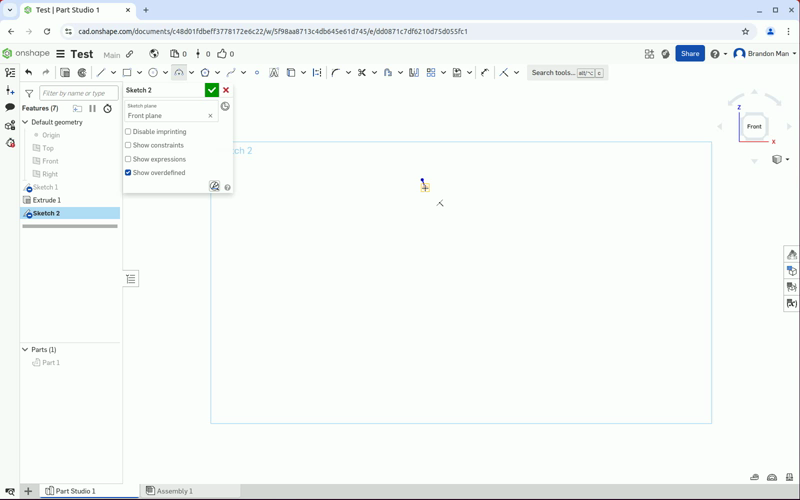
click(425, 187)
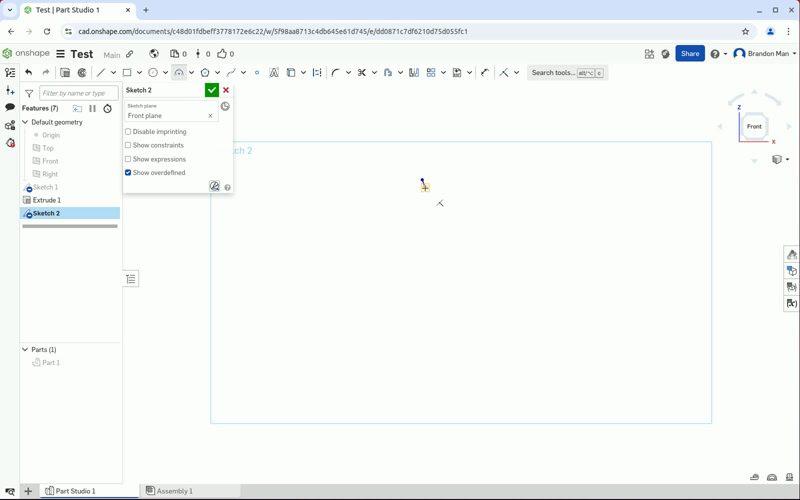
key_down(shift)
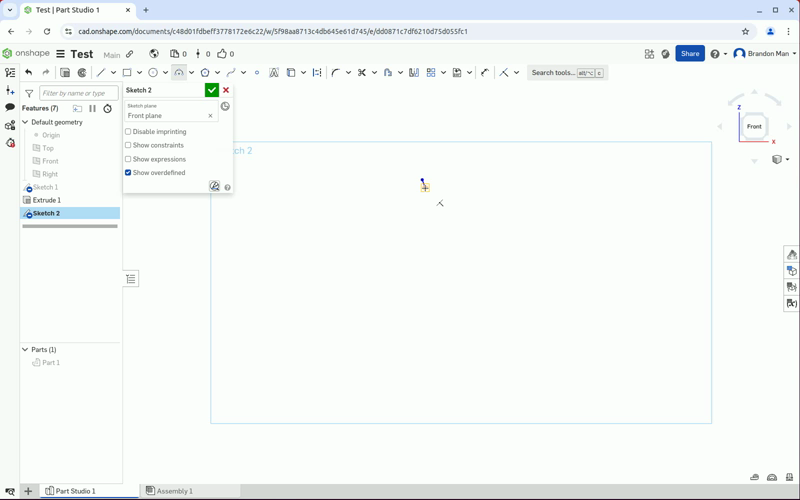
mouse_move(495, 187)
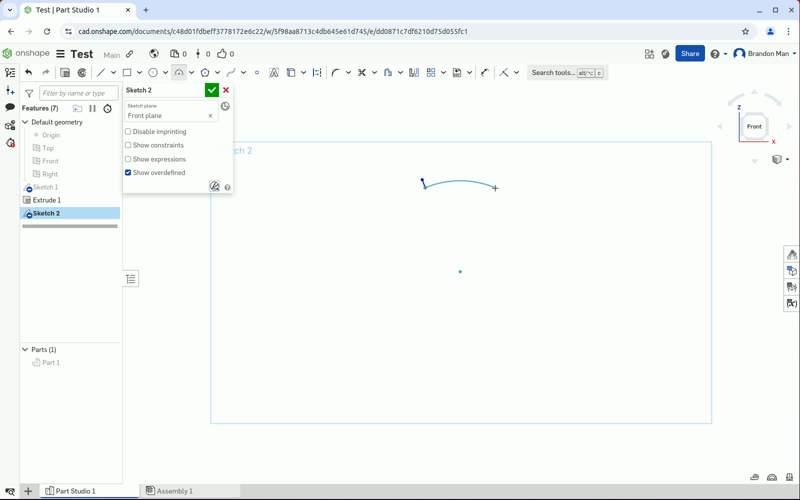
click(495, 187)
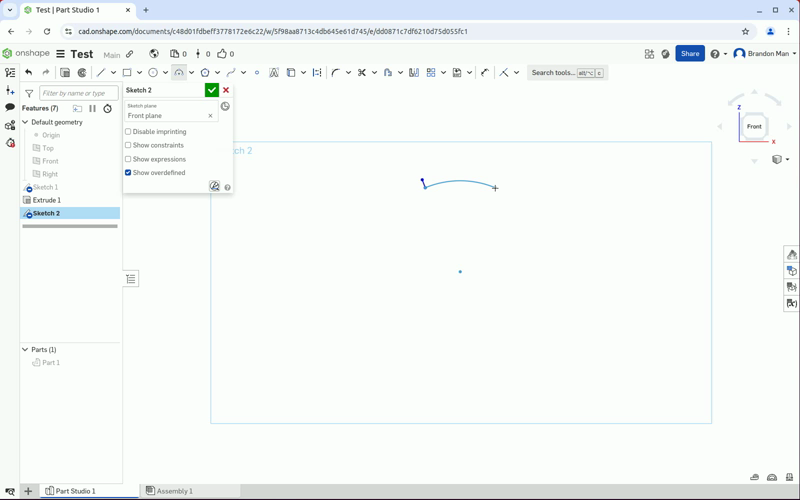
mouse_move(460, 181)
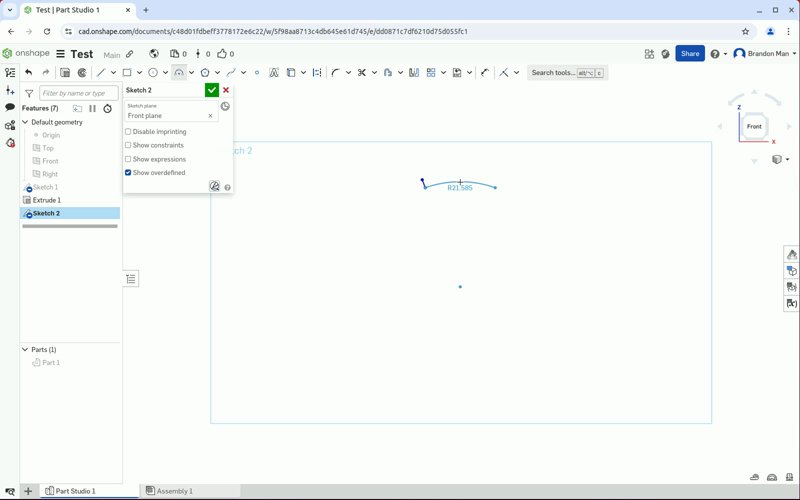
click(460, 181)
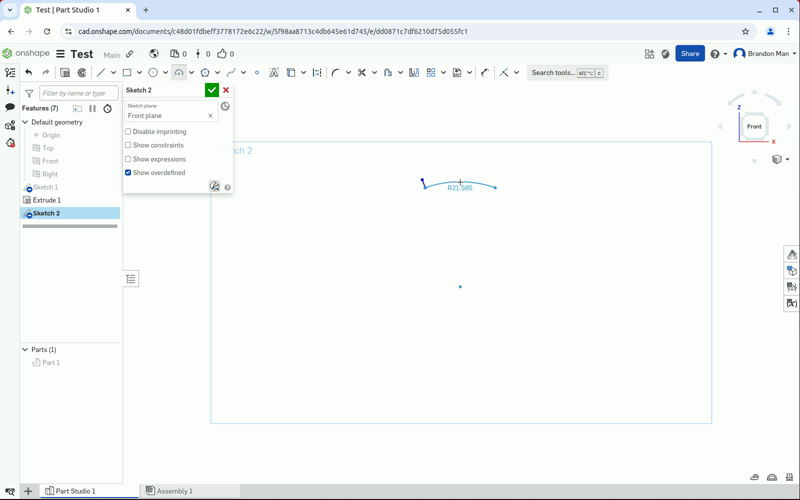
key_up(shift)
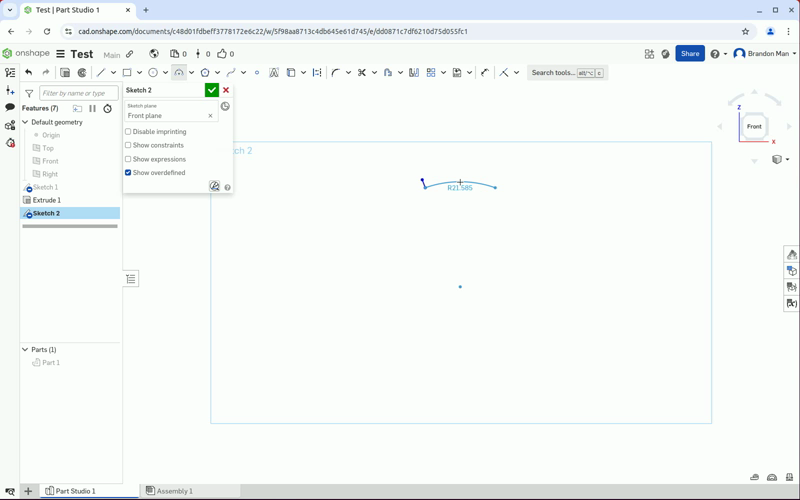
key(esc)
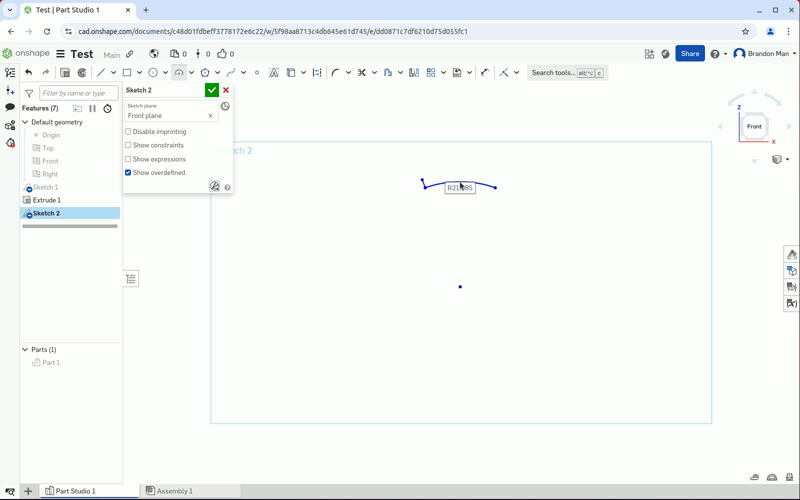
key(l)
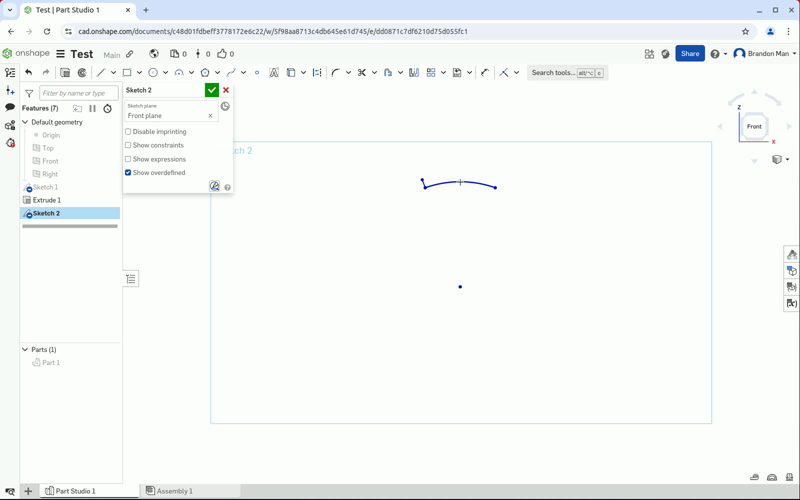
mouse_move(495, 187)
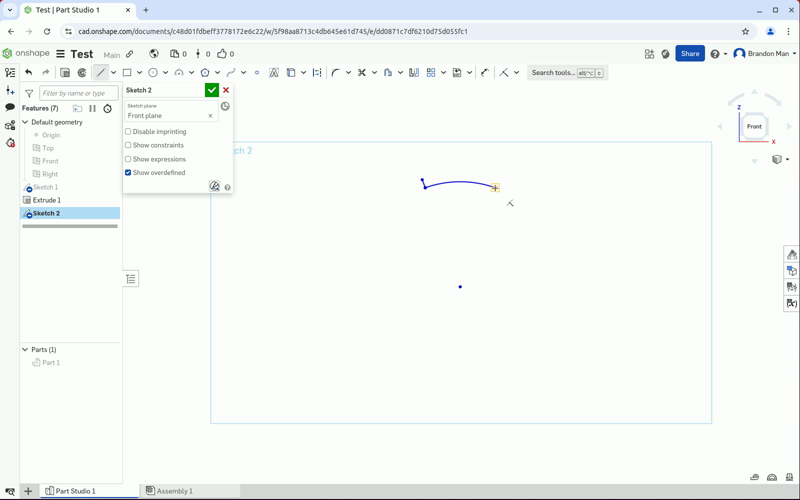
click(495, 187)
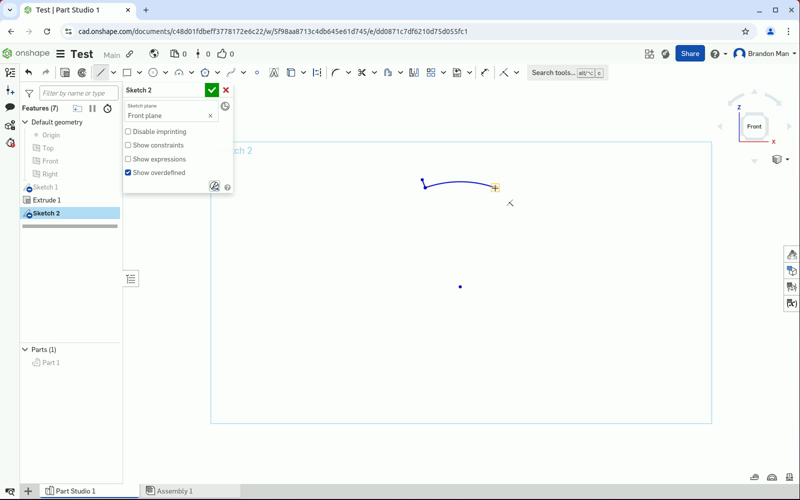
key_down(shift)
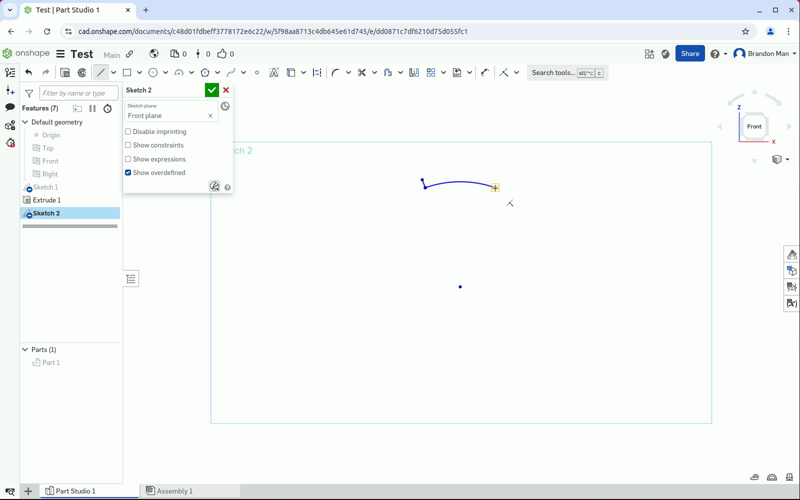
mouse_move(525, 187)
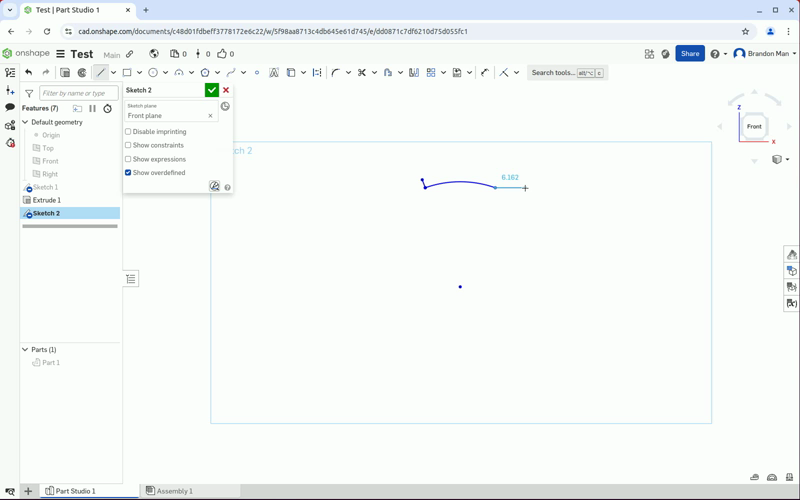
mouse_move(498, 179)
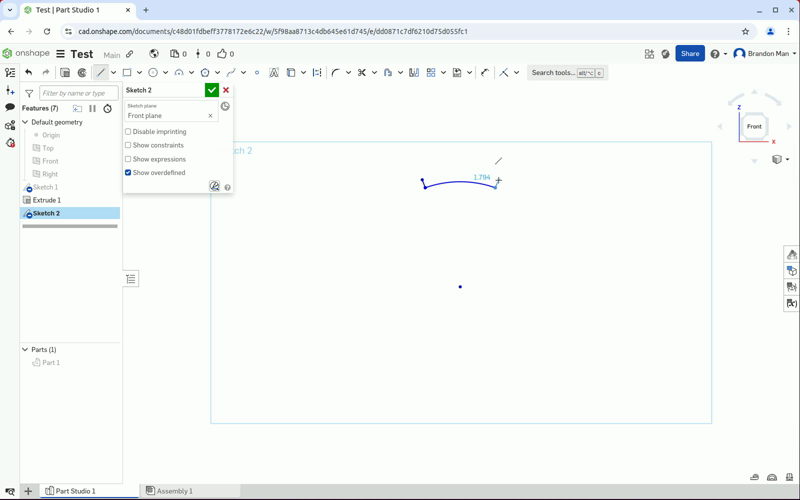
click(498, 179)
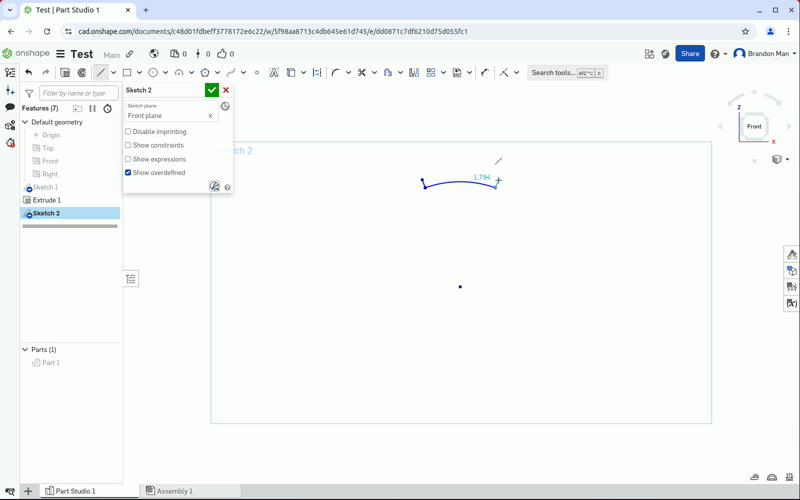
key_up(shift)
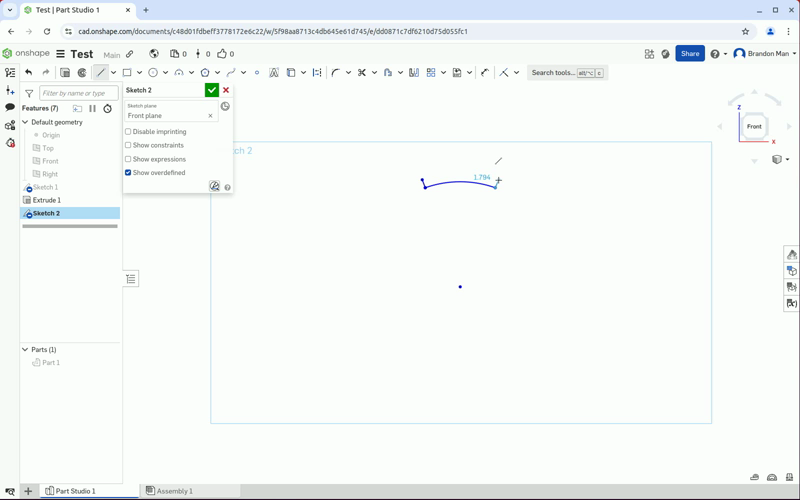
key_down(shift)
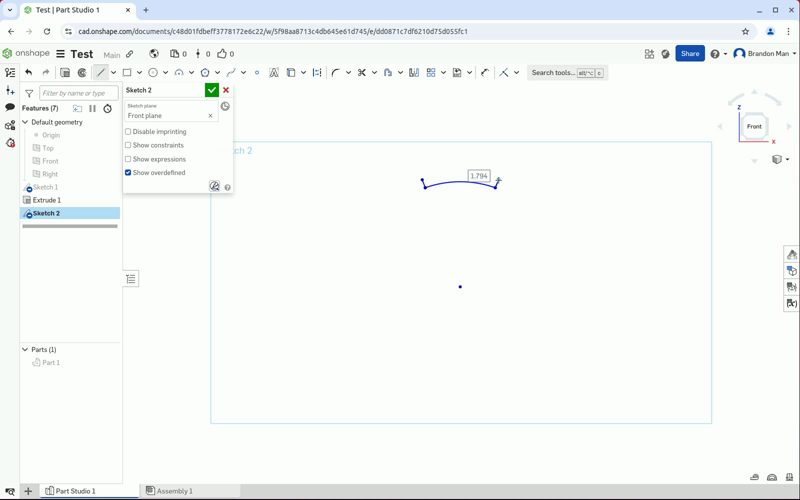
mouse_move(422, 179)
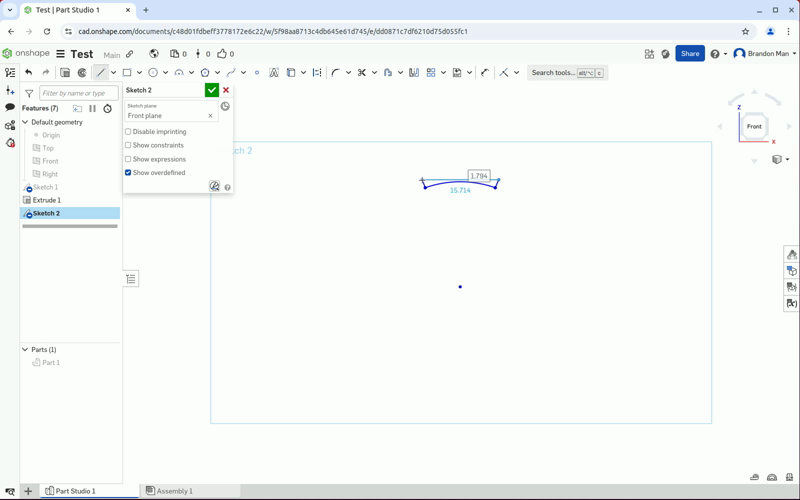
key_up(shift)
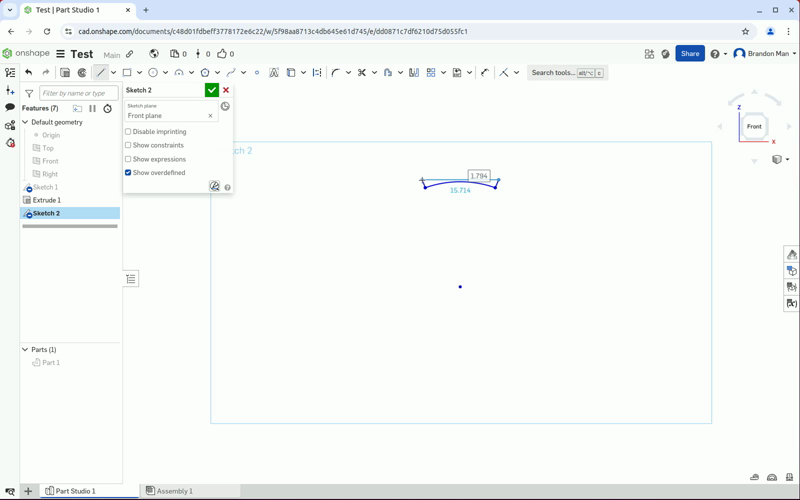
click(422, 179)
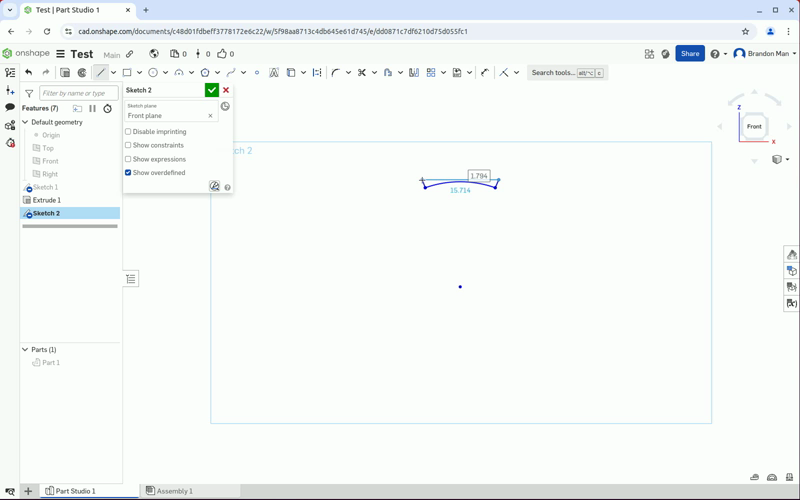
key(esc)
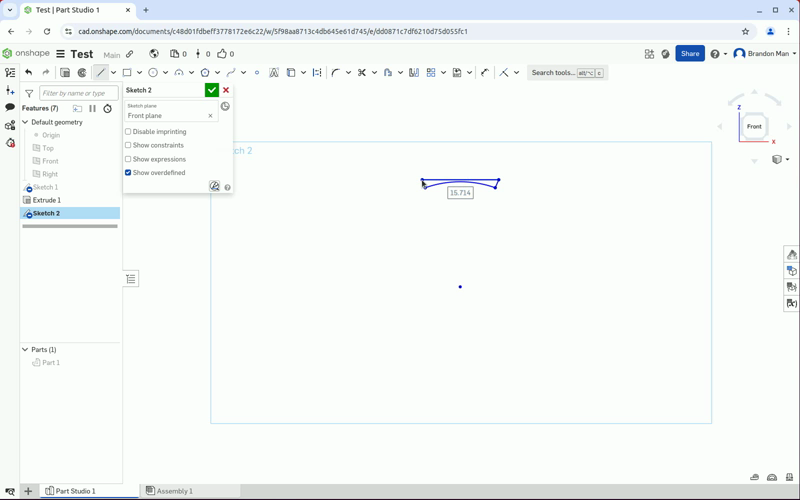
mouse_move(433, 180)
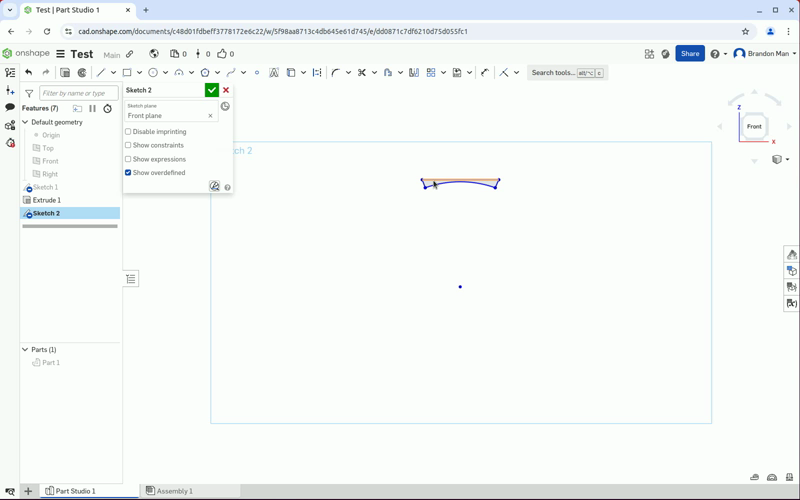
scroll(6)
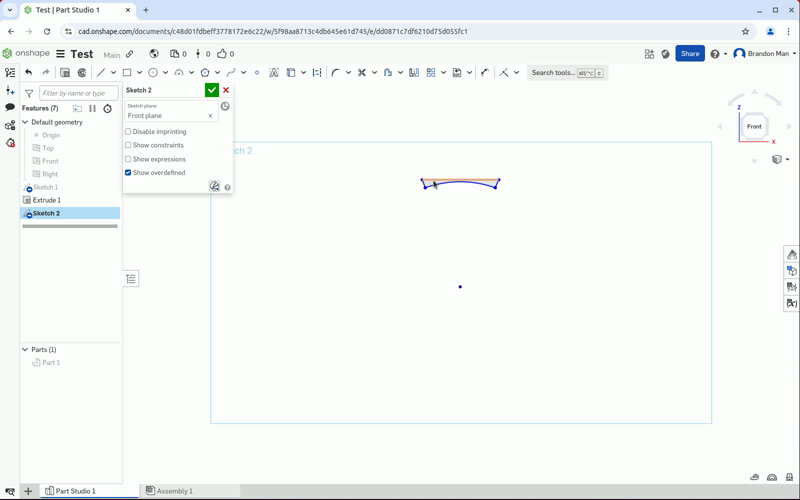
scroll(6)
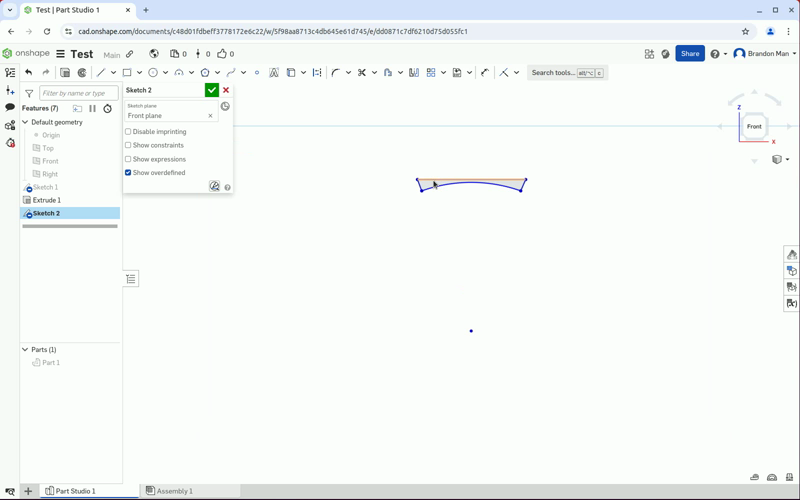
scroll(6)
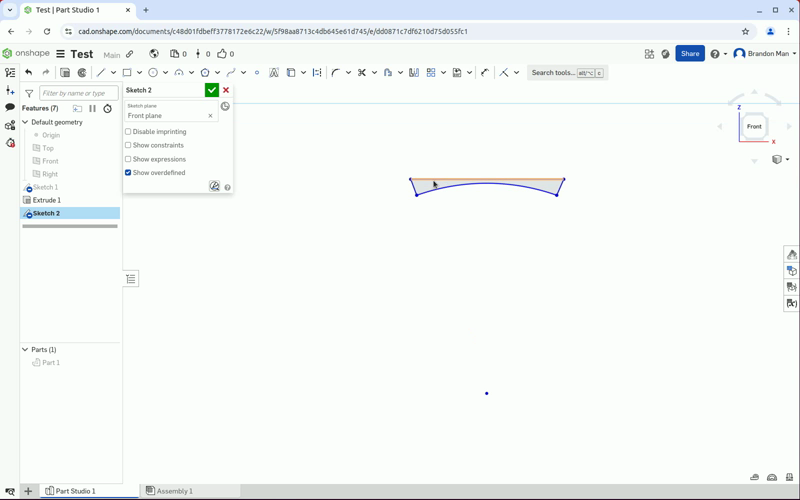
scroll(6)
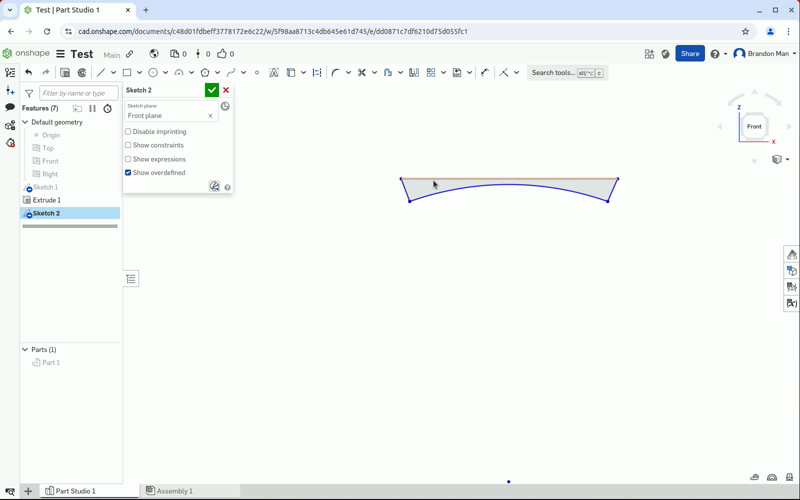
scroll(6)
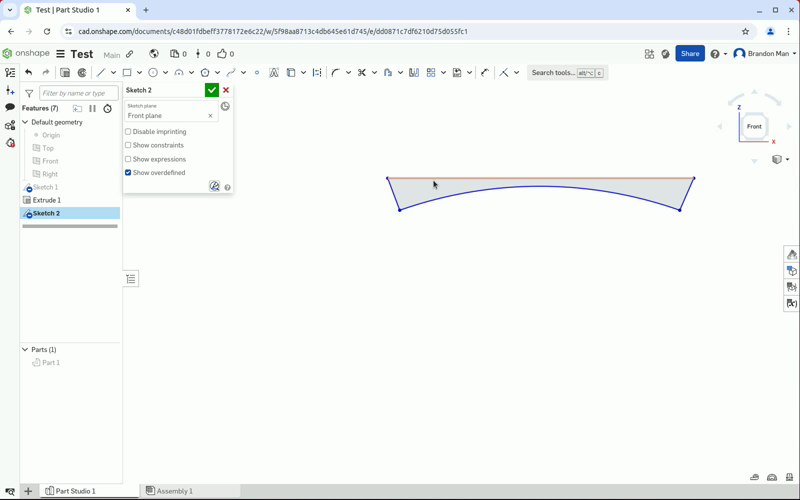
scroll(6)
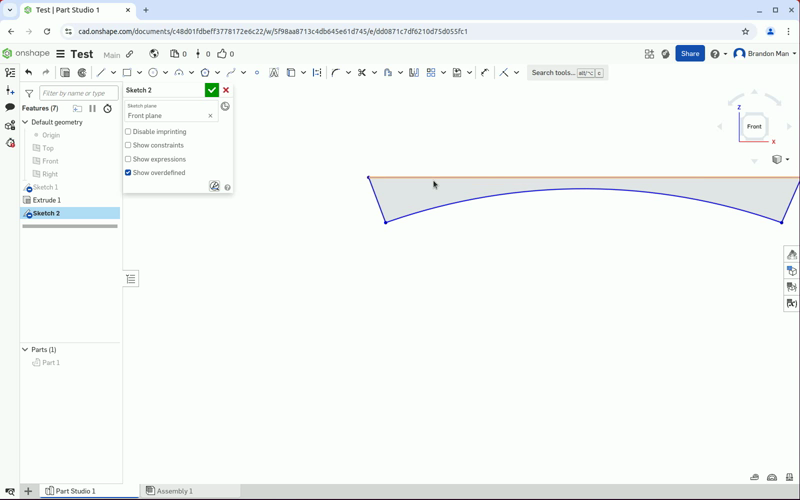
scroll(6)
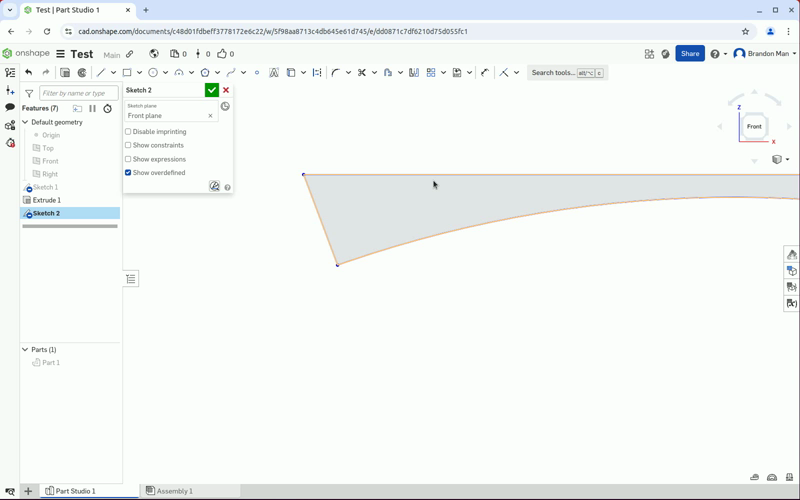
click(433, 180)
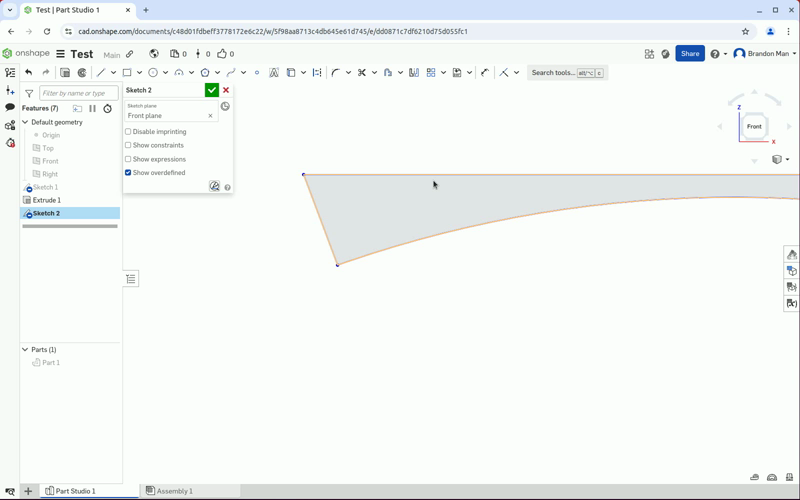
scroll(-6)
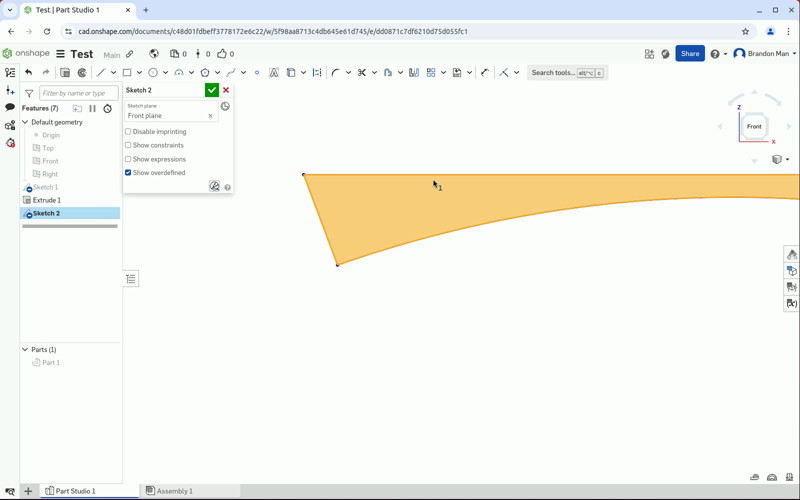
scroll(-6)
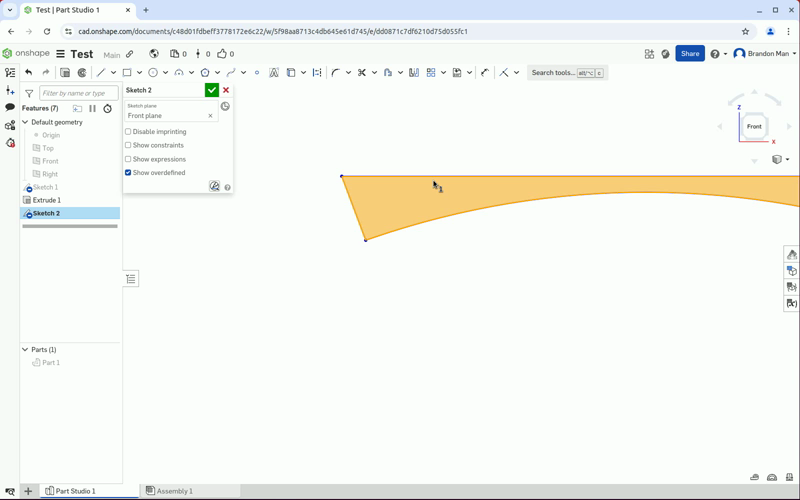
scroll(-6)
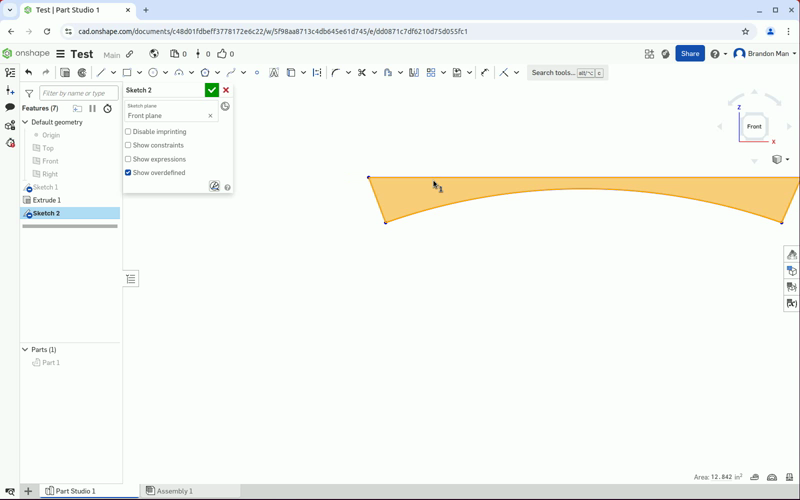
scroll(-6)
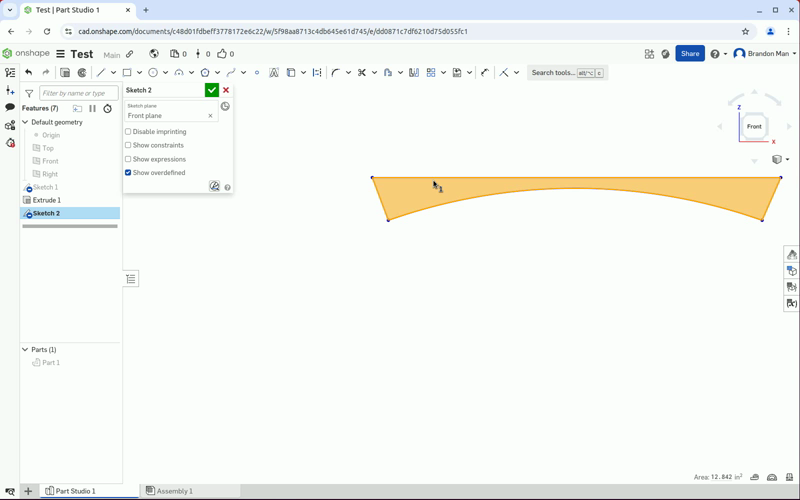
scroll(-6)
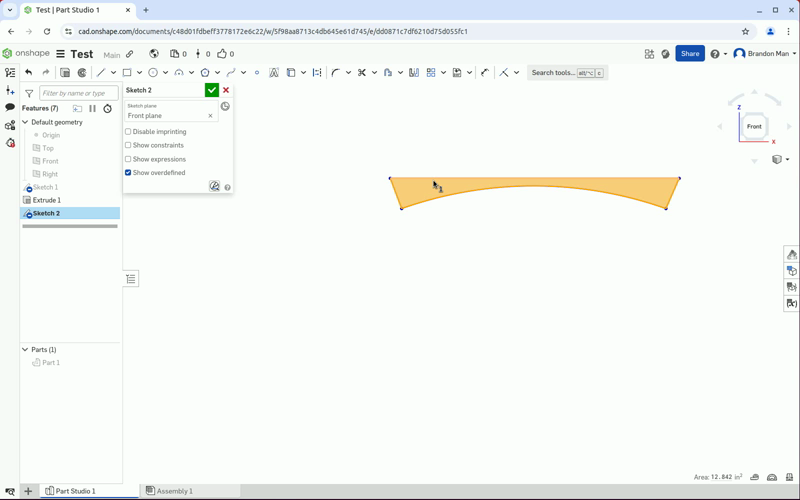
scroll(-6)
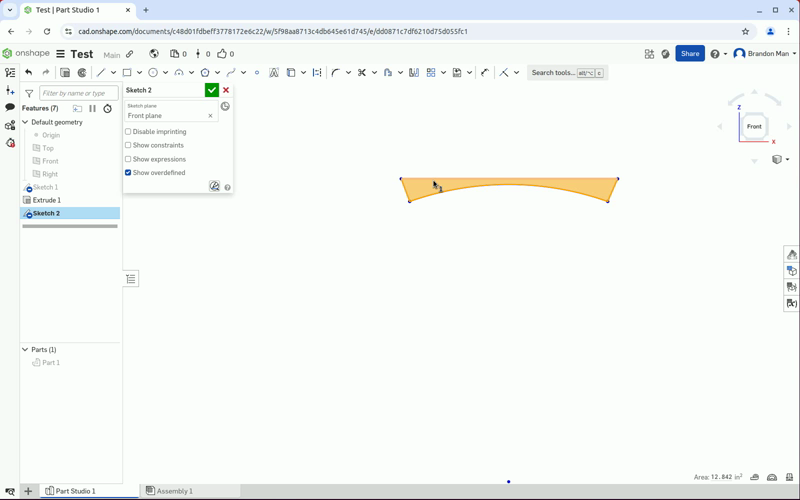
scroll(-6)
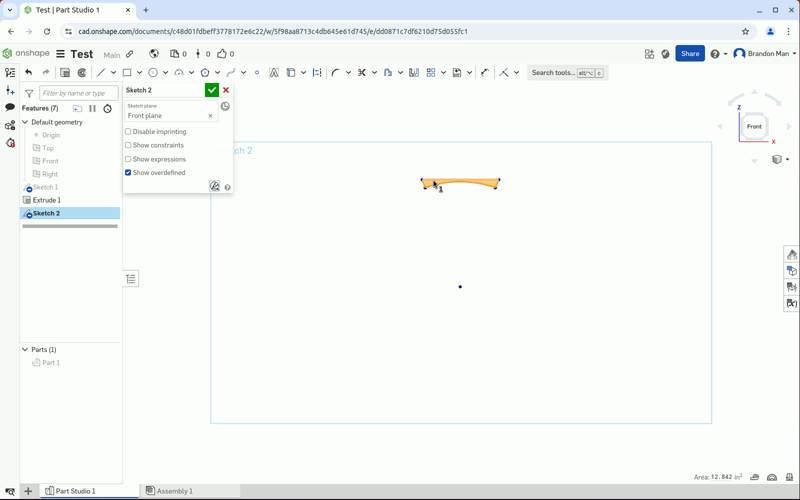
mouse_move(73, 352)
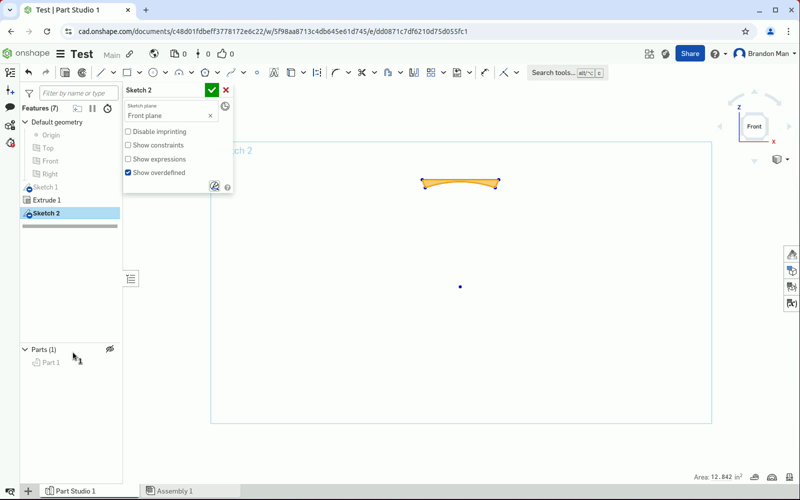
key(shift+y)
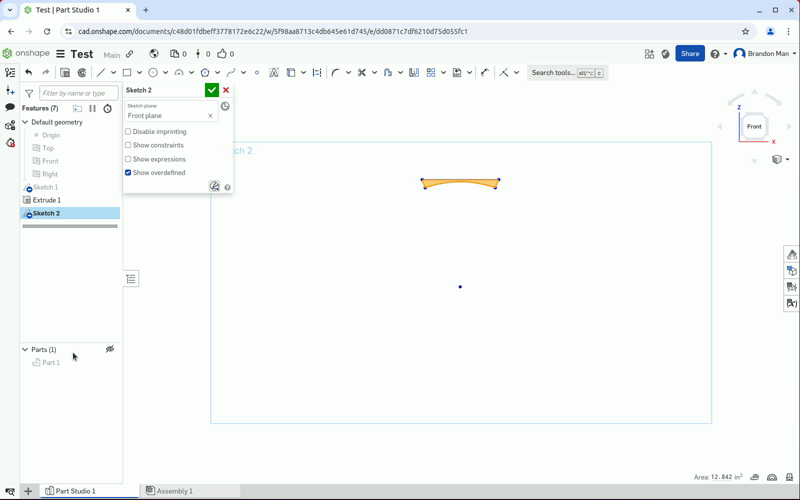
key(shift+e)
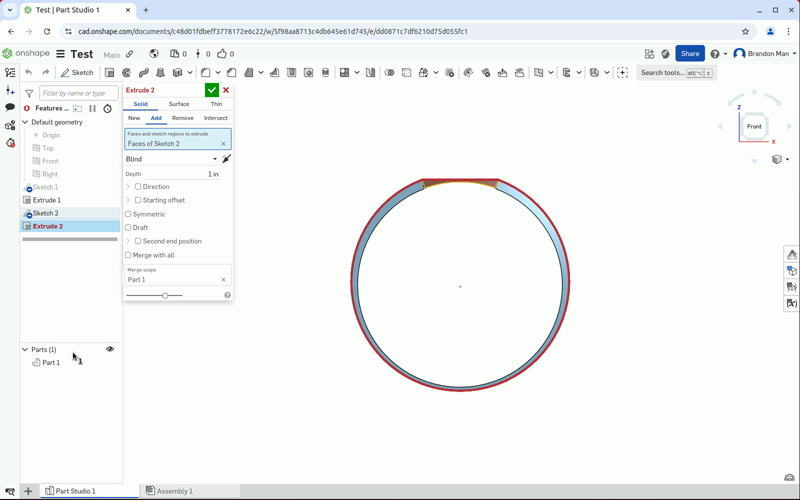
mouse_move(143, 106)
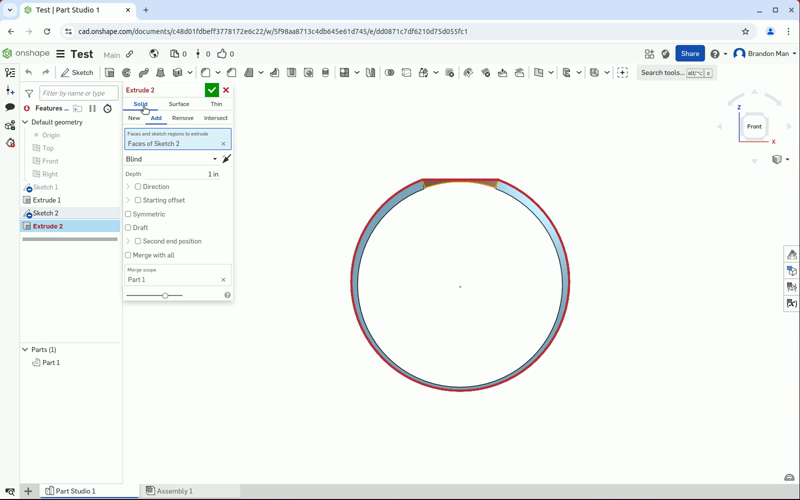
click(143, 106)
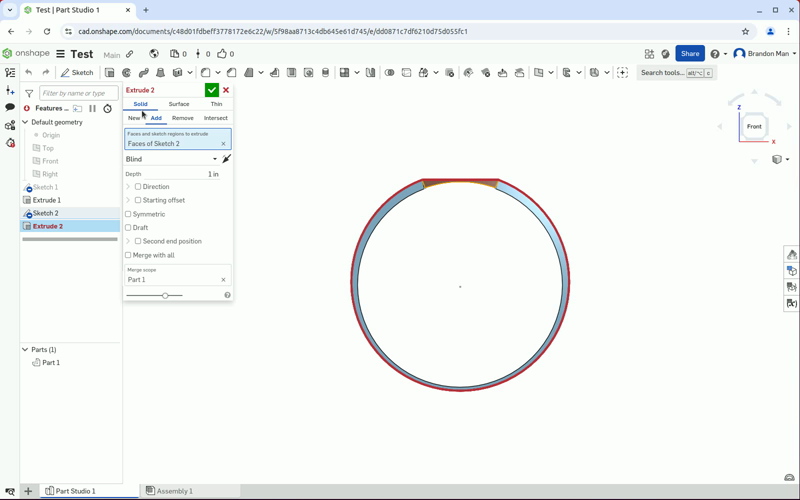
mouse_move(137, 120)
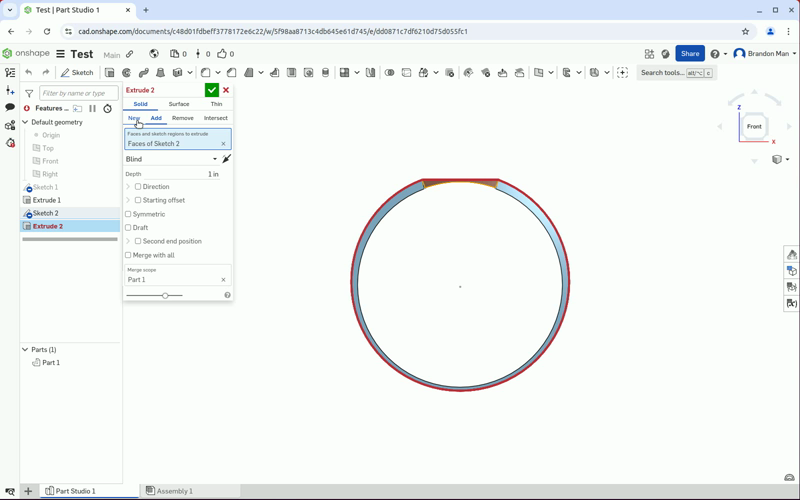
click(137, 120)
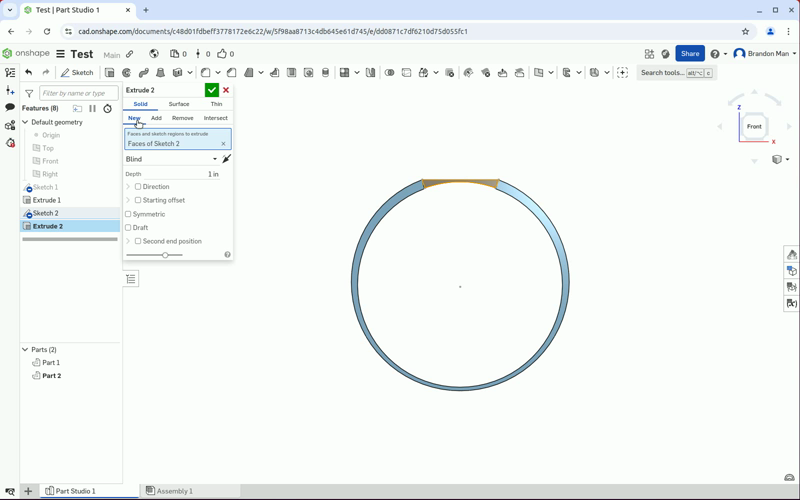
key(tab, 4)
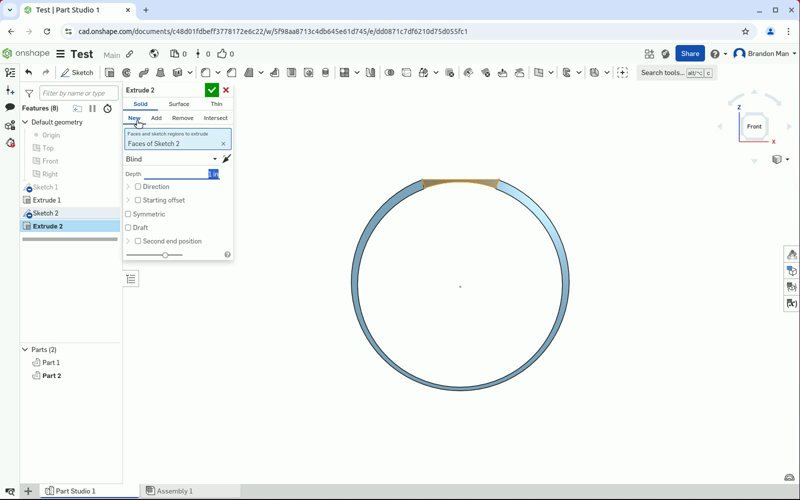
text(0.963)
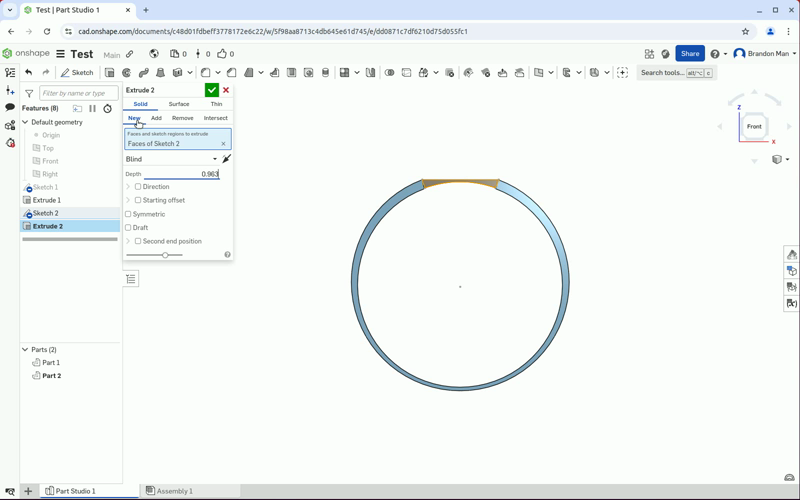
key(tab, 3)
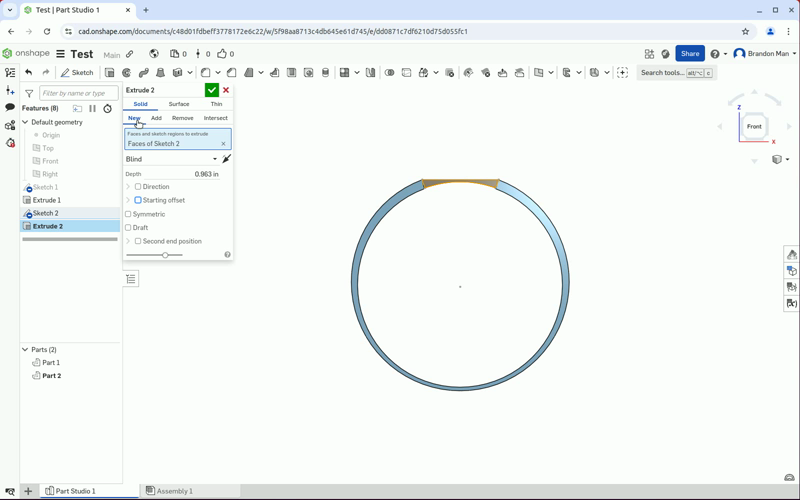
key(tab, 2)
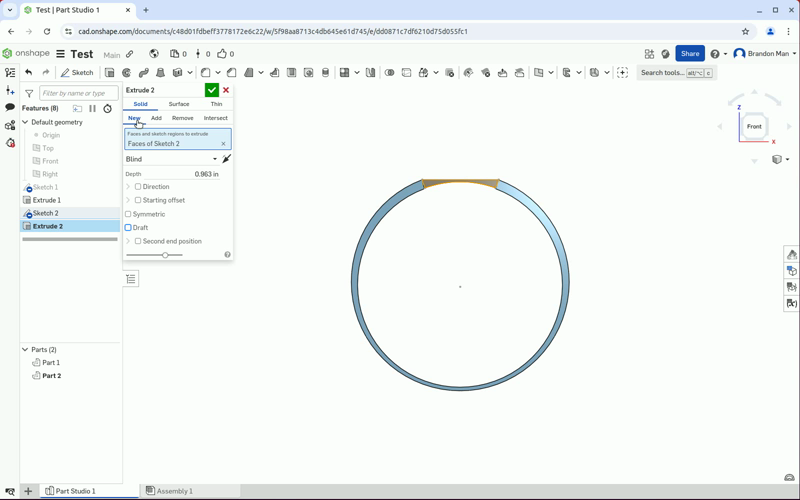
key(space)
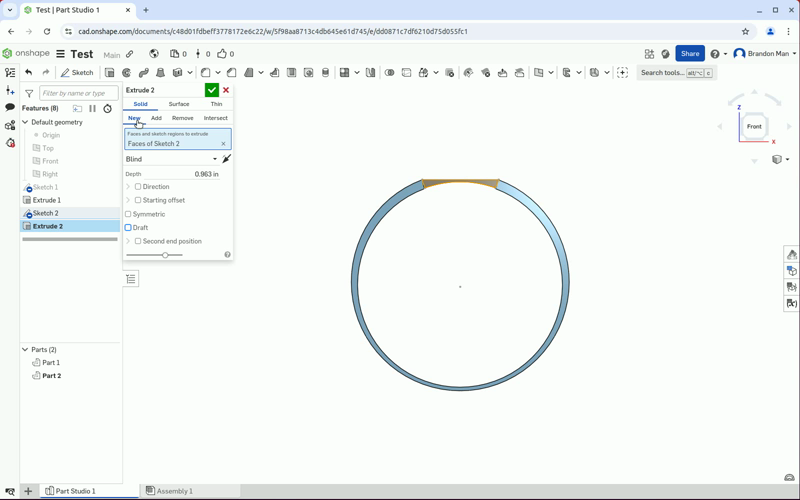
key(tab, 3)
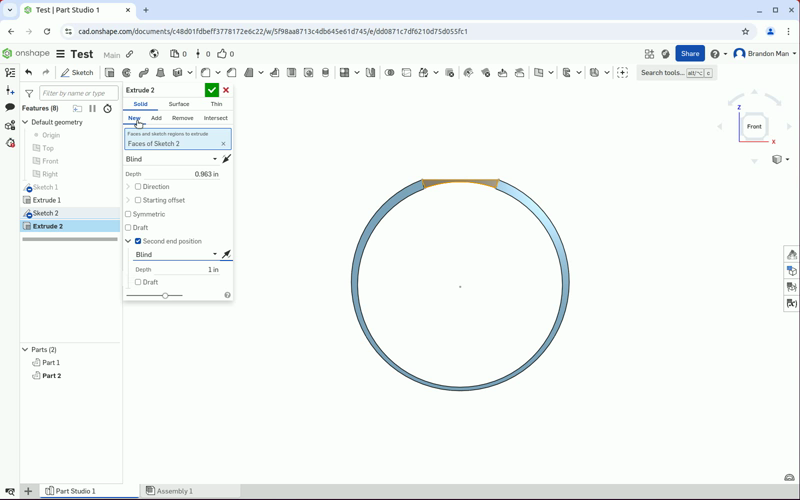
text(0.963)
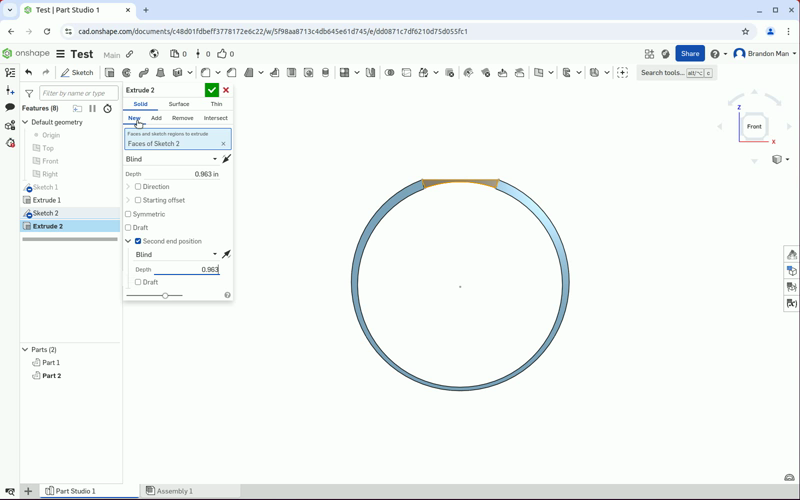
key(enter)
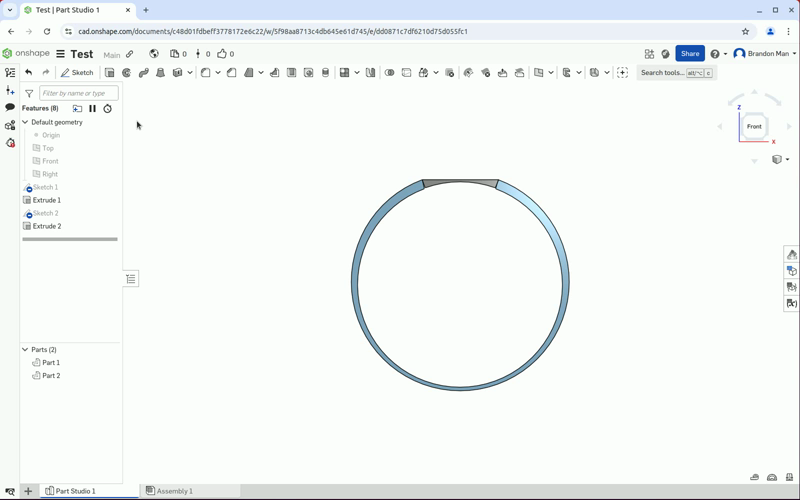
key(shift+h)
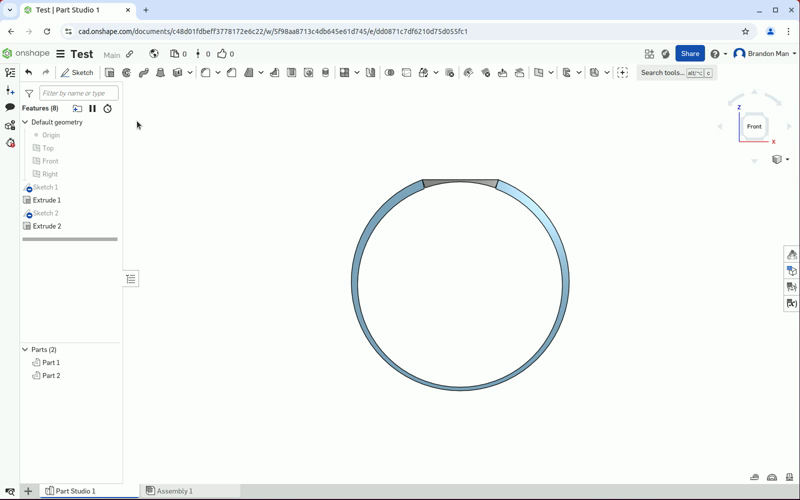
key(shift+h)
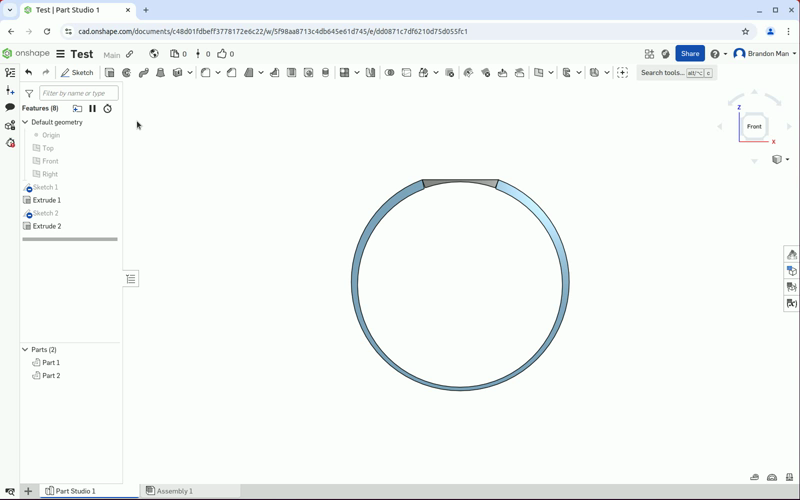
mouse_move(73, 189)
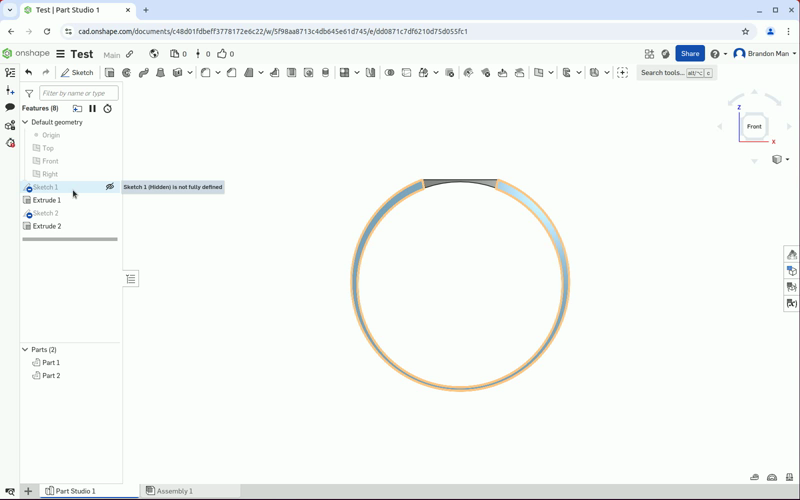
click(73, 189)
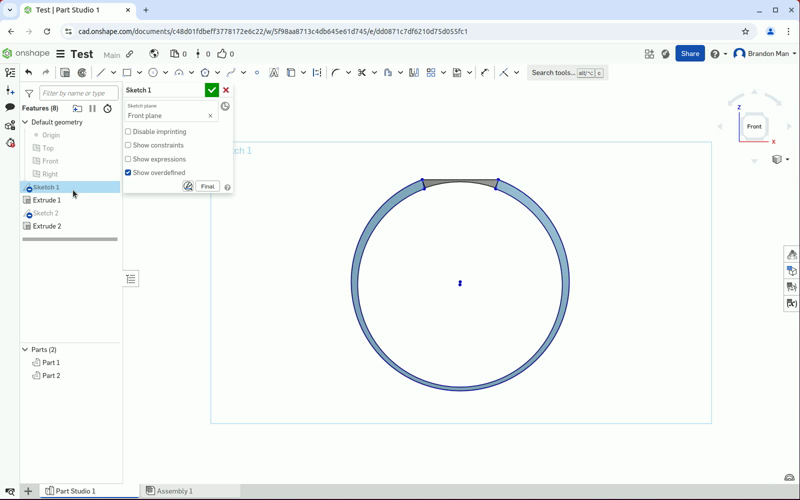
mouse_move(229, 92)
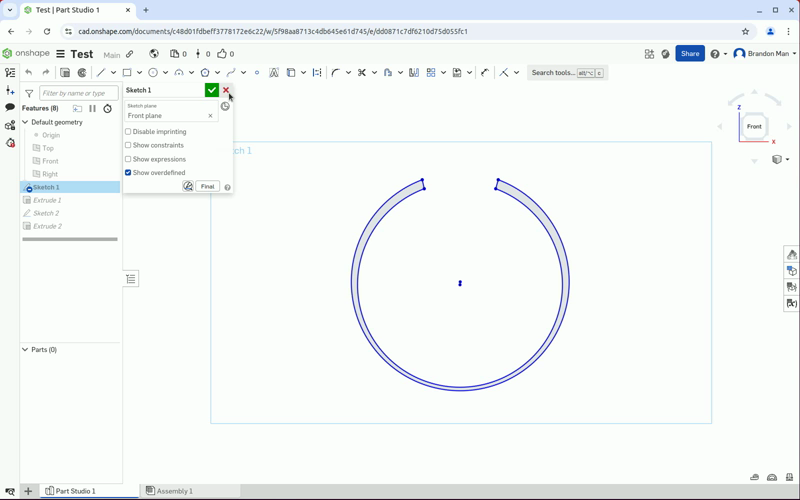
click(229, 92)
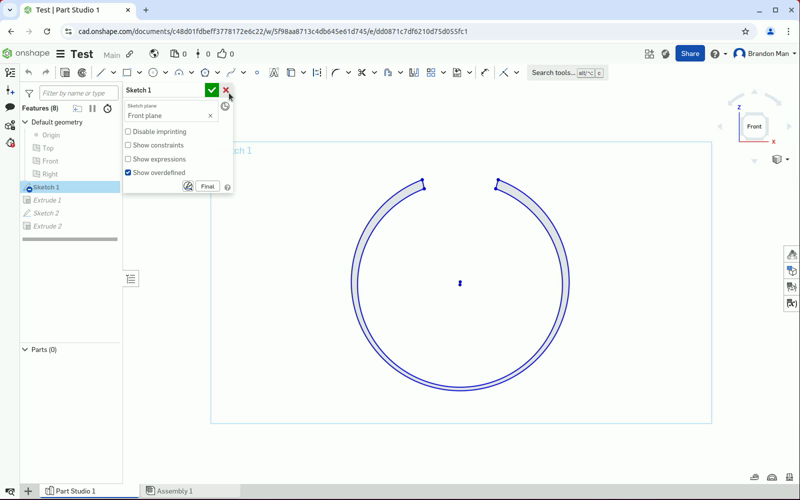
mouse_move(73, 352)
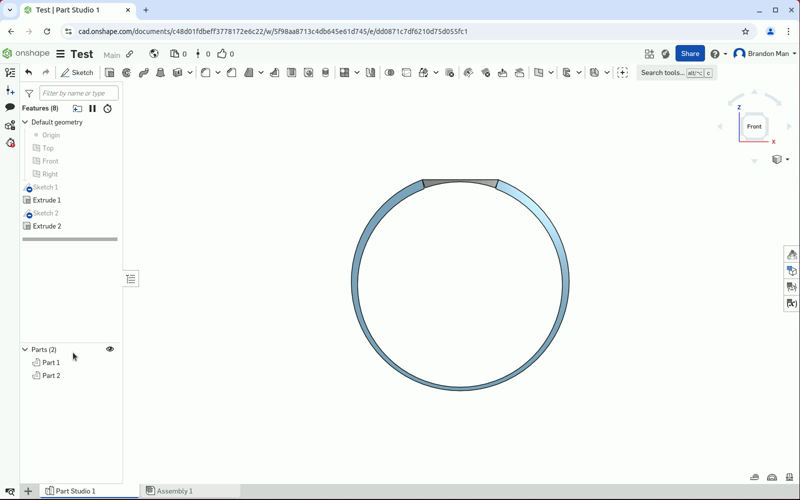
key(y)
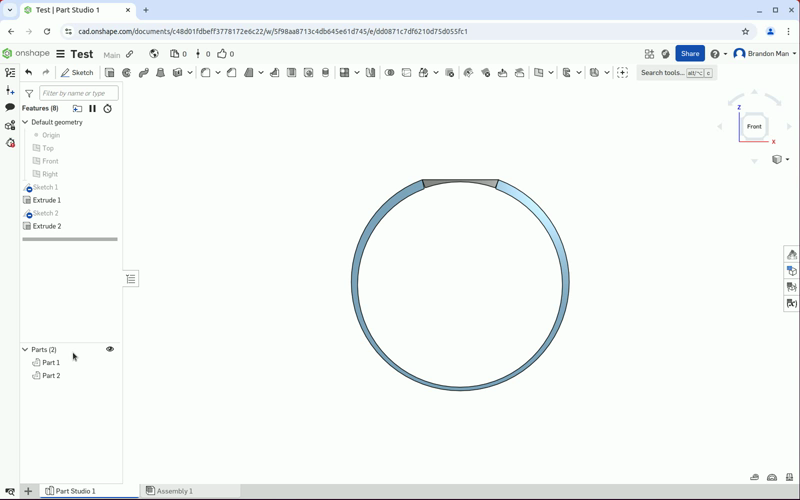
key(shift+p)
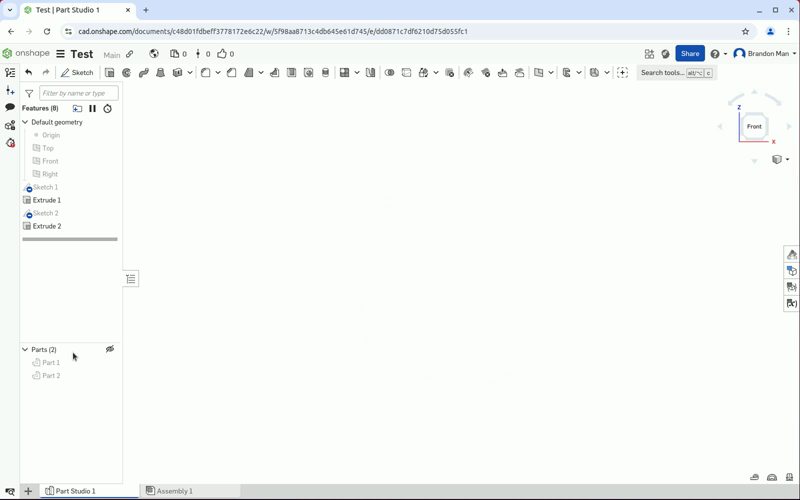
key(space)
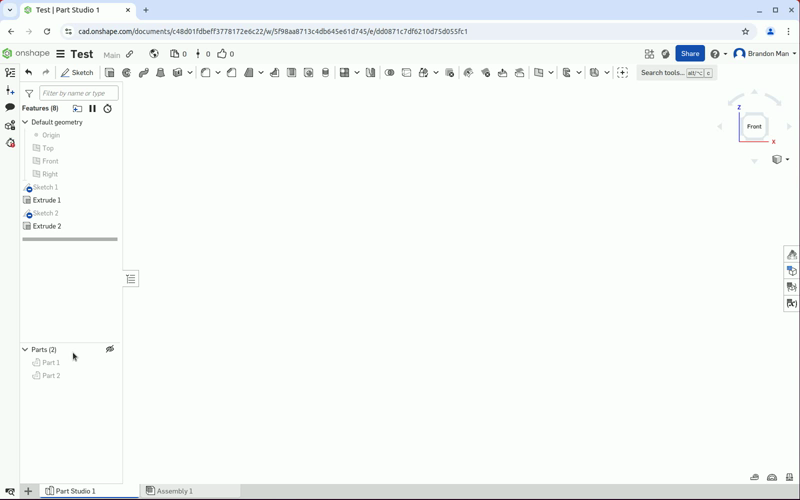
key_down(shift)
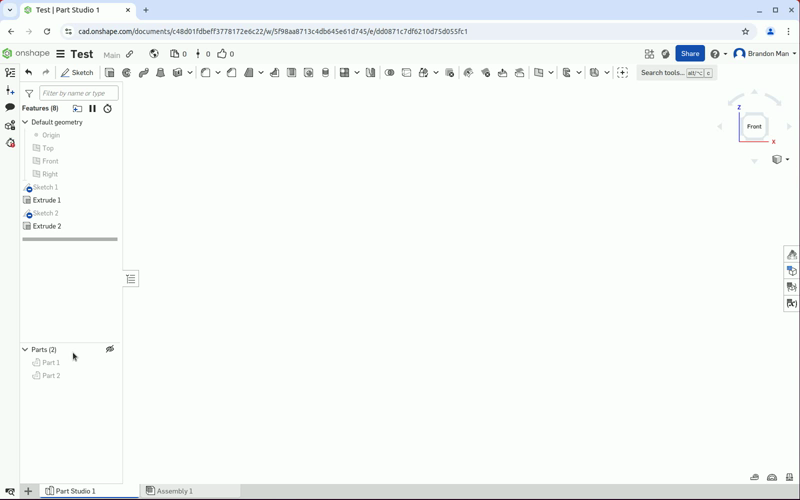
key(down)
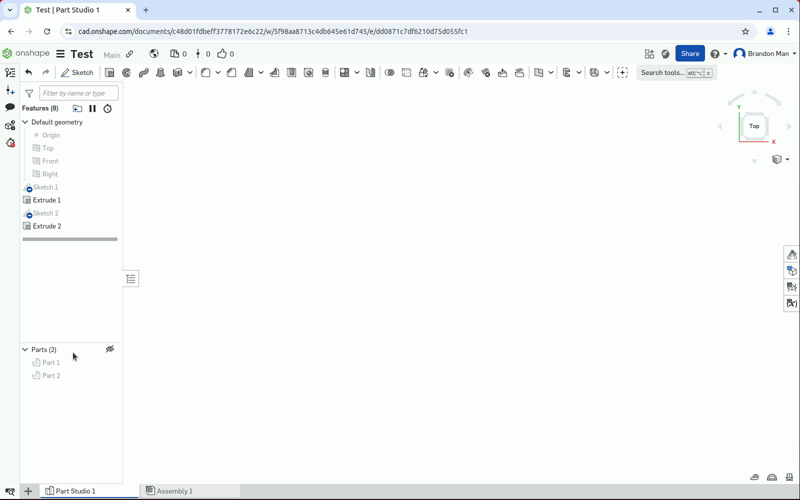
key_up(shift)
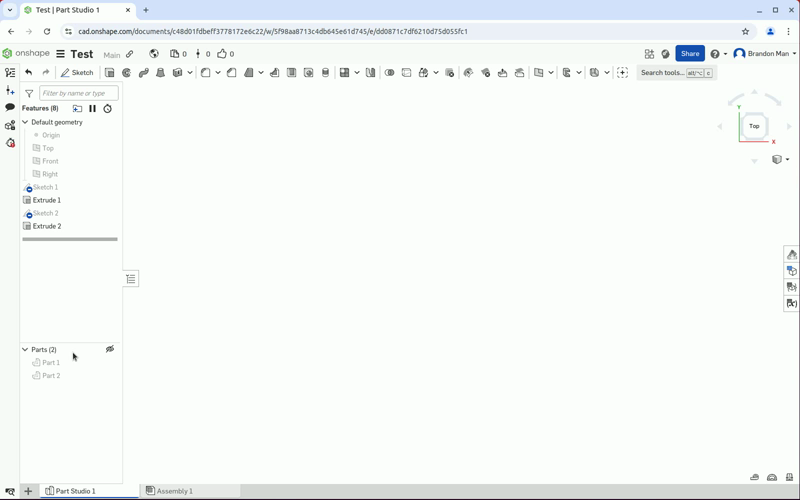
mouse_move(73, 352)
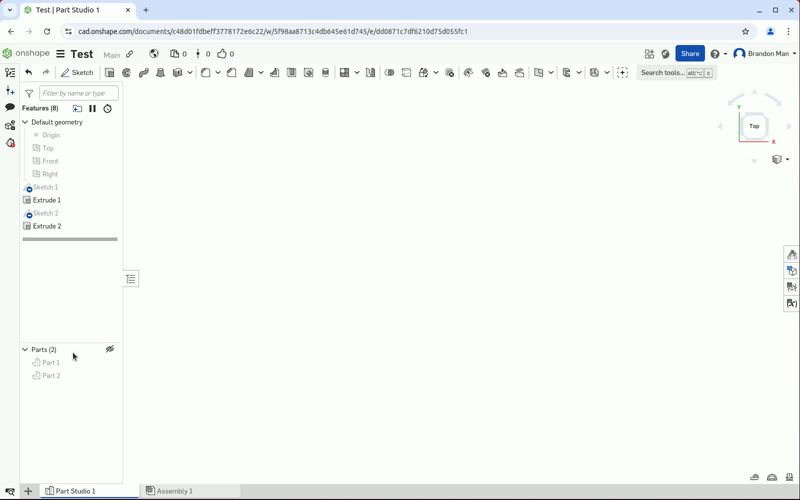
key(shift+y)
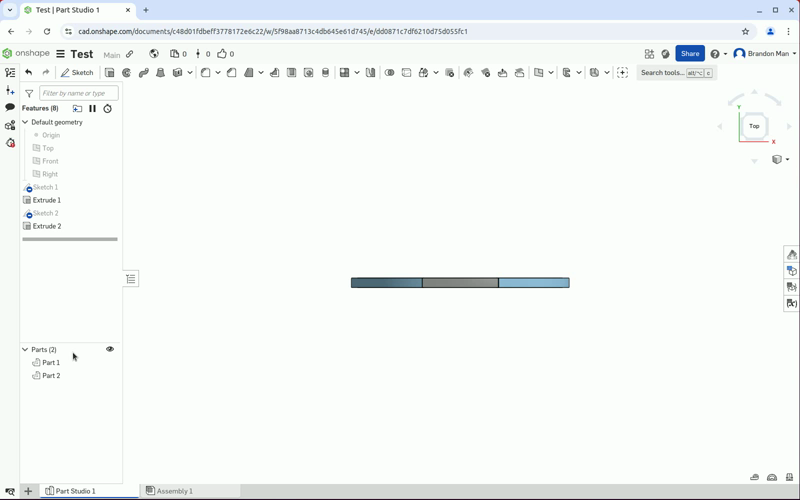
mouse_move(541, 75)
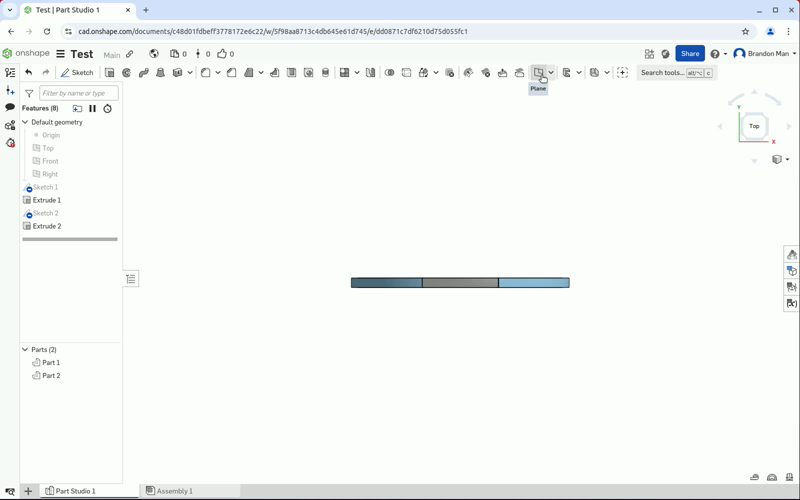
click(541, 75)
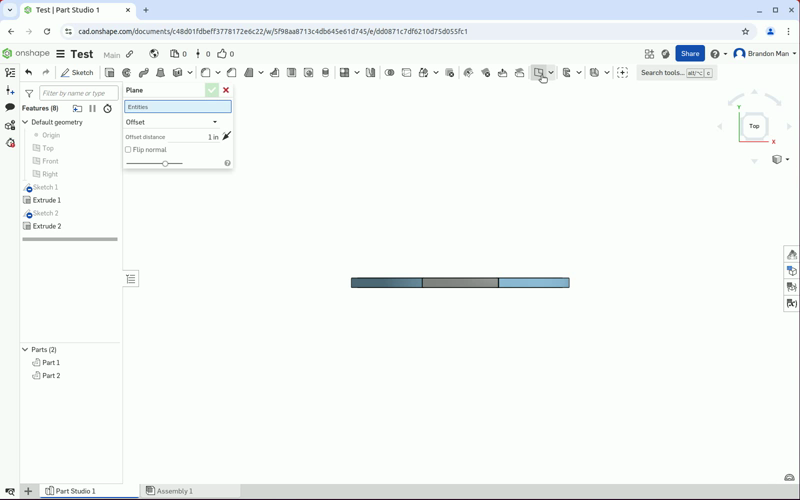
mouse_move(73, 150)
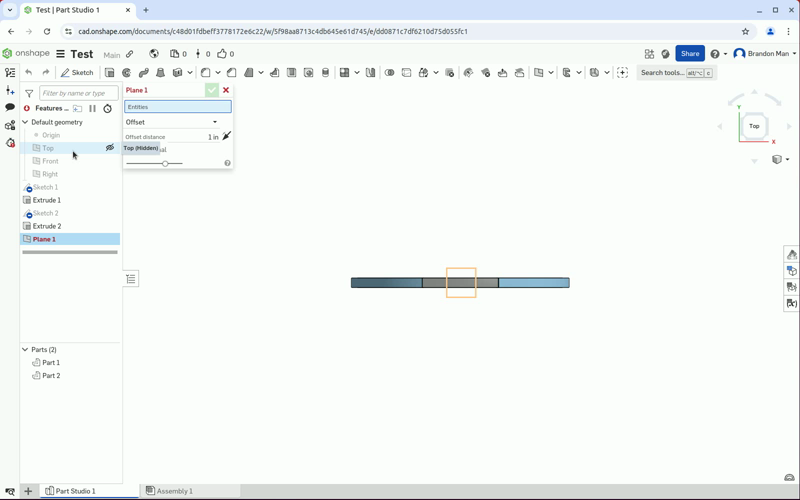
click(73, 150)
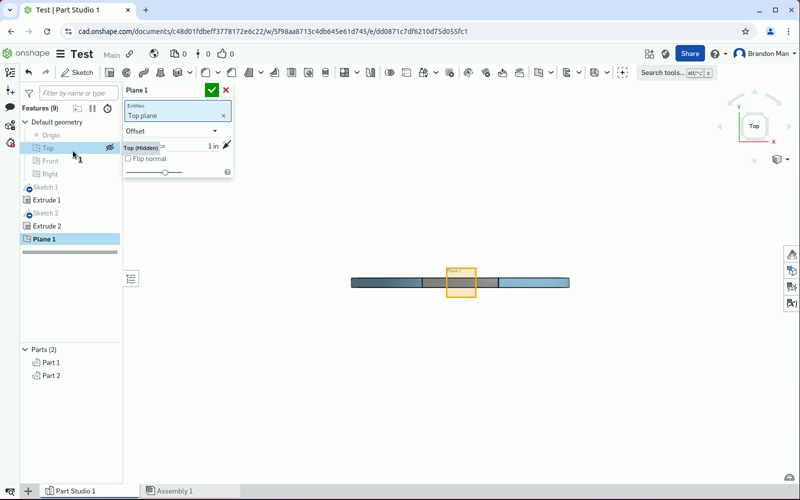
key(tab, 2)
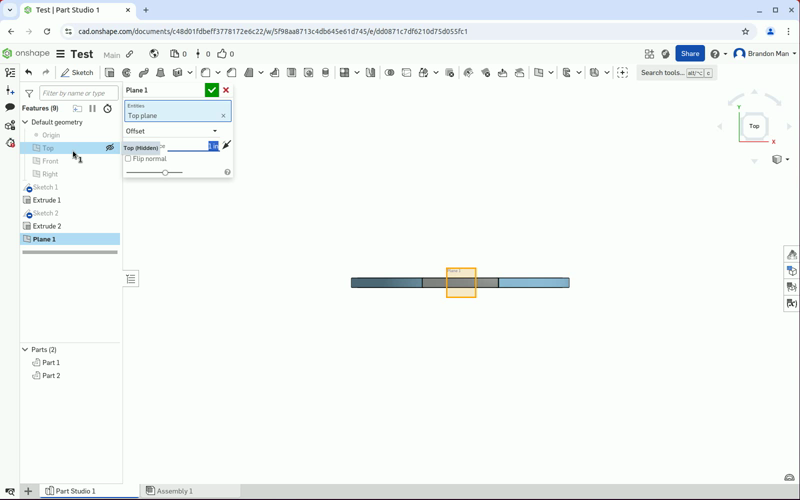
text(21.198)
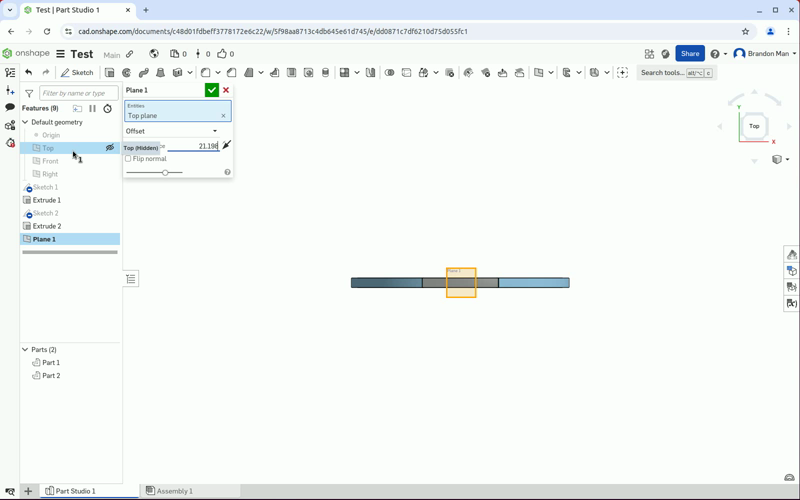
key(enter, 2)
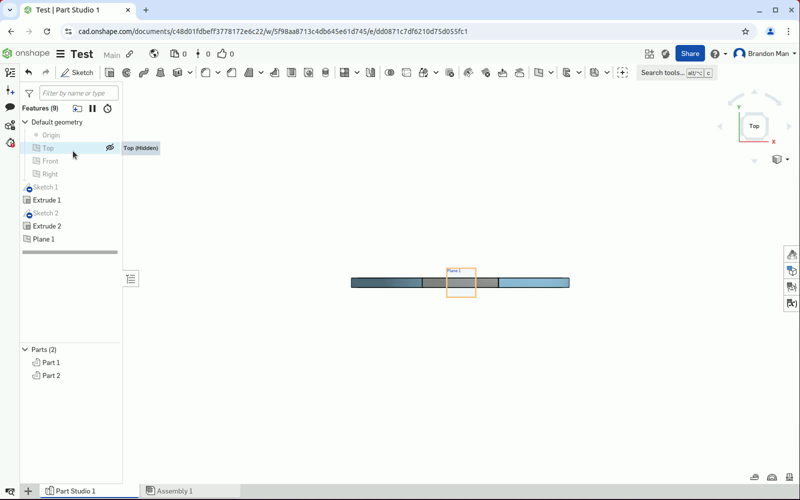
key(shift+s)
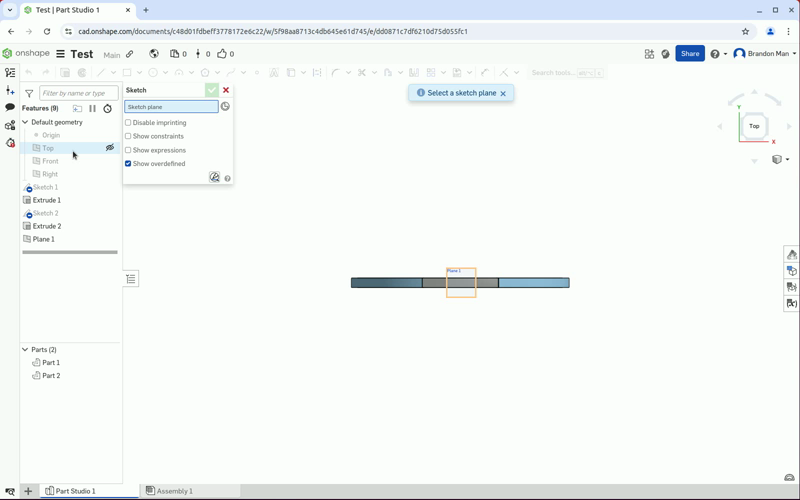
mouse_move(73, 241)
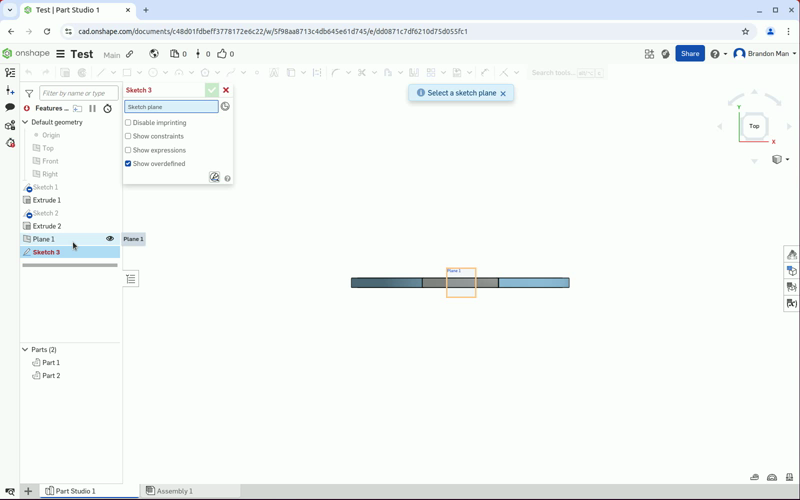
click(73, 241)
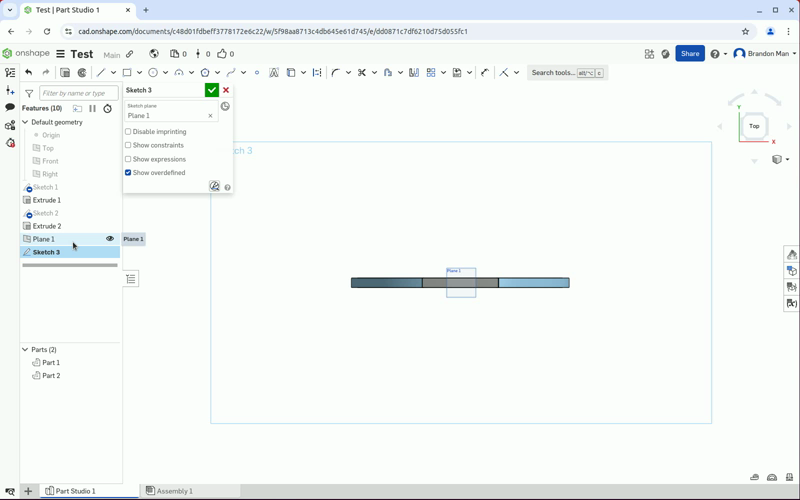
mouse_move(73, 352)
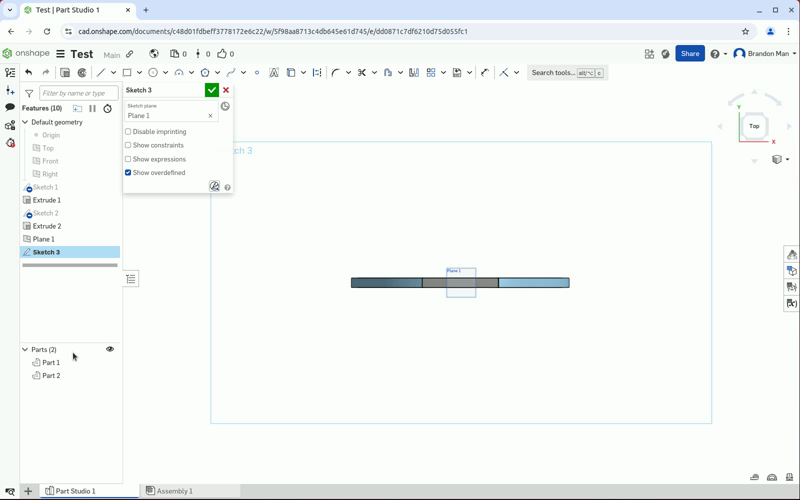
key(y)
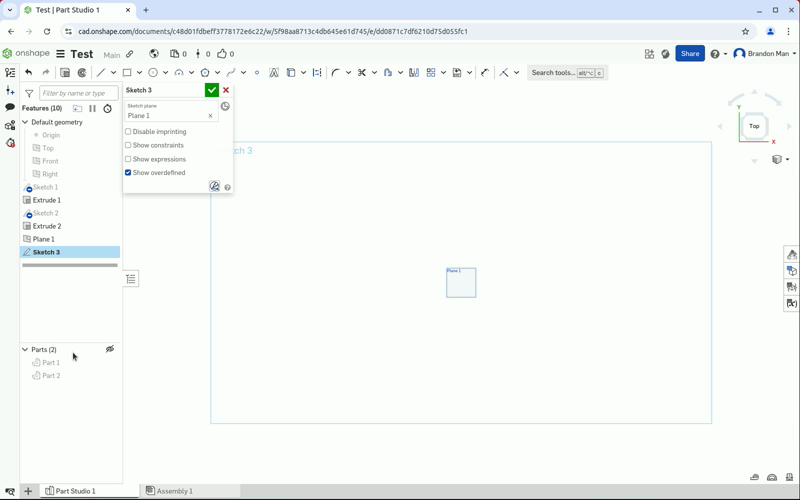
key(l)
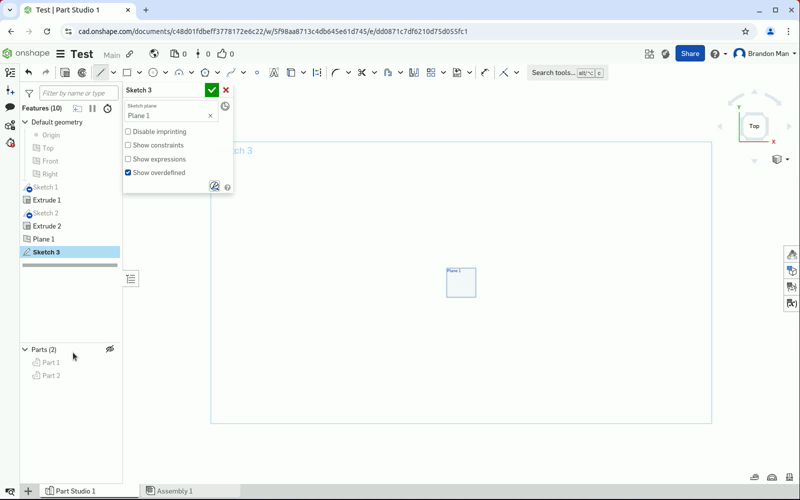
key_down(shift)
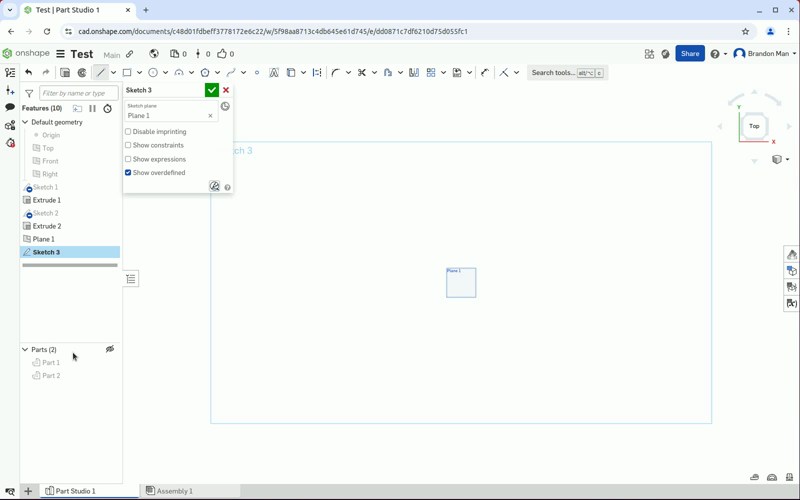
mouse_move(423, 320)
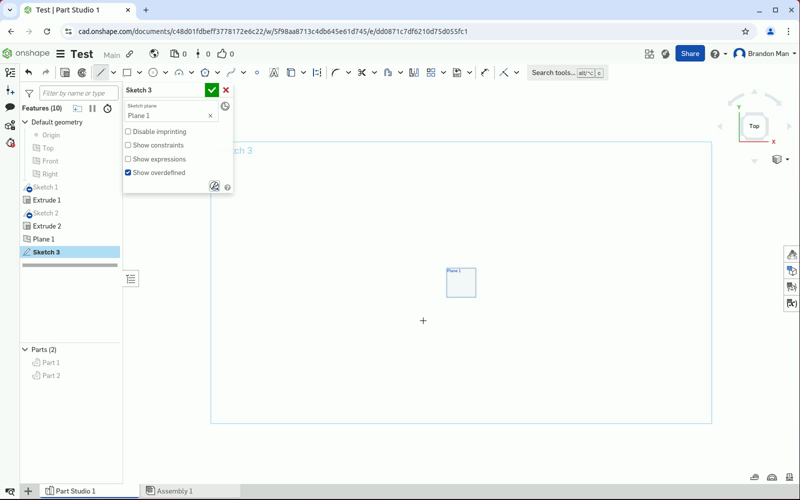
click(423, 320)
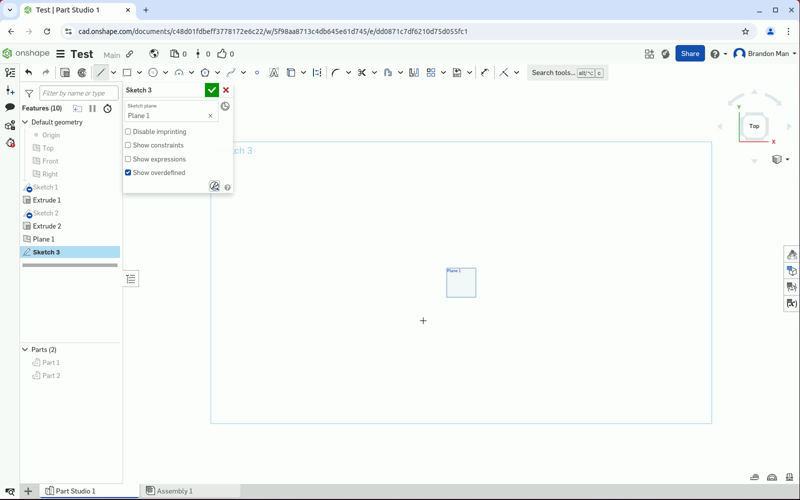
key_up(shift)
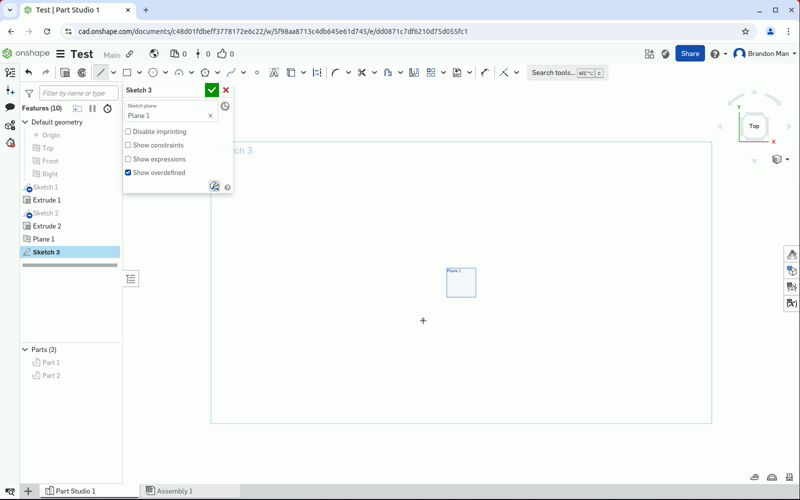
key_down(shift)
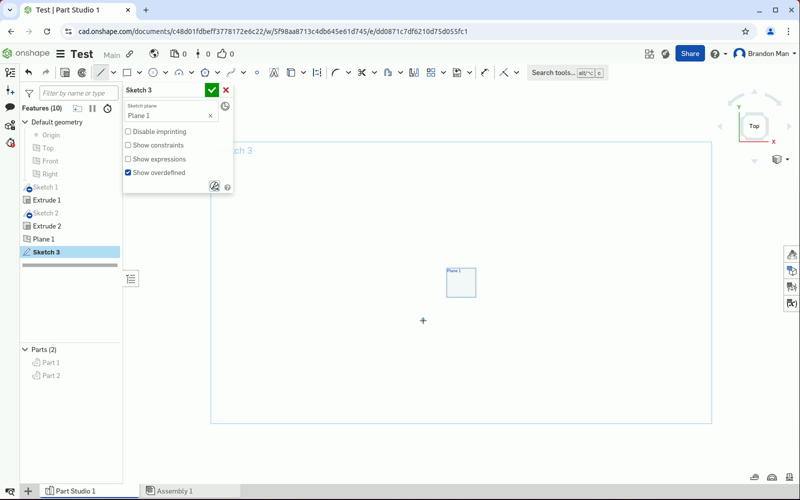
mouse_move(499, 320)
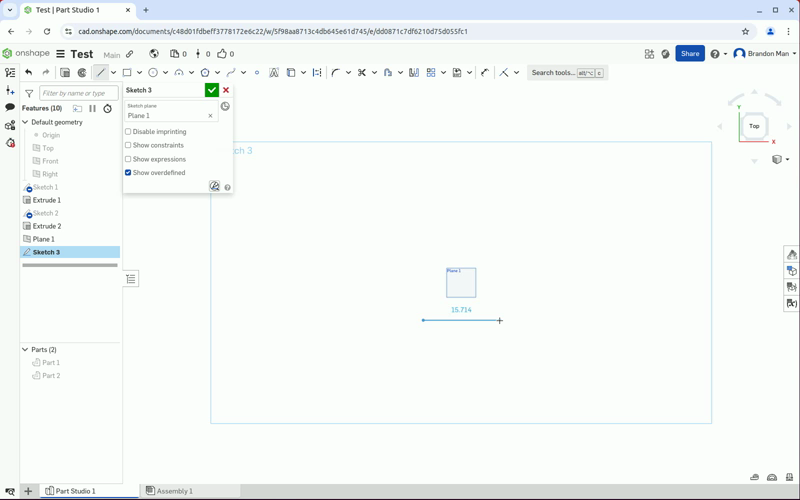
click(499, 320)
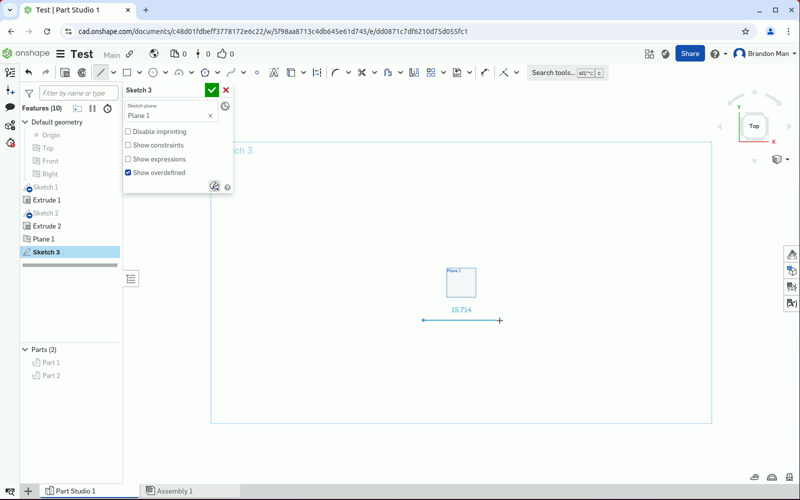
key_up(shift)
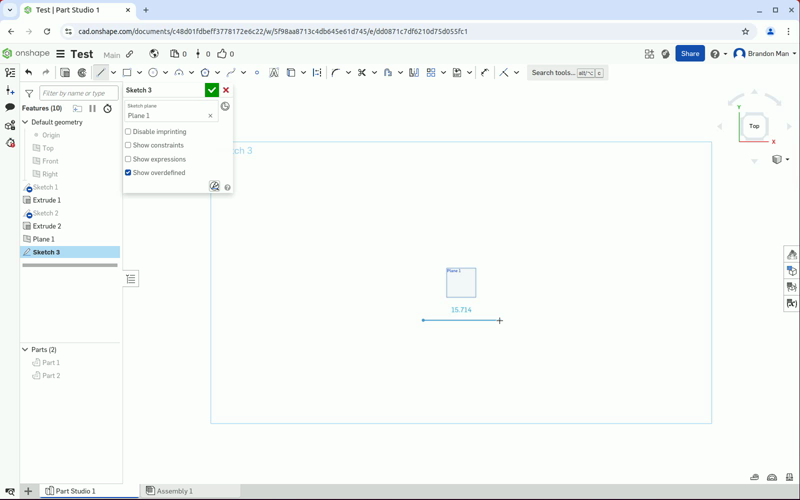
key_down(shift)
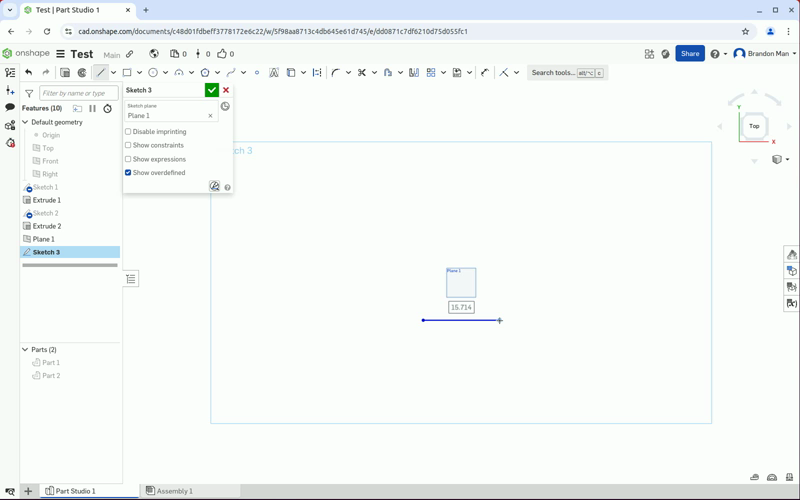
mouse_move(529, 320)
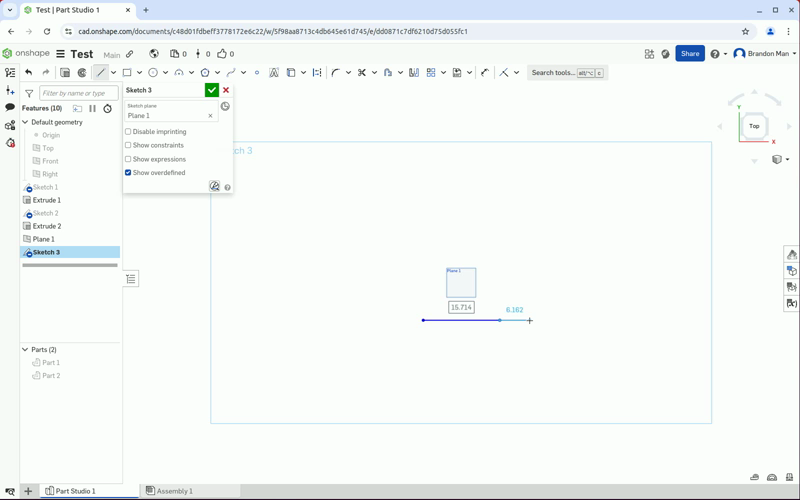
mouse_move(499, 286)
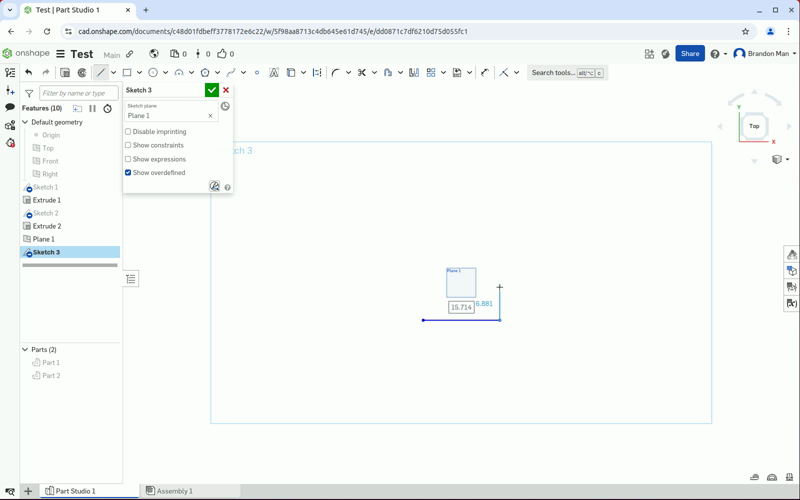
click(499, 286)
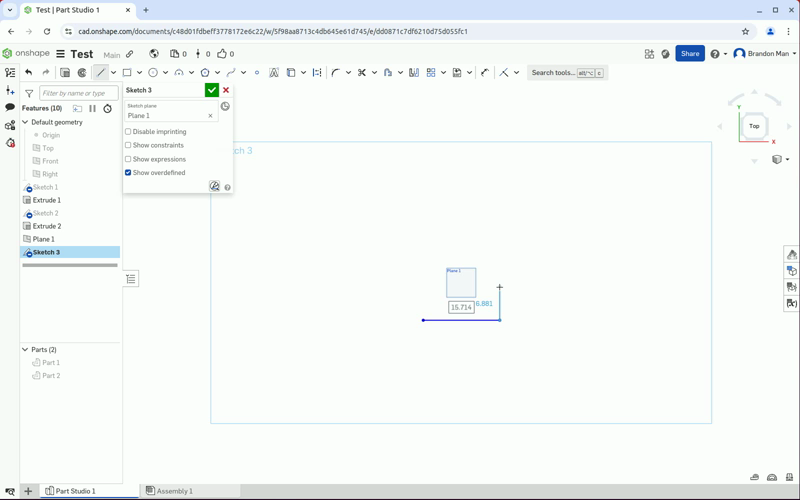
key_up(shift)
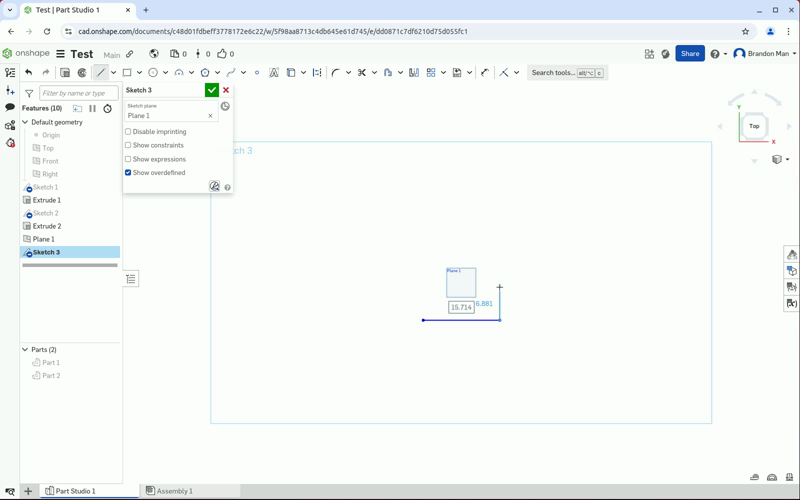
key_down(shift)
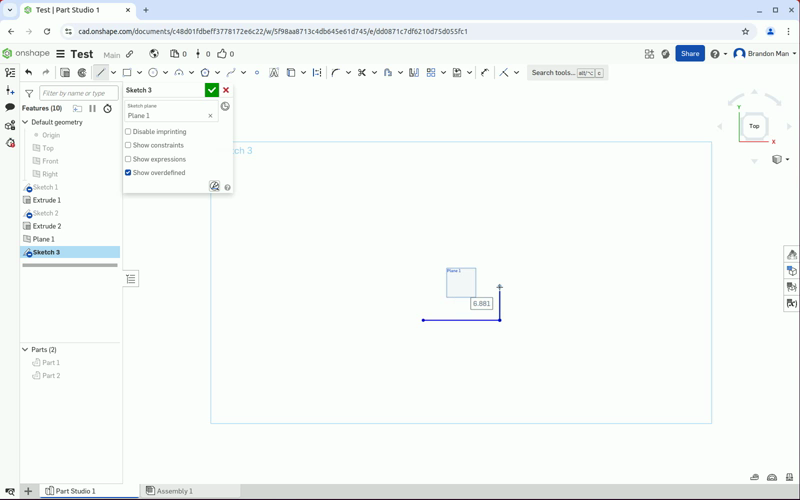
mouse_move(423, 286)
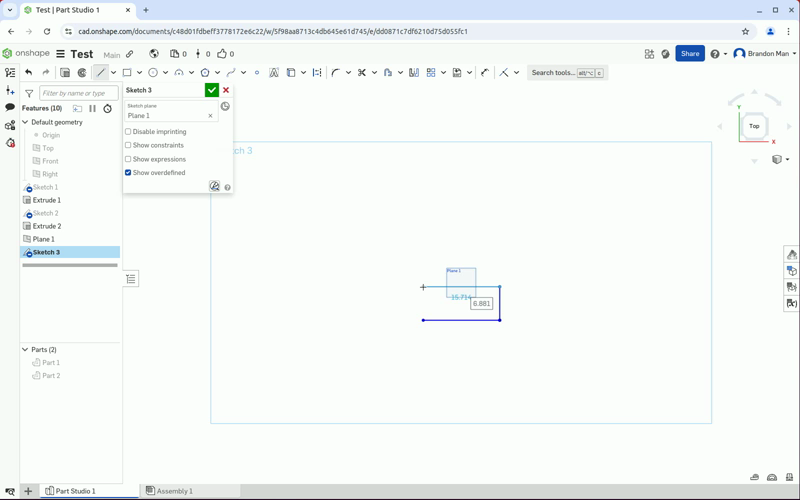
click(423, 286)
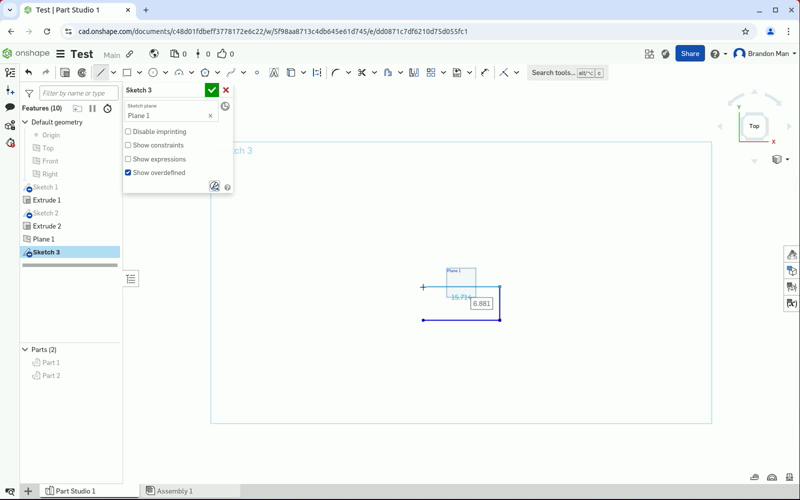
key_up(shift)
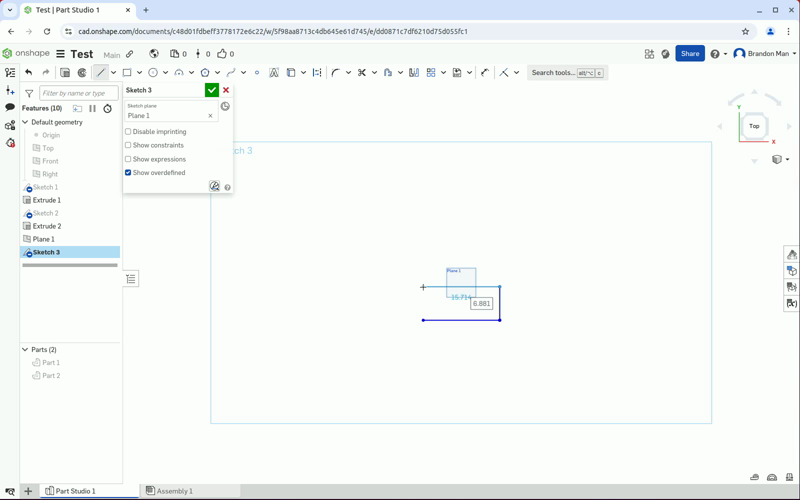
mouse_move(453, 286)
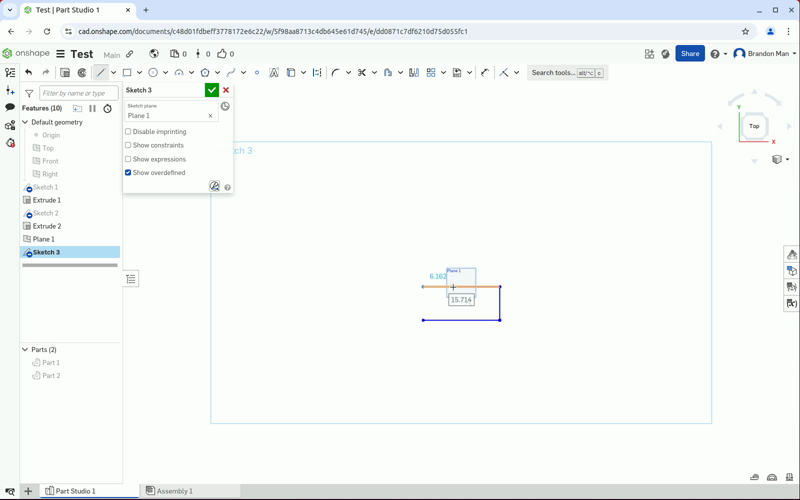
key_down(shift)
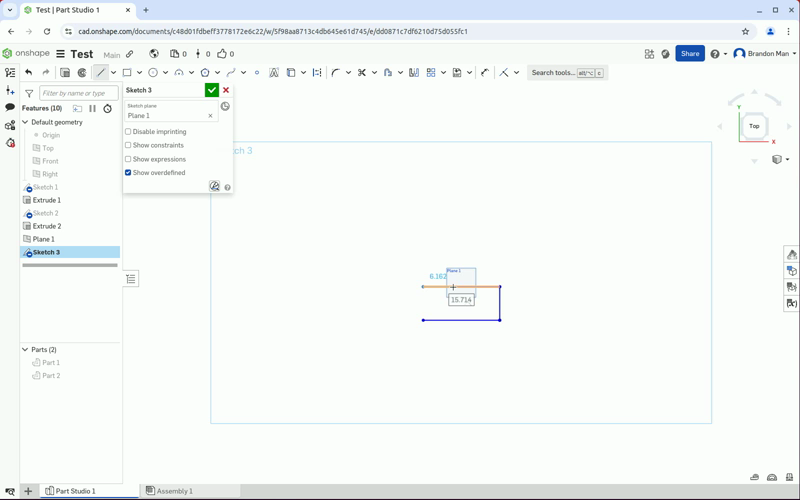
mouse_move(423, 320)
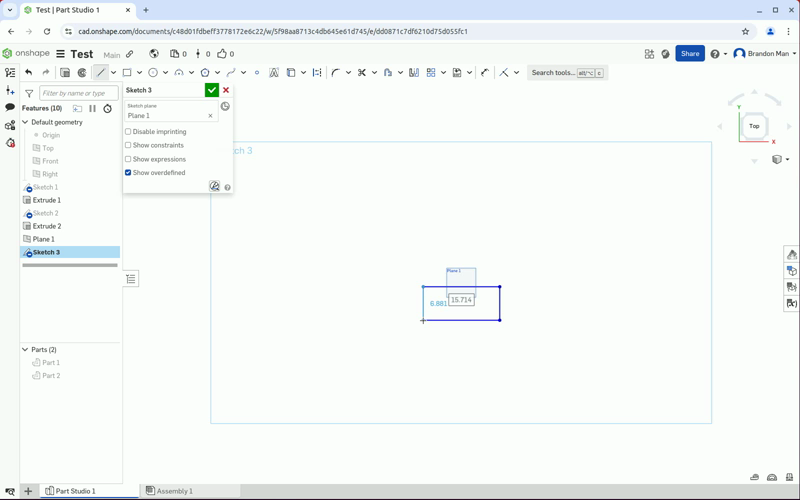
key_up(shift)
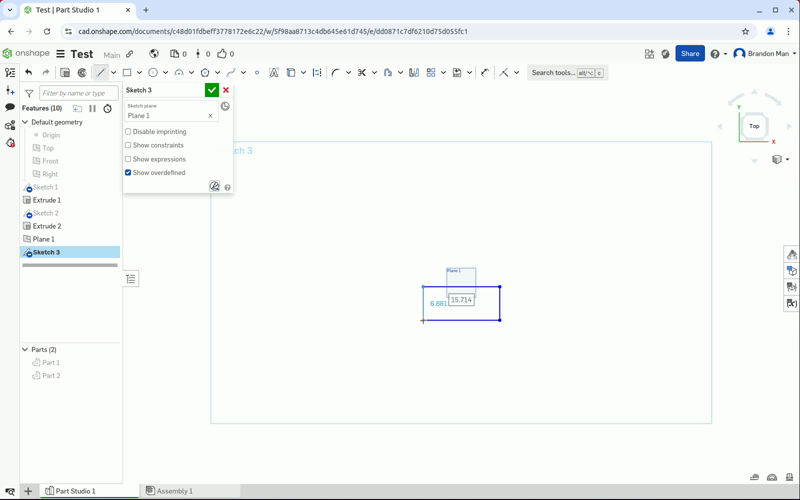
click(423, 320)
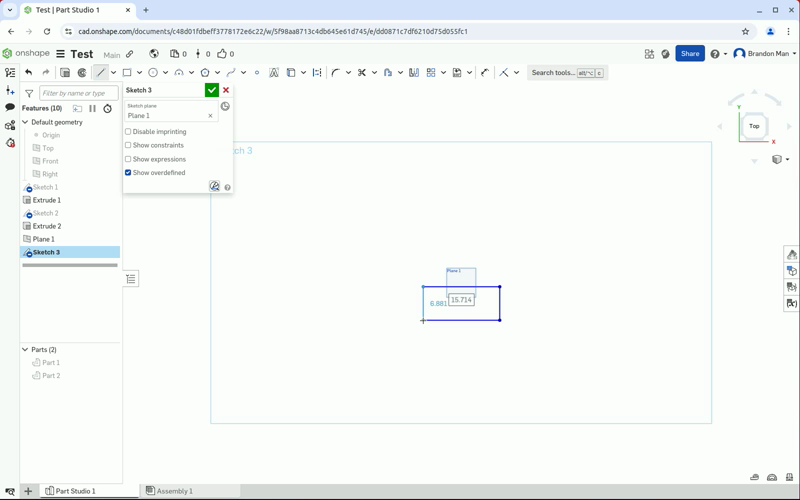
key(esc)
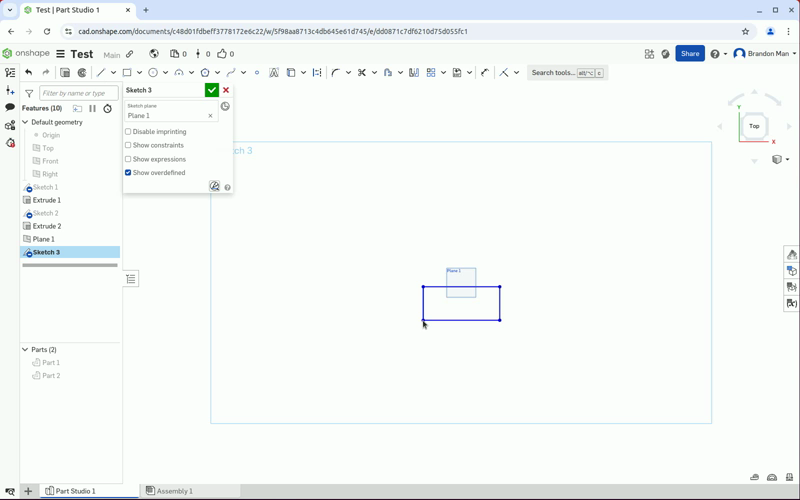
mouse_move(487, 318)
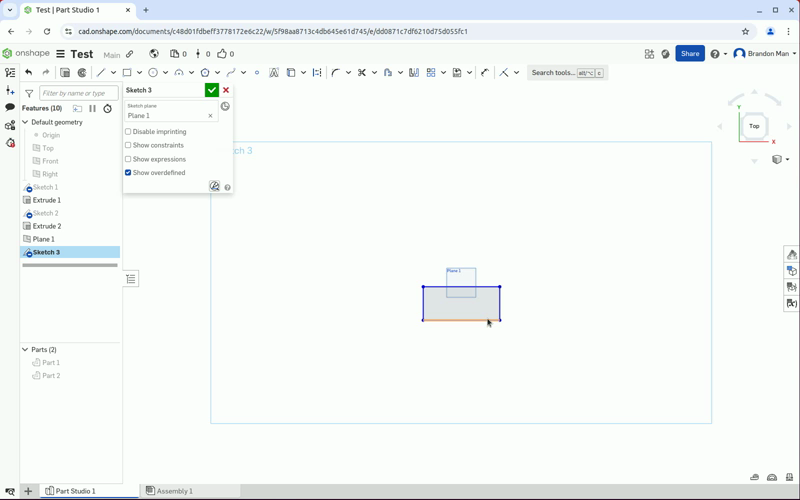
click(487, 318)
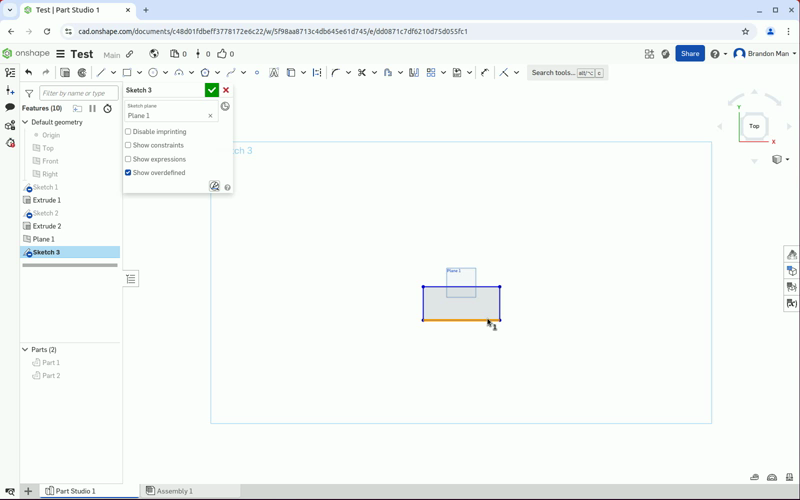
mouse_move(73, 352)
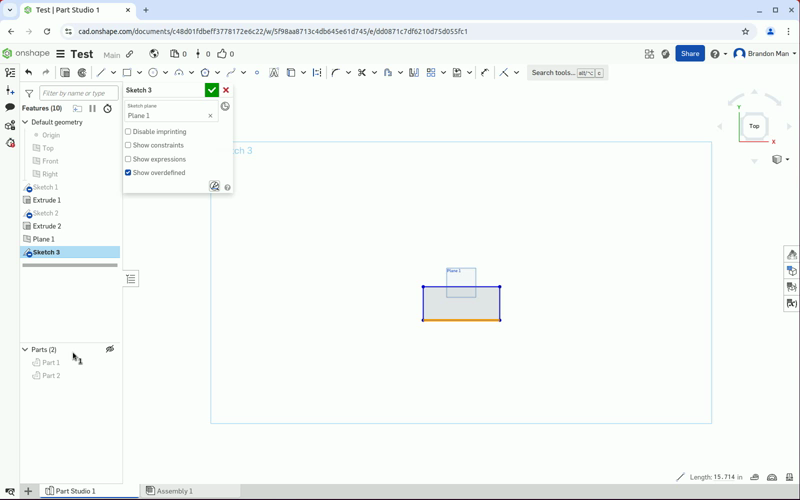
key(shift+y)
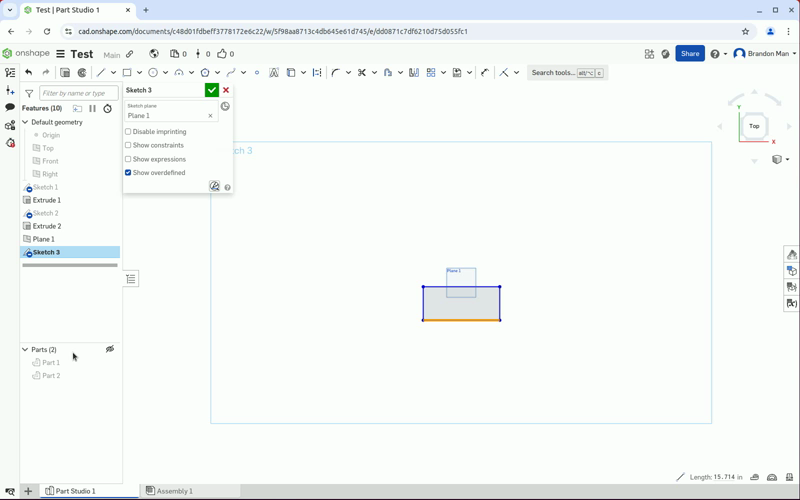
key(shift+e)
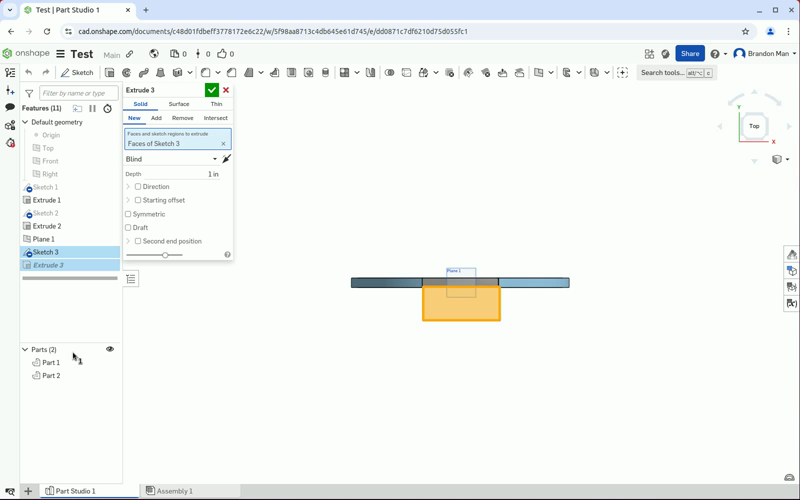
mouse_move(143, 106)
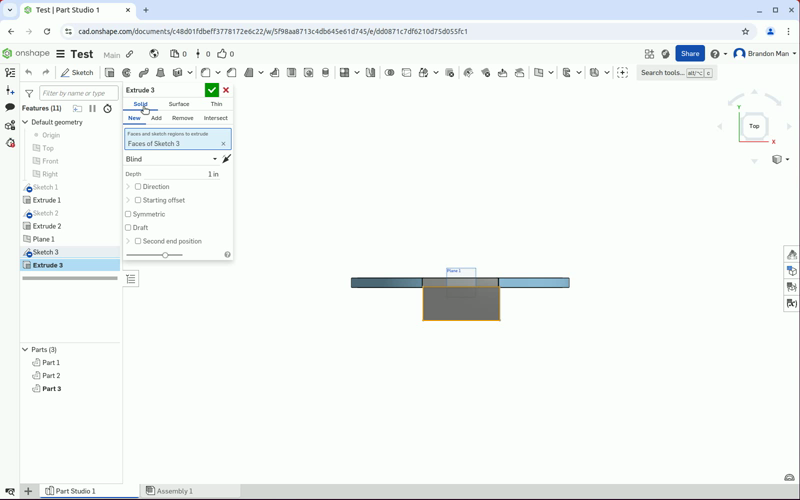
click(143, 106)
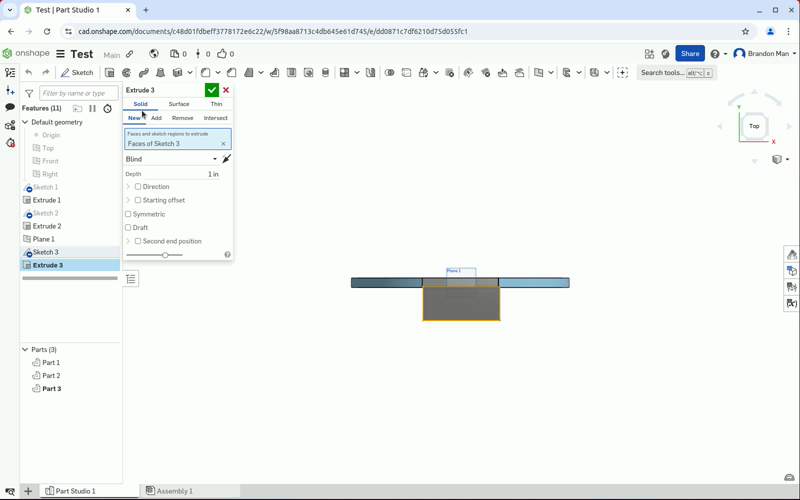
mouse_move(137, 120)
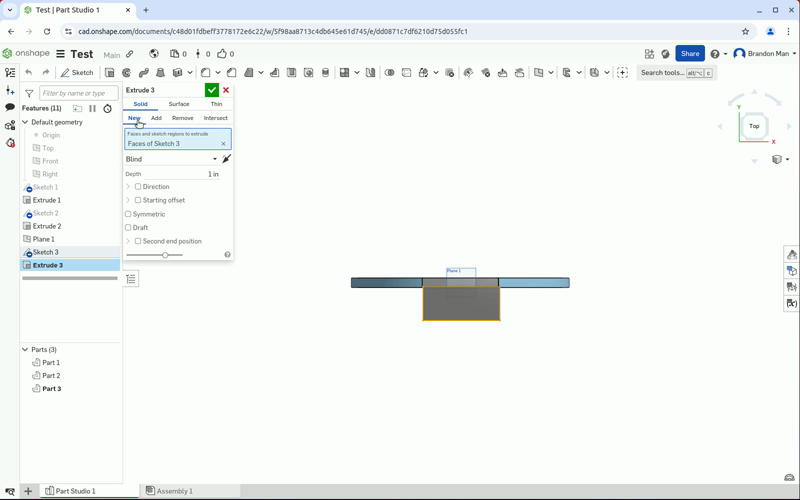
click(137, 120)
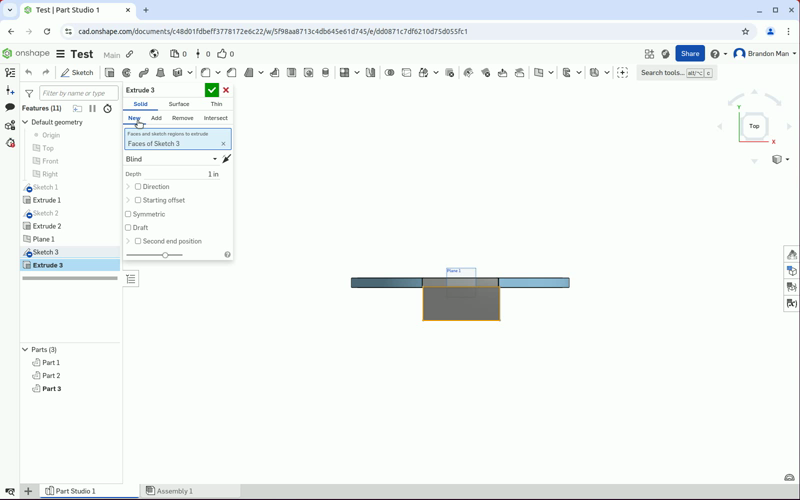
key(tab, 4)
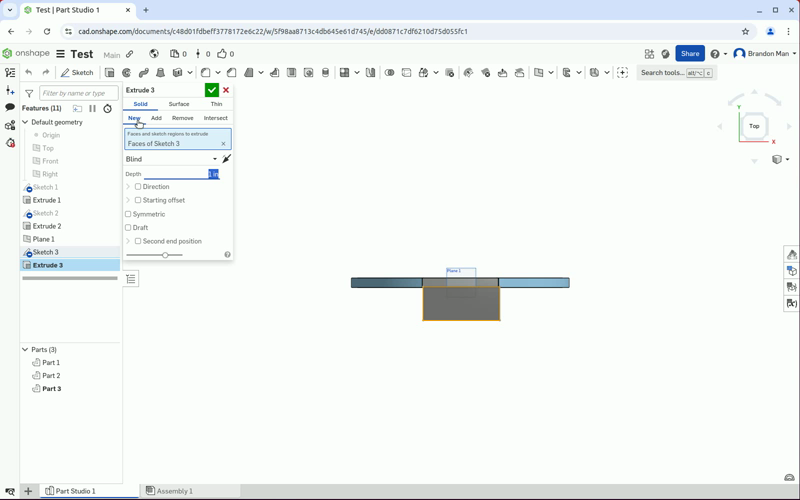
text(1.926)
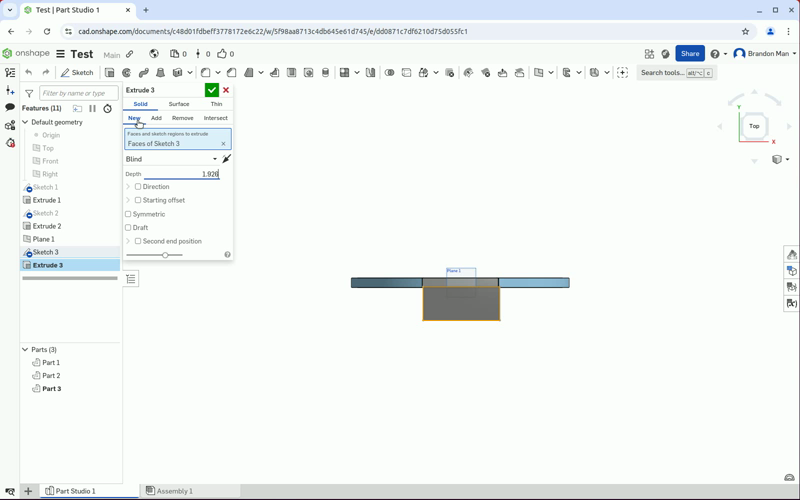
key(enter)
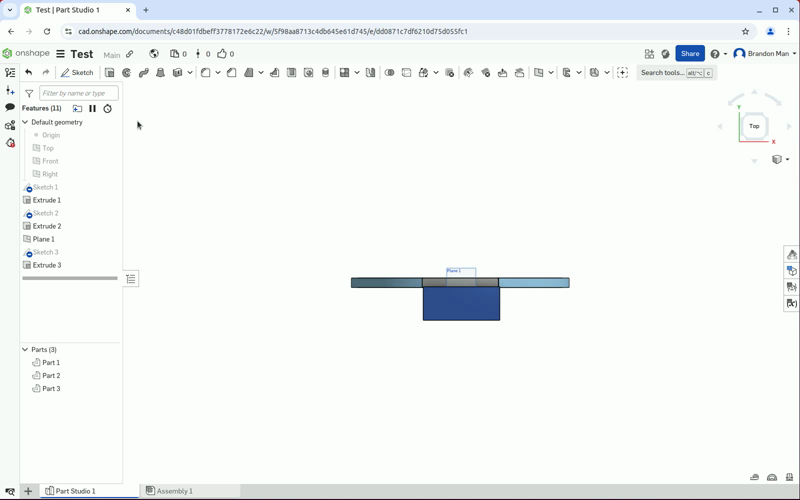
key(shift+h)
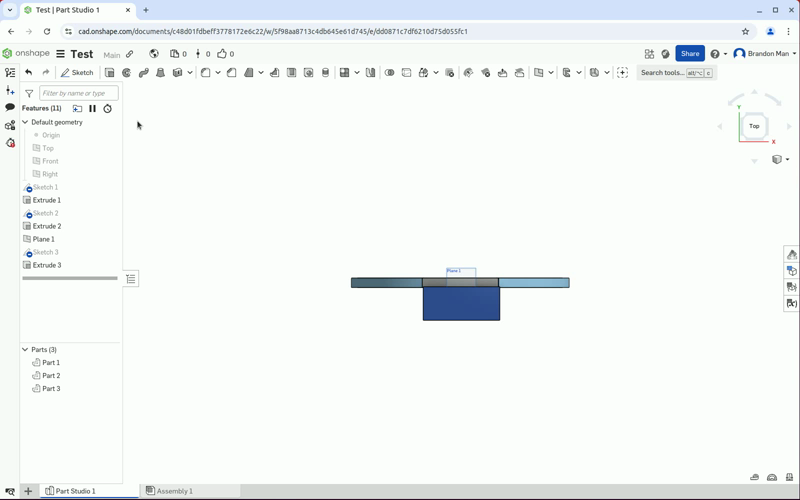
key(shift+h)
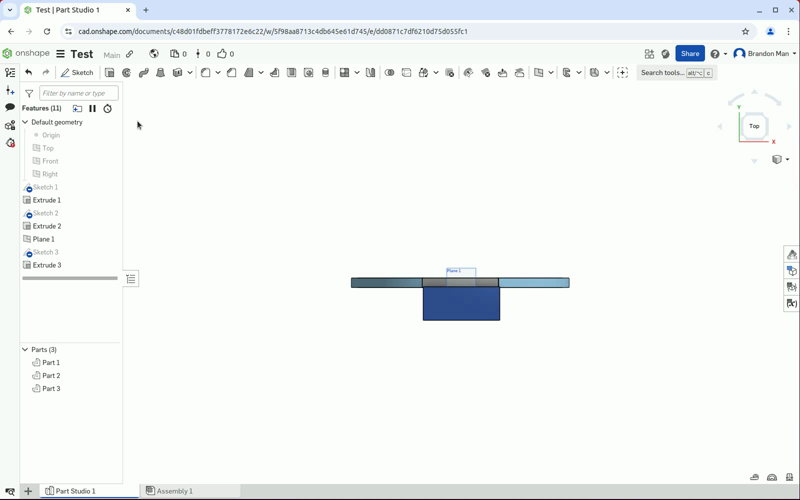
mouse_move(73, 189)
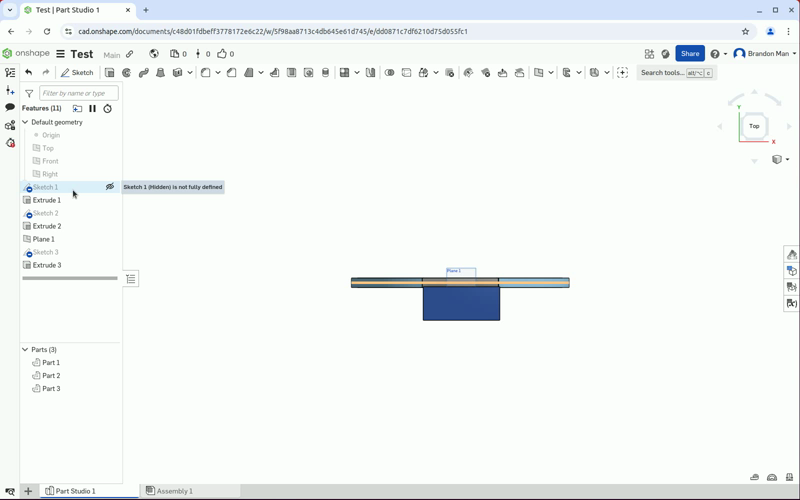
click(73, 189)
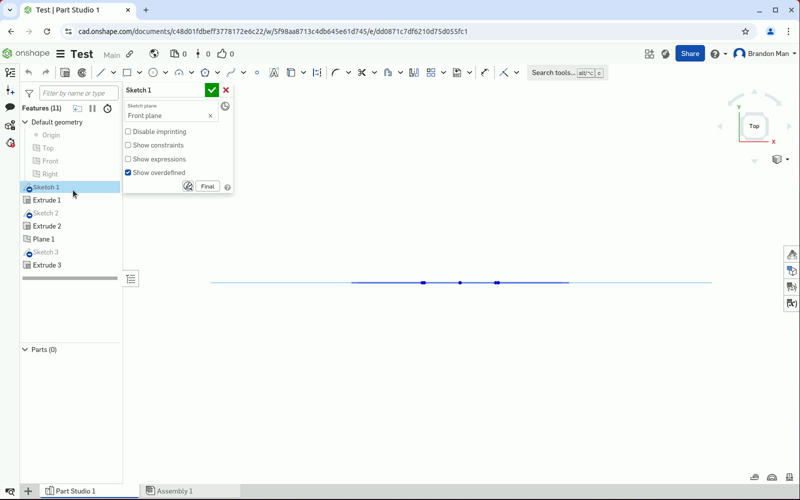
mouse_move(229, 92)
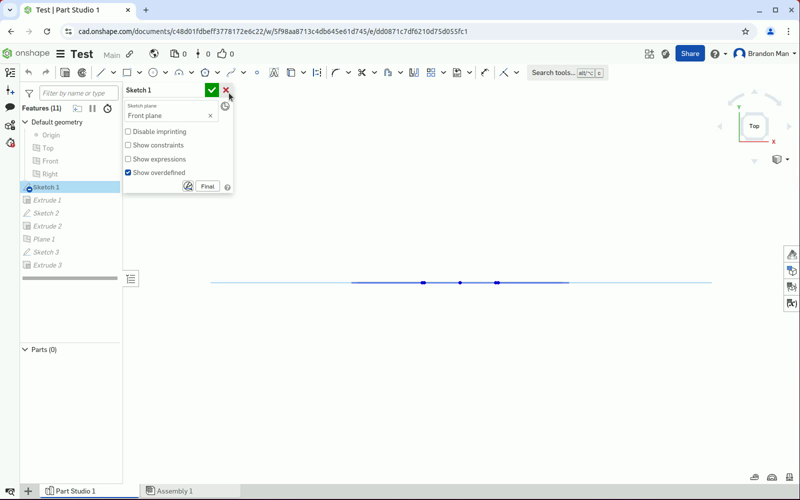
click(229, 92)
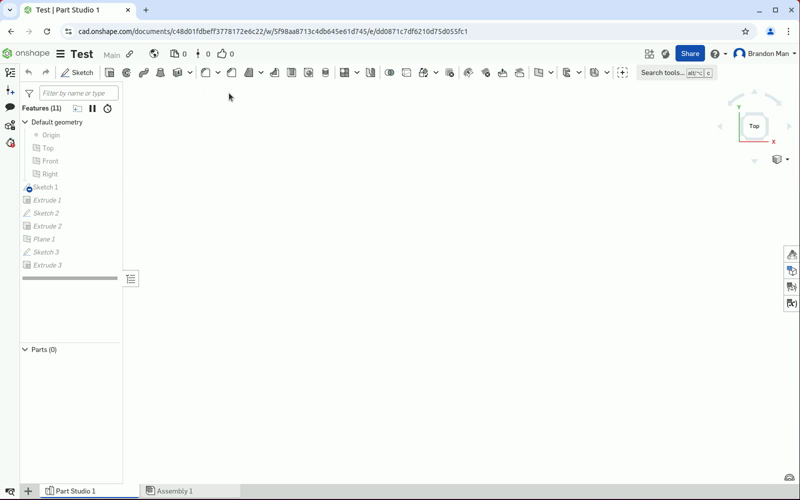
key(shift+s)
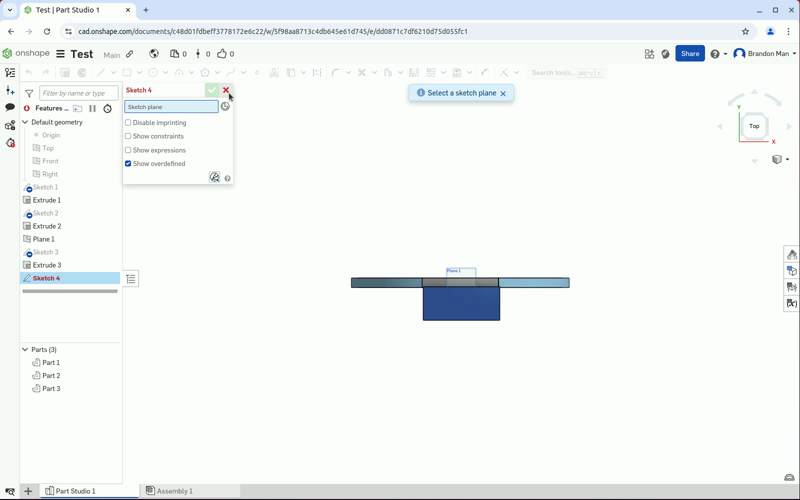
mouse_move(73, 241)
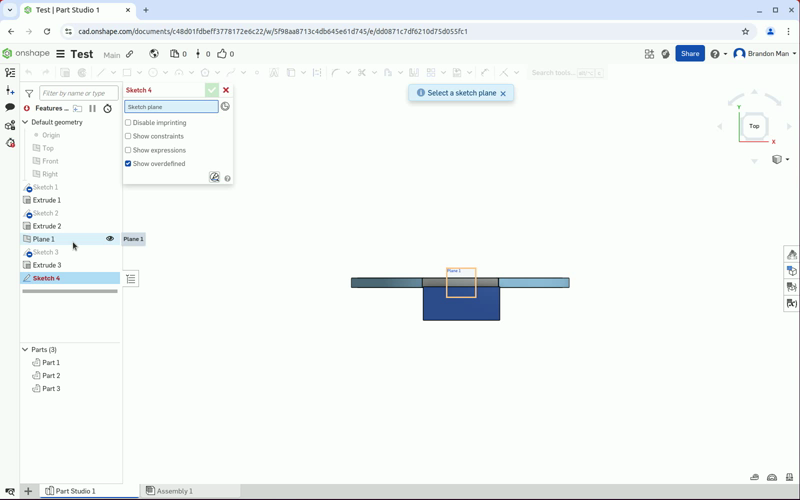
click(73, 241)
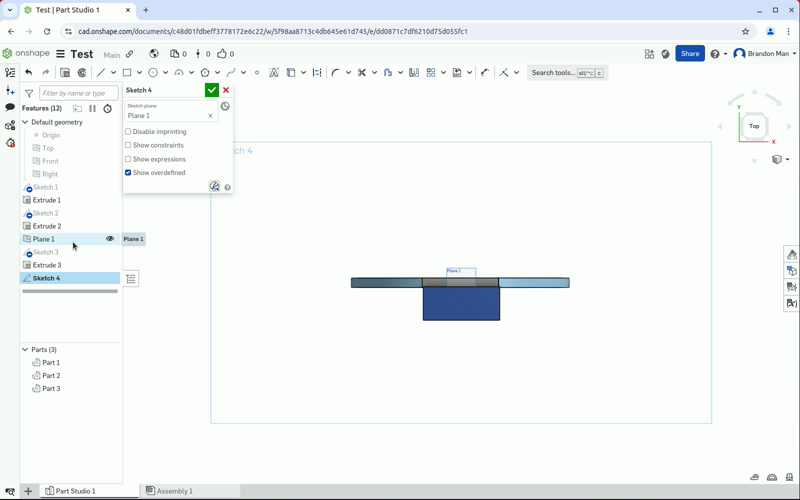
mouse_move(73, 352)
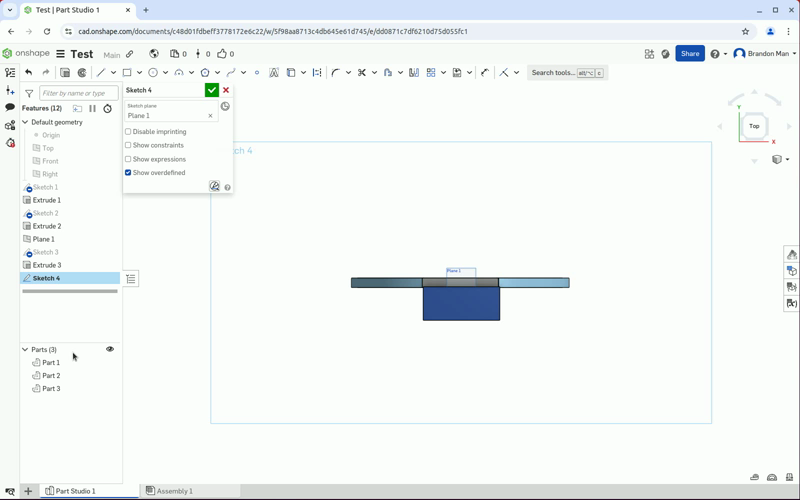
key(y)
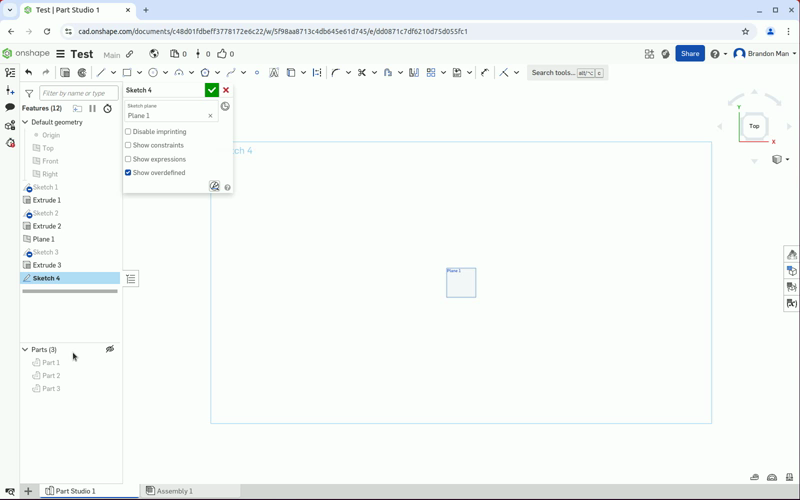
key(l)
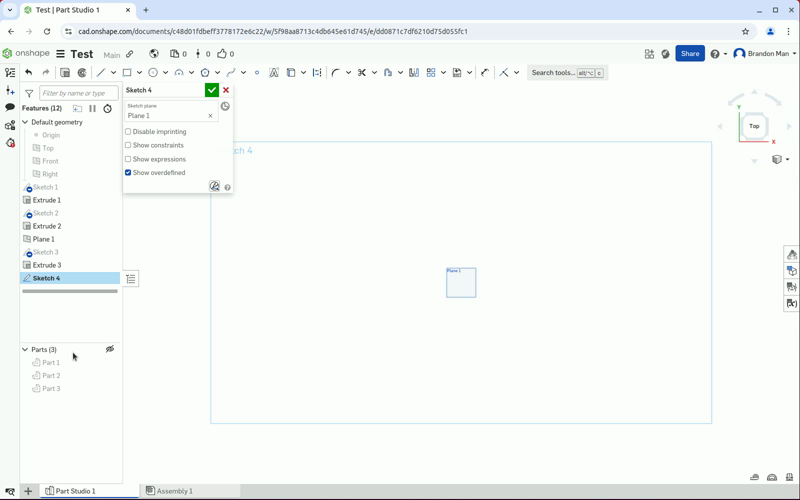
key_down(shift)
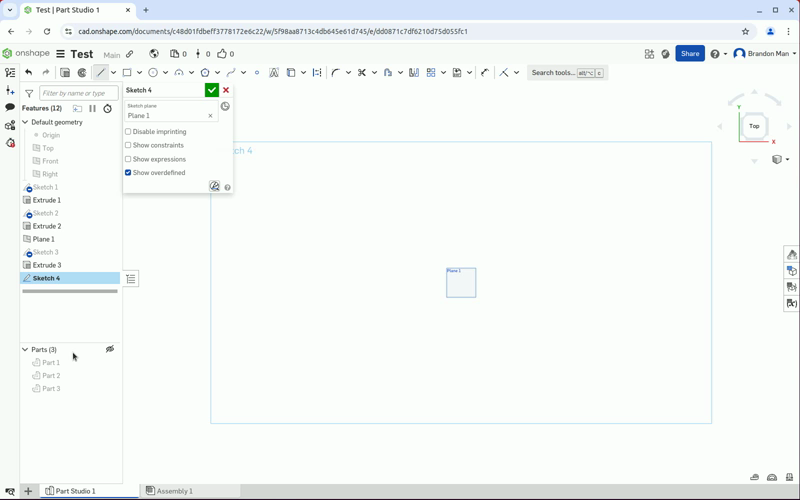
mouse_move(423, 278)
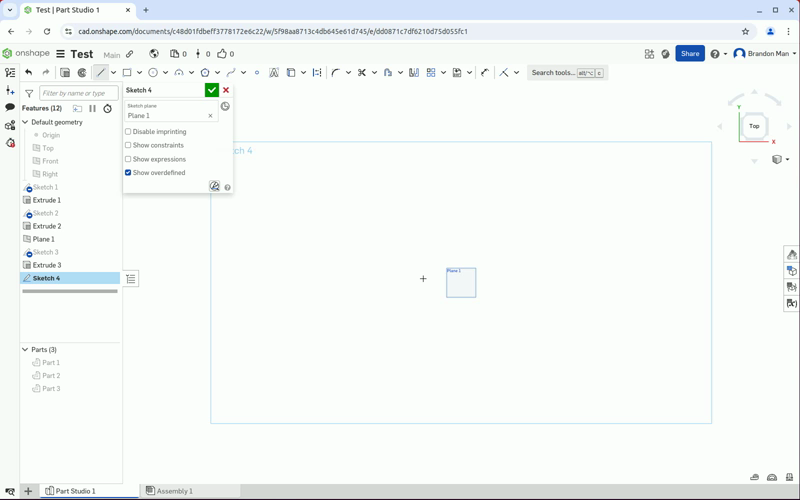
click(423, 278)
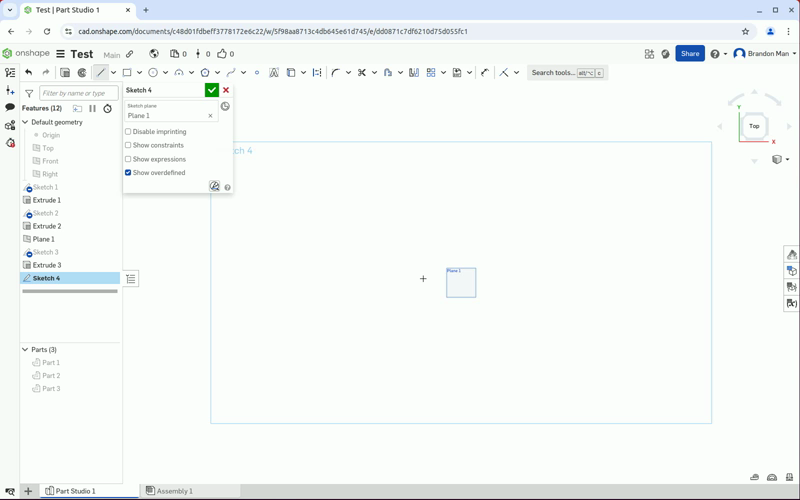
key_up(shift)
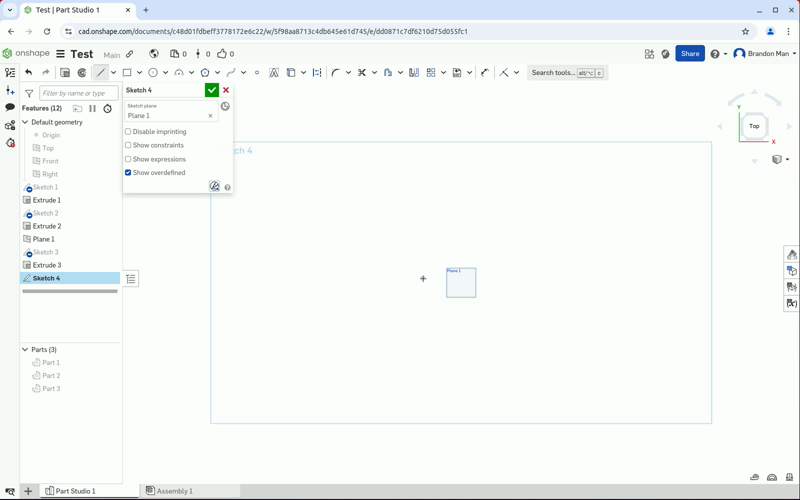
key_down(shift)
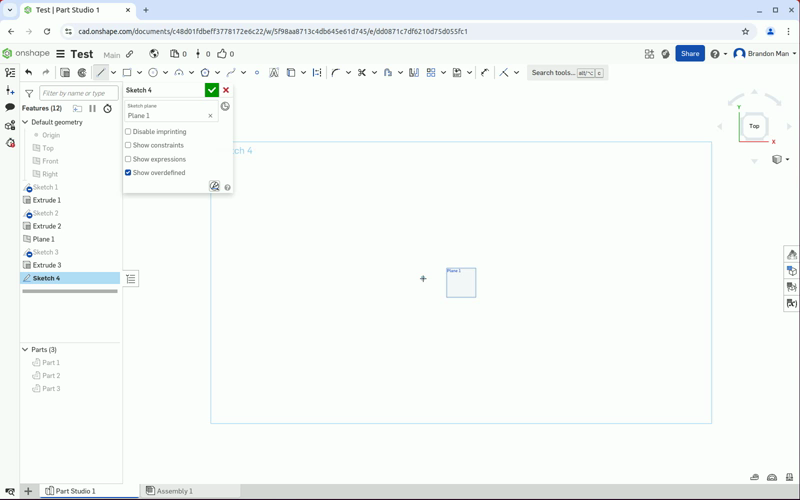
mouse_move(499, 278)
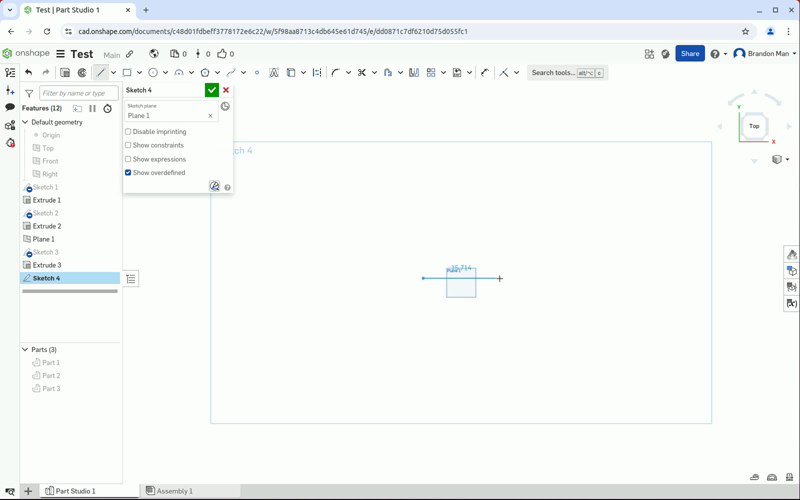
click(499, 278)
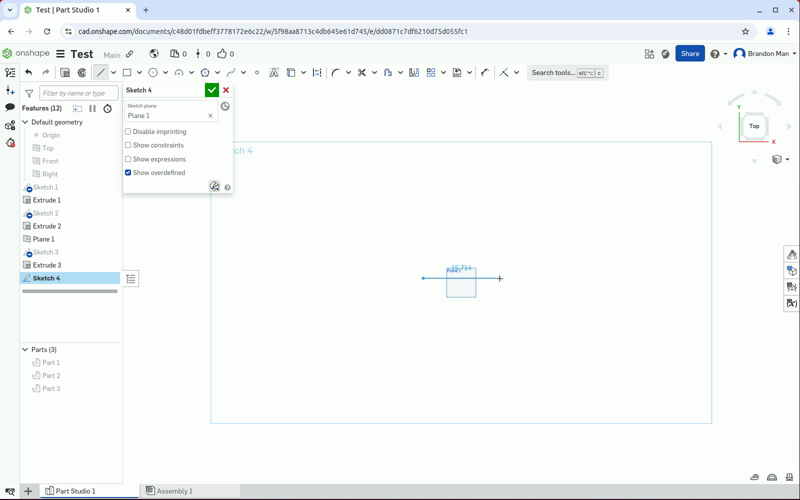
key_up(shift)
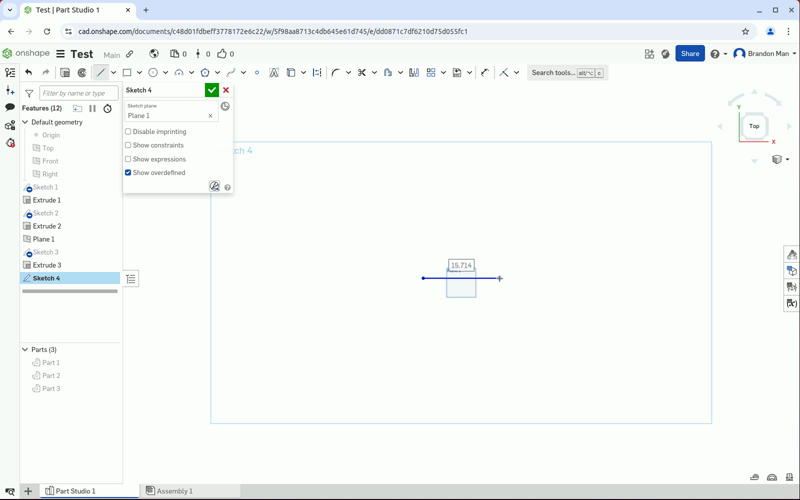
key_down(shift)
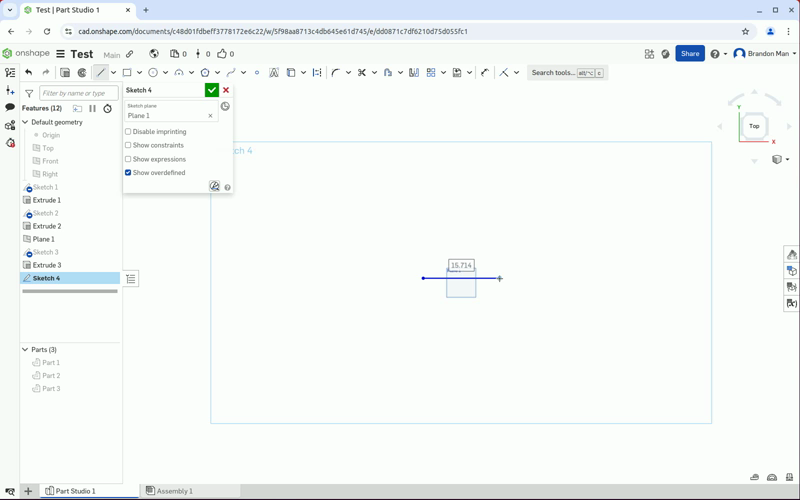
mouse_move(529, 278)
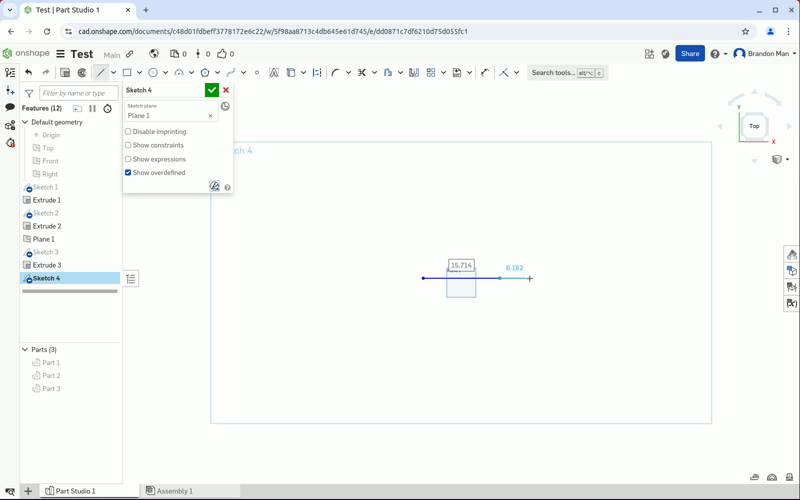
mouse_move(499, 244)
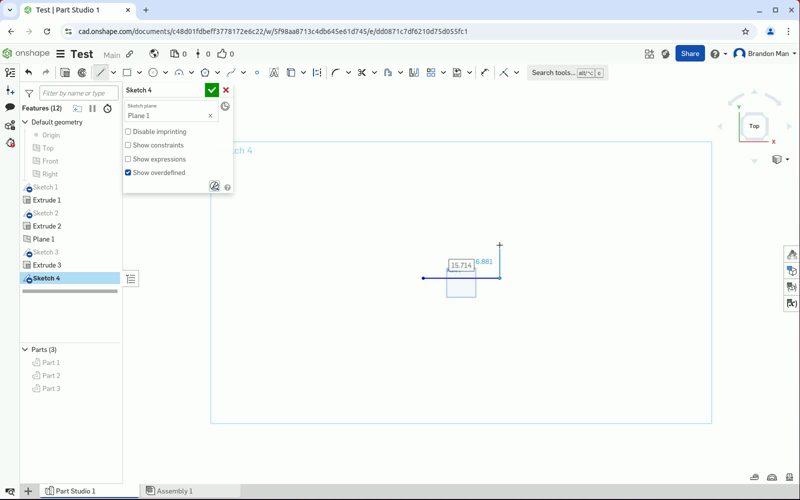
click(499, 244)
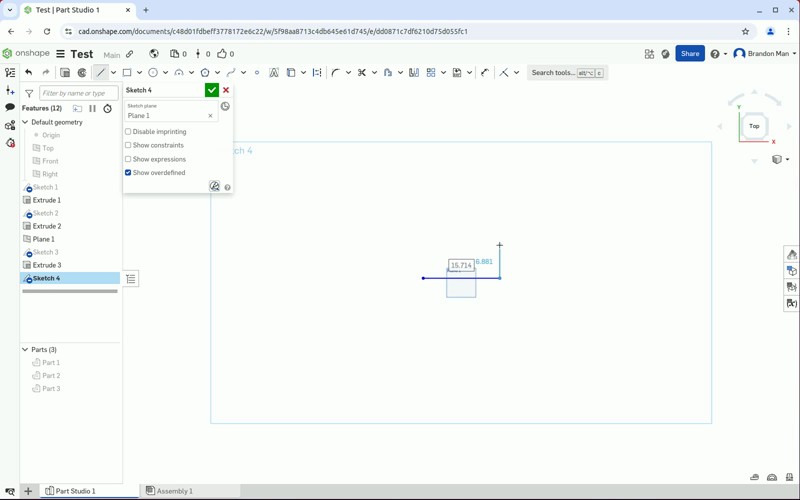
key_up(shift)
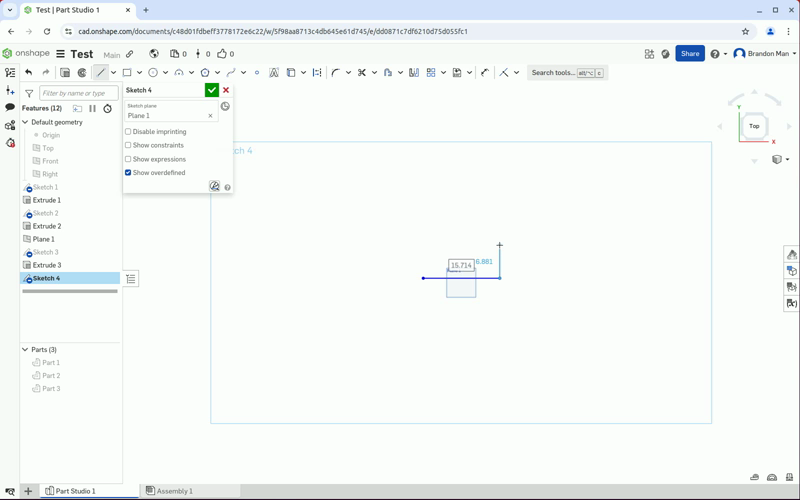
key_down(shift)
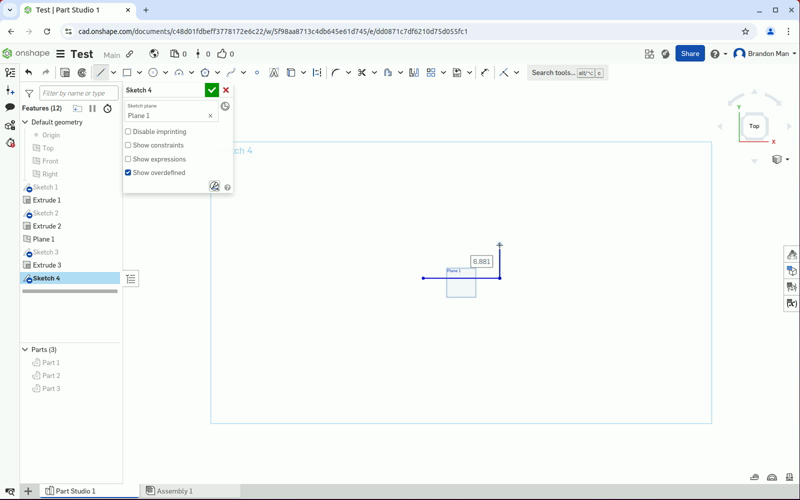
mouse_move(423, 244)
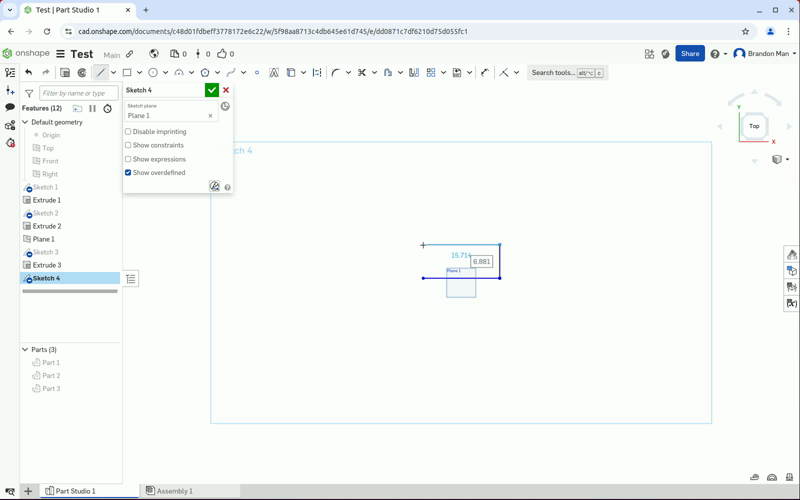
click(423, 244)
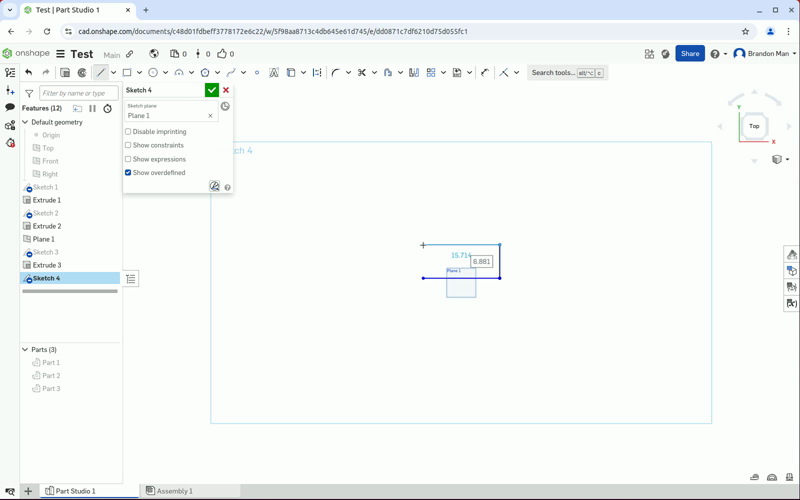
key_up(shift)
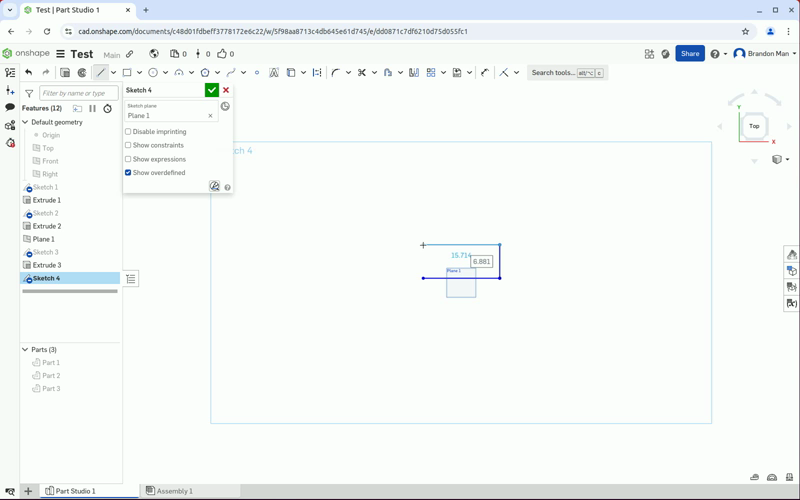
mouse_move(453, 244)
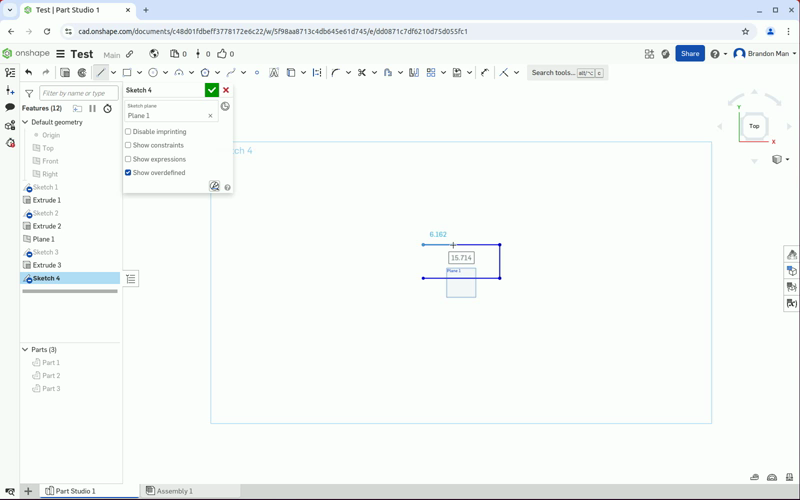
key_down(shift)
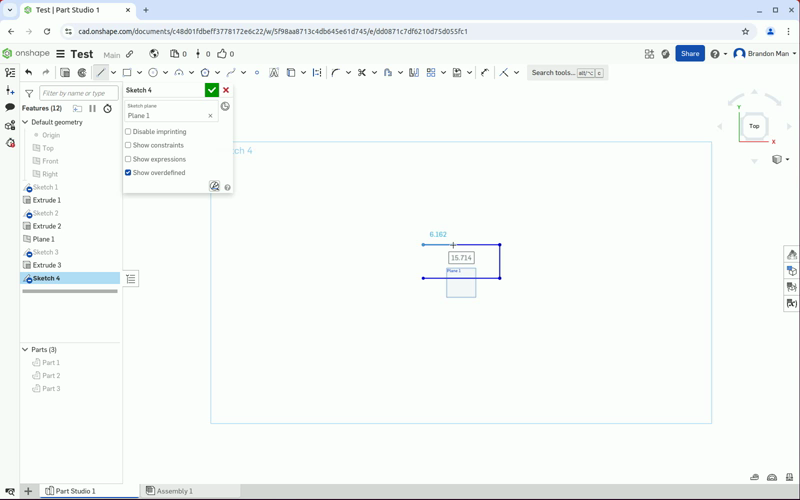
mouse_move(423, 278)
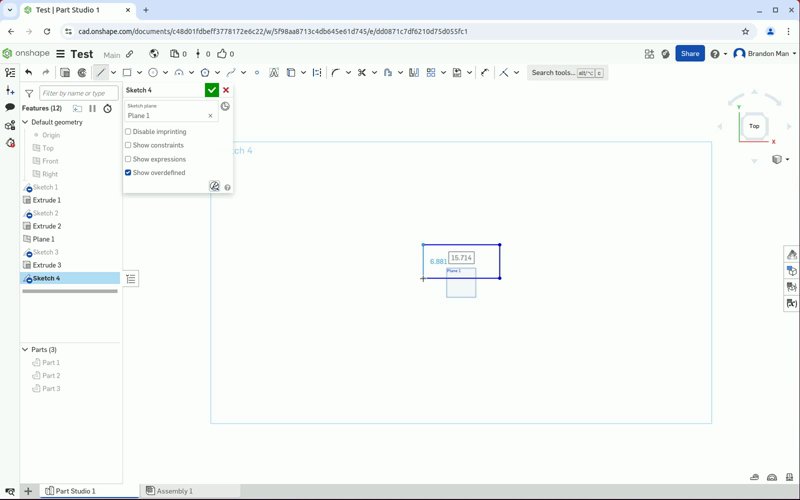
key_up(shift)
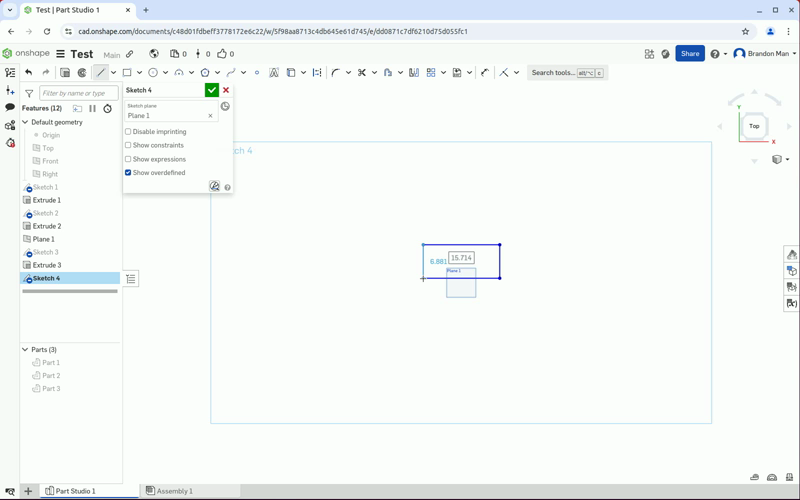
click(423, 278)
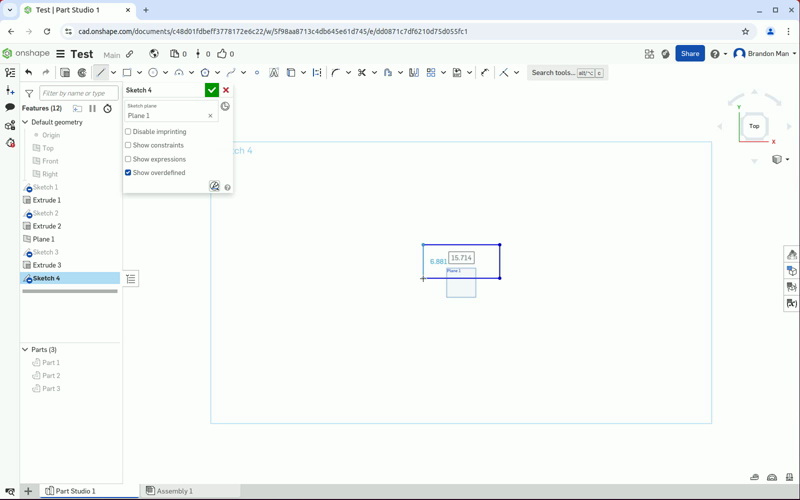
key(esc)
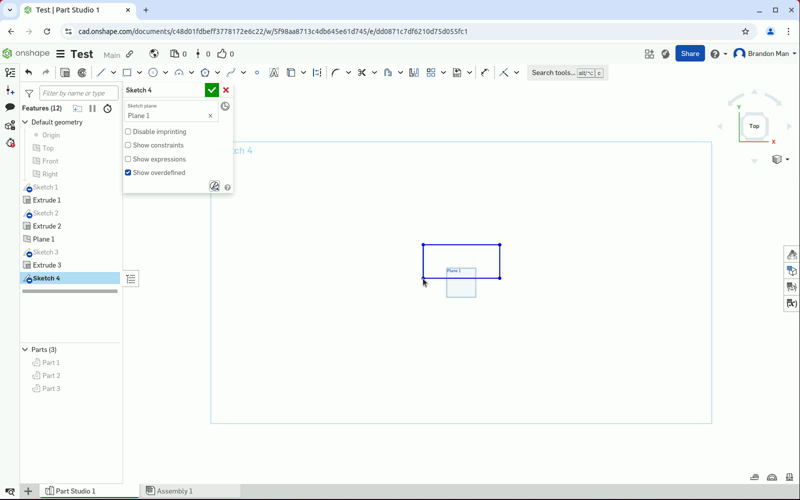
mouse_move(475, 254)
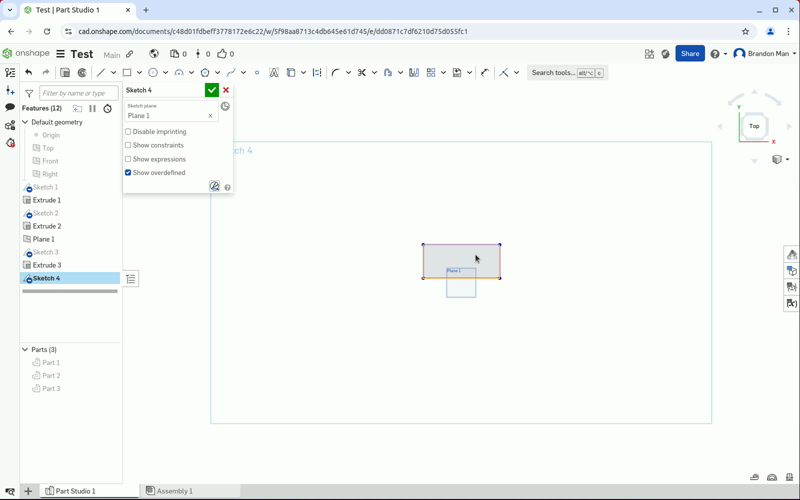
click(475, 254)
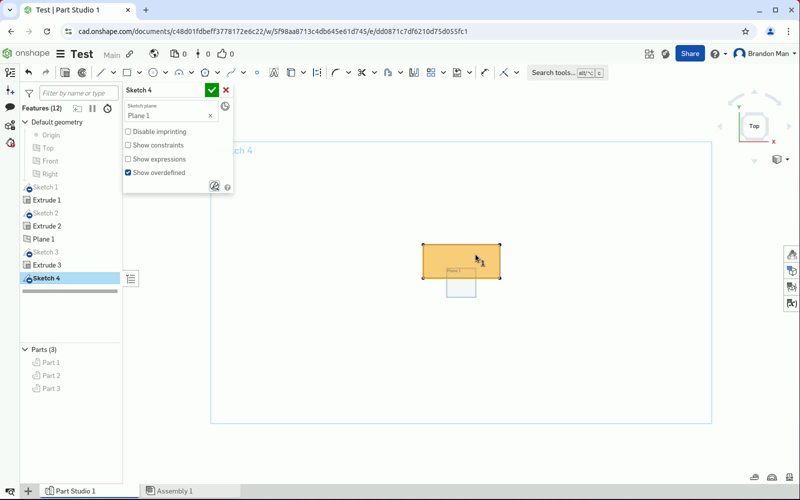
mouse_move(73, 352)
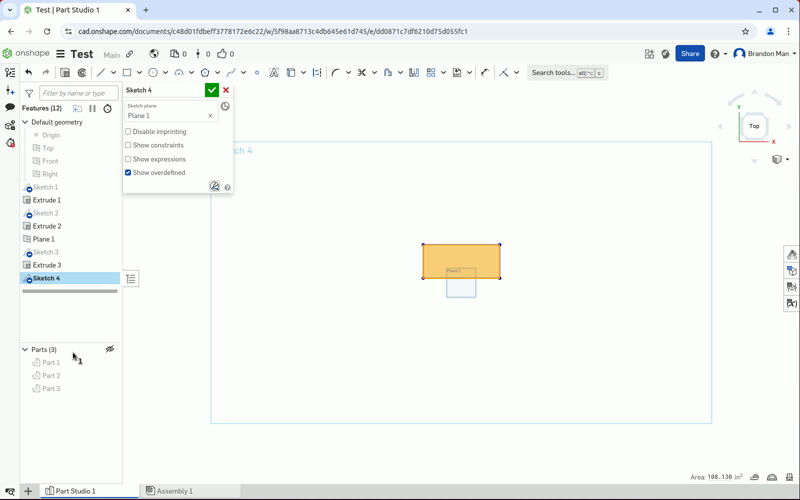
key(shift+y)
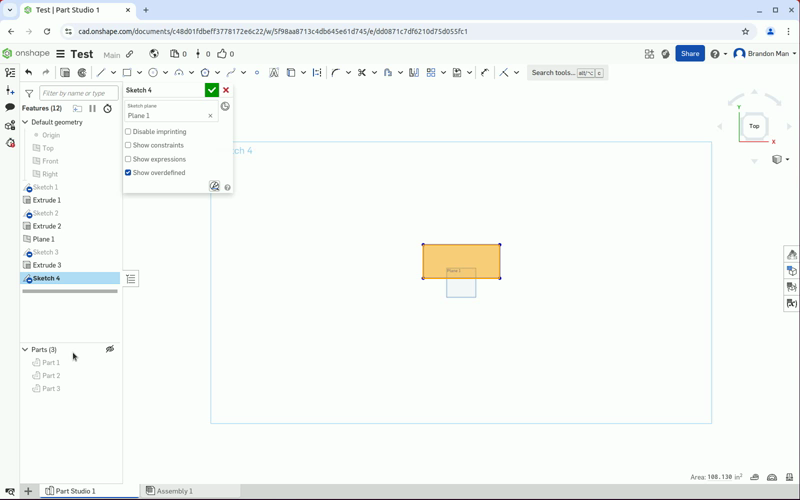
key(shift+e)
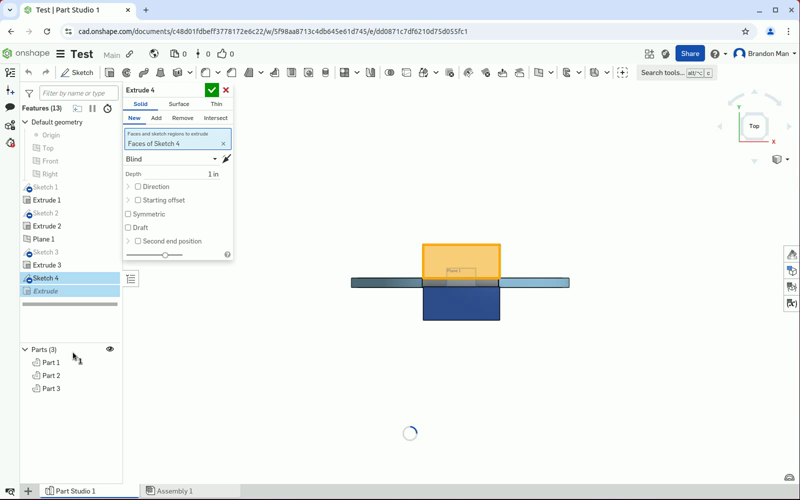
mouse_move(143, 106)
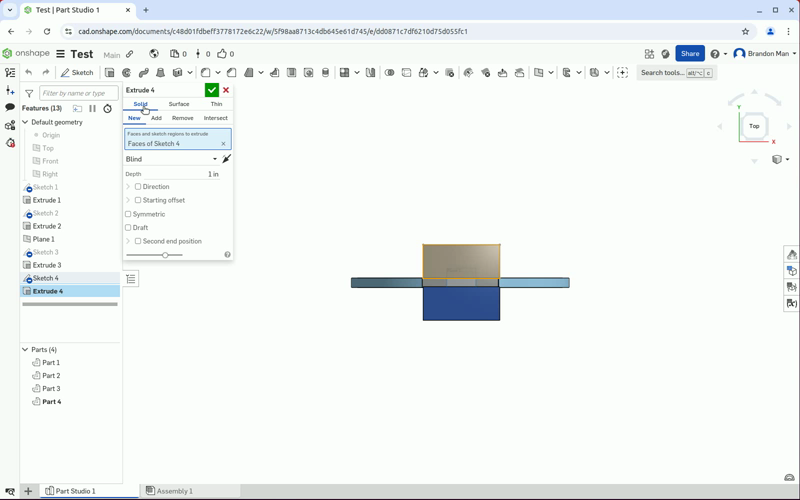
click(143, 106)
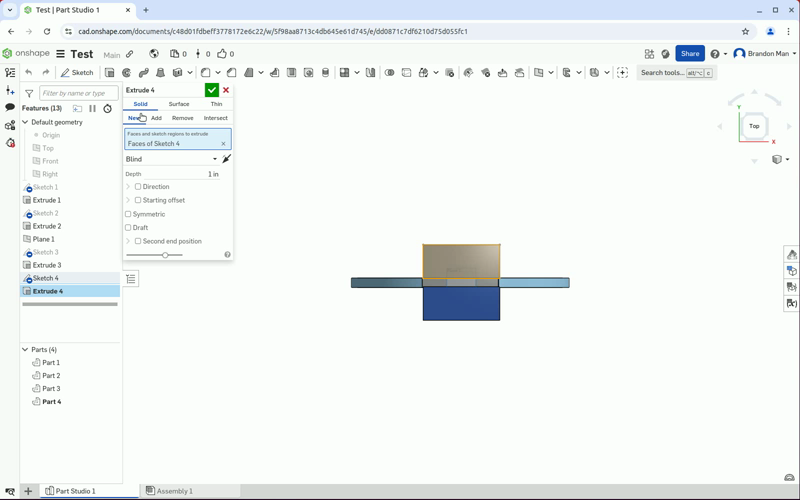
mouse_move(137, 120)
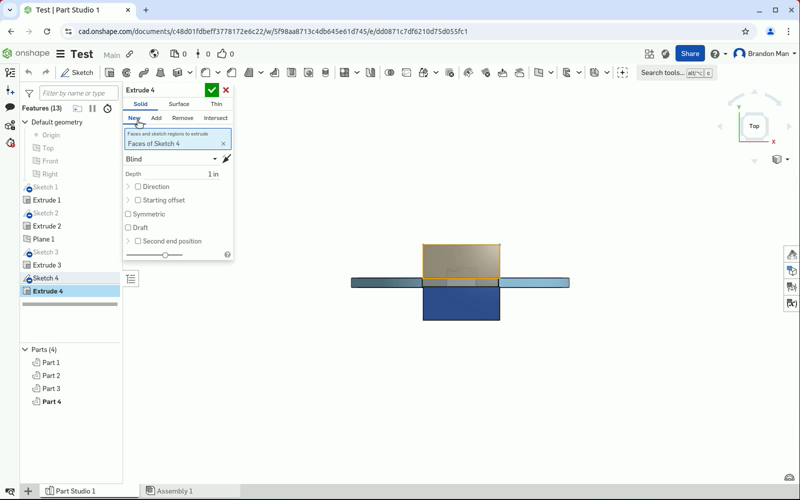
click(137, 120)
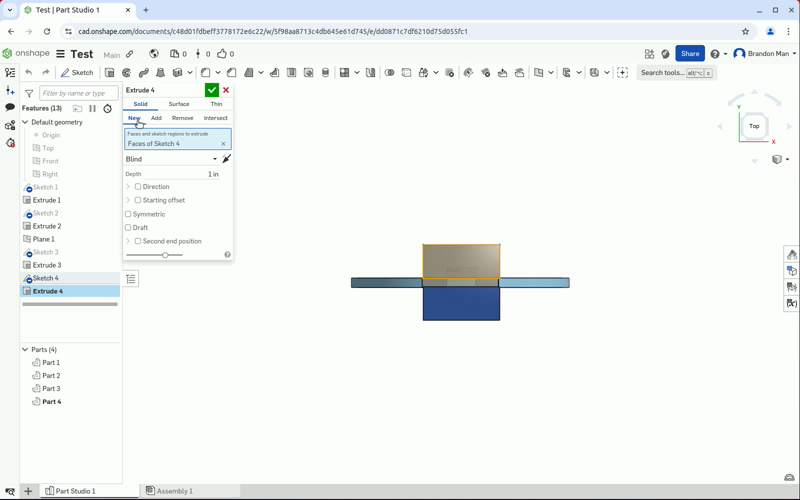
key(tab, 4)
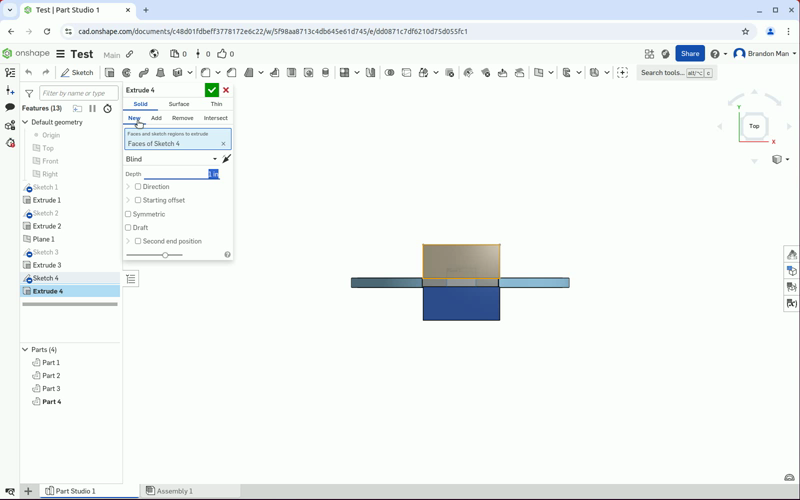
text(1.926)
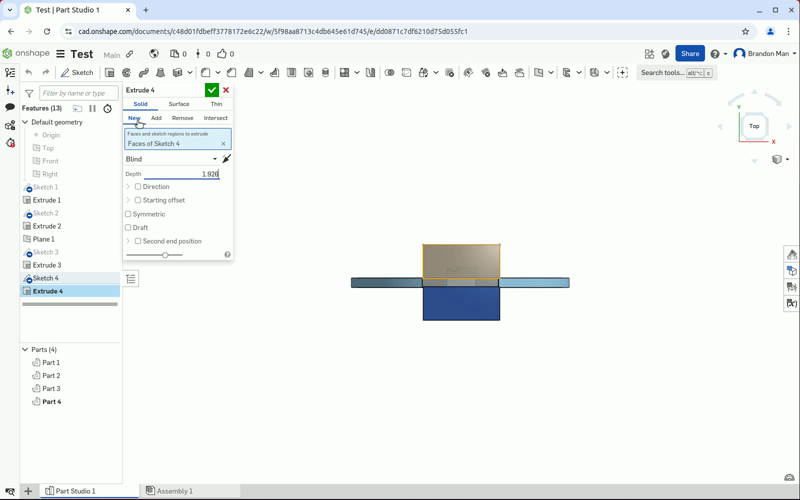
key(enter)
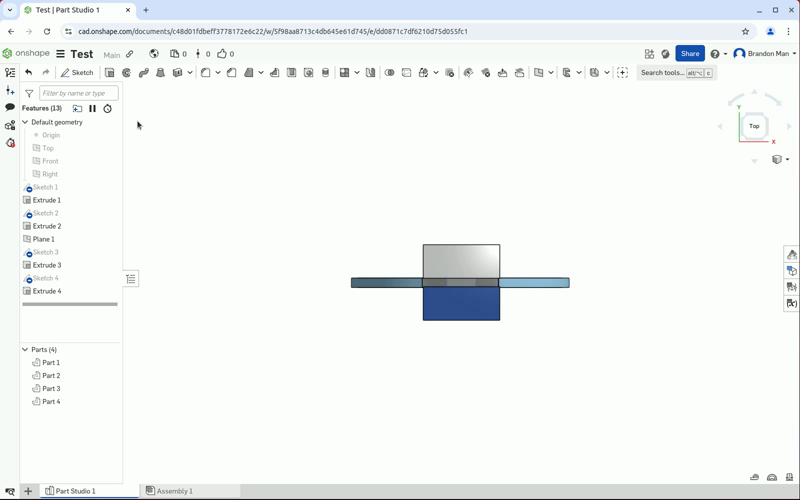
key(shift+h)
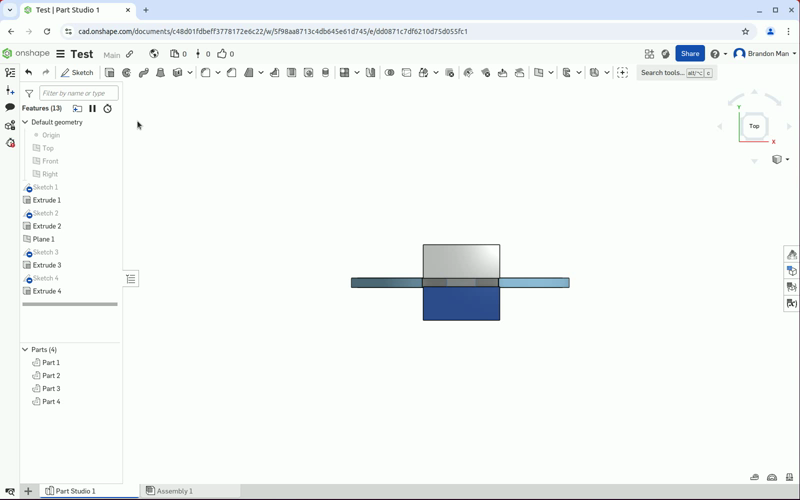
key(shift+h)
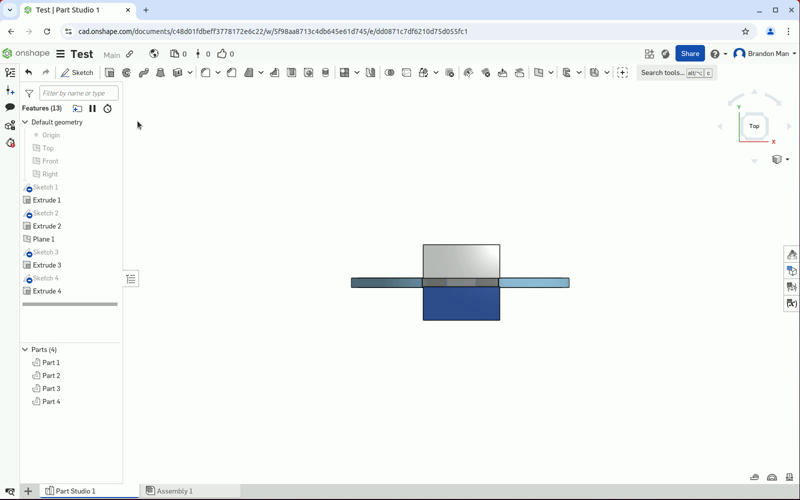
mouse_move(73, 189)
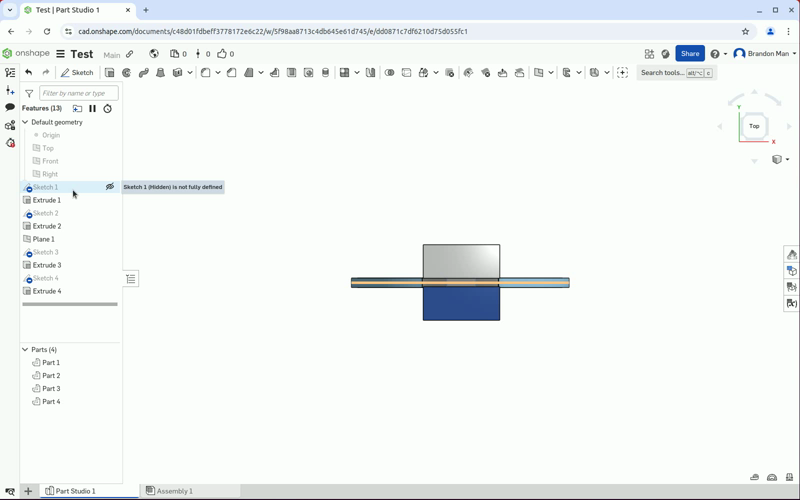
click(73, 189)
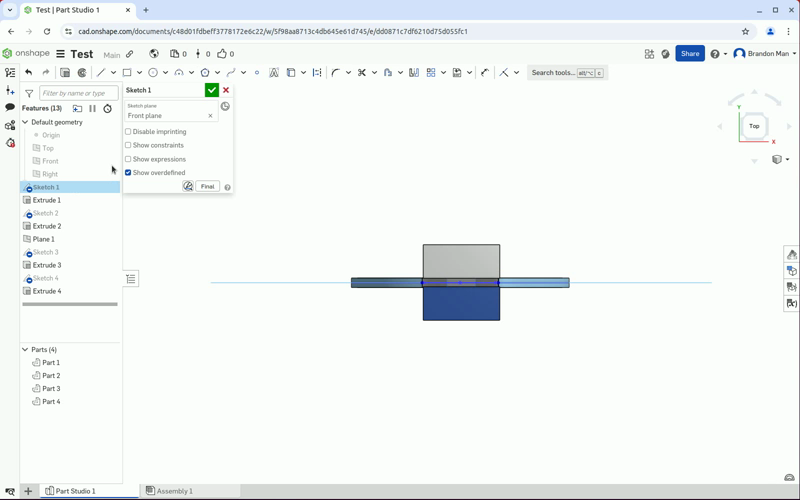
mouse_move(229, 92)
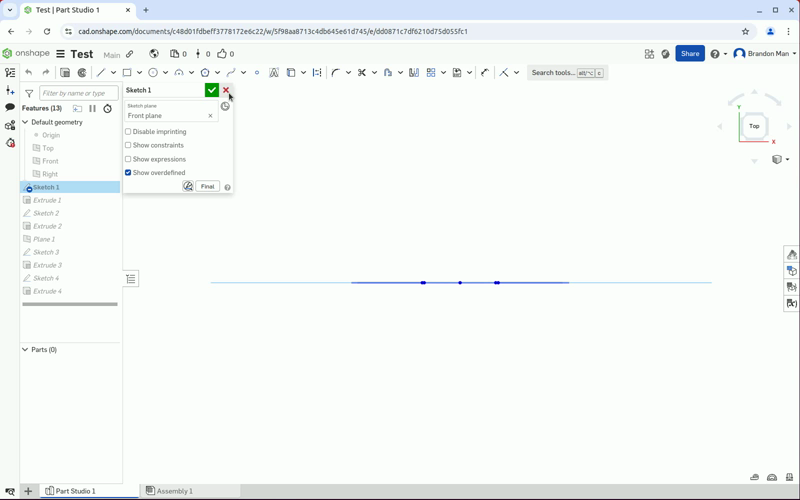
click(229, 92)
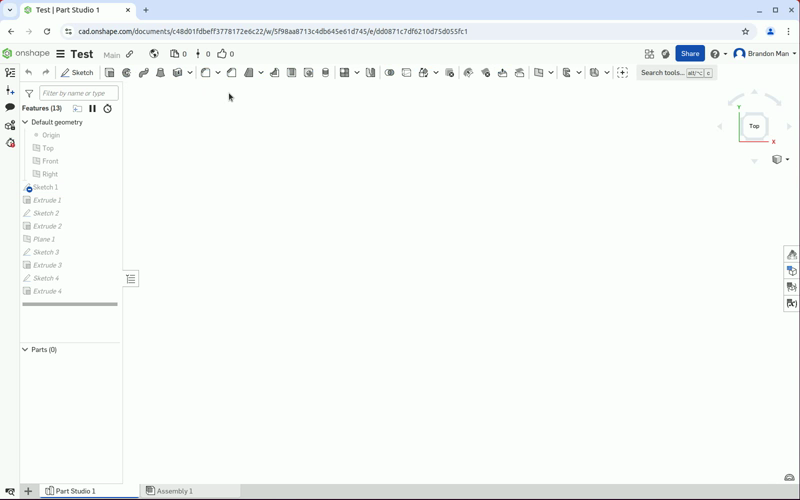
key(shift+s)
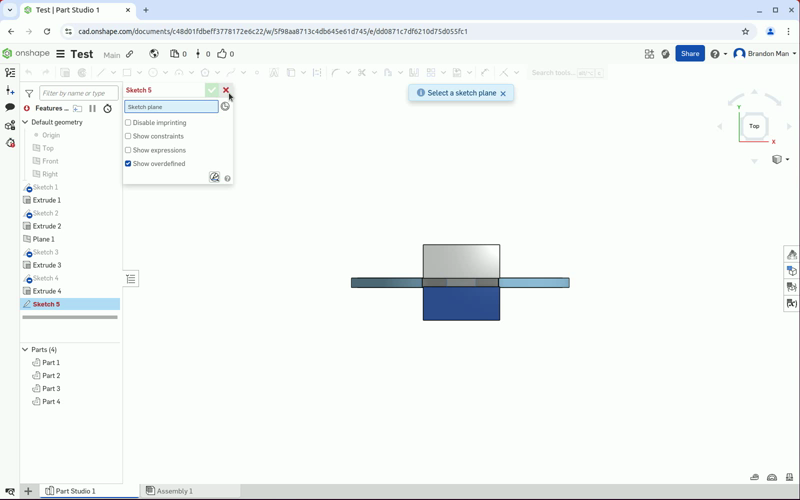
mouse_move(73, 241)
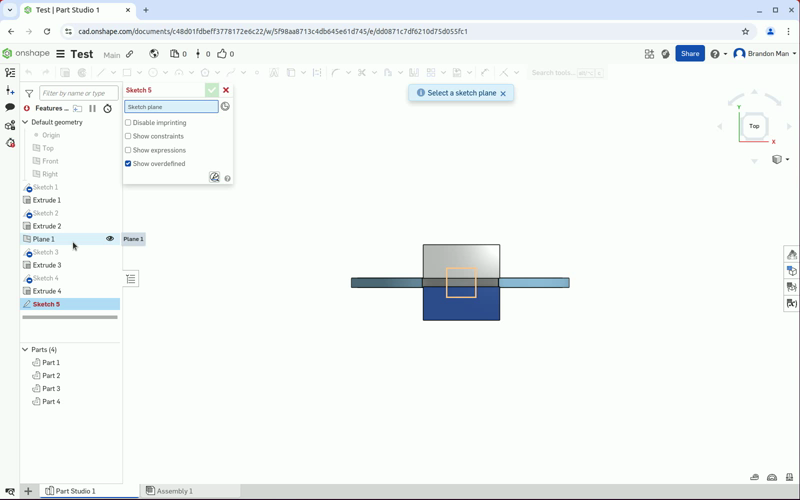
click(73, 241)
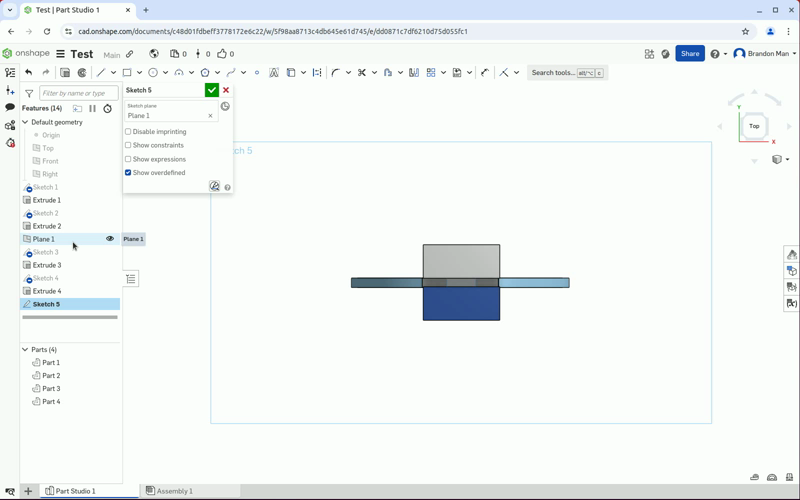
mouse_move(73, 352)
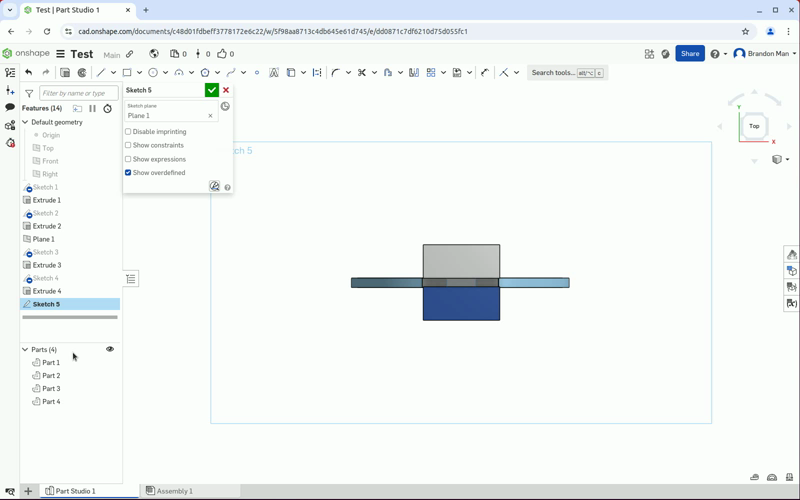
key(y)
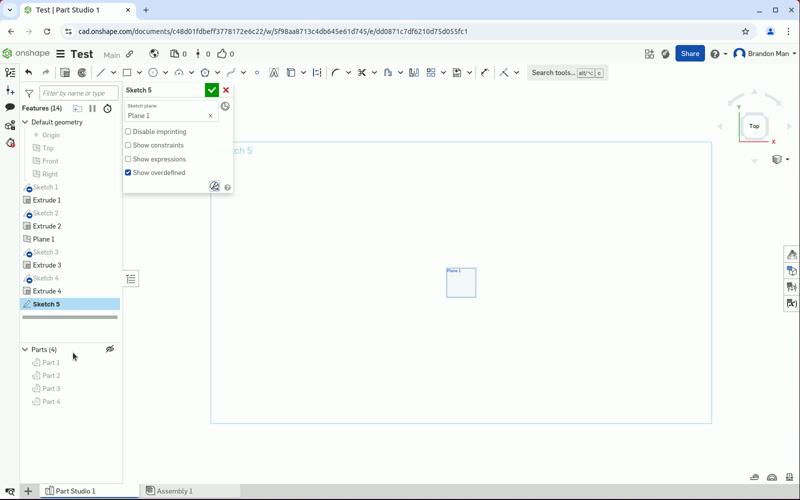
key(l)
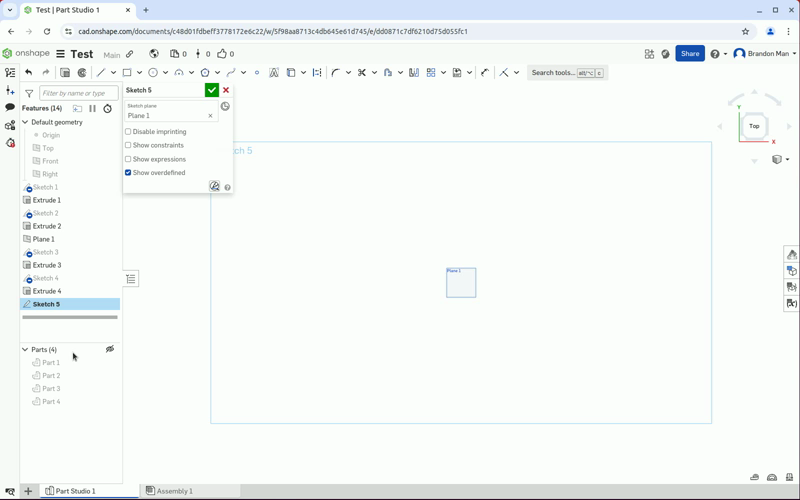
key_down(shift)
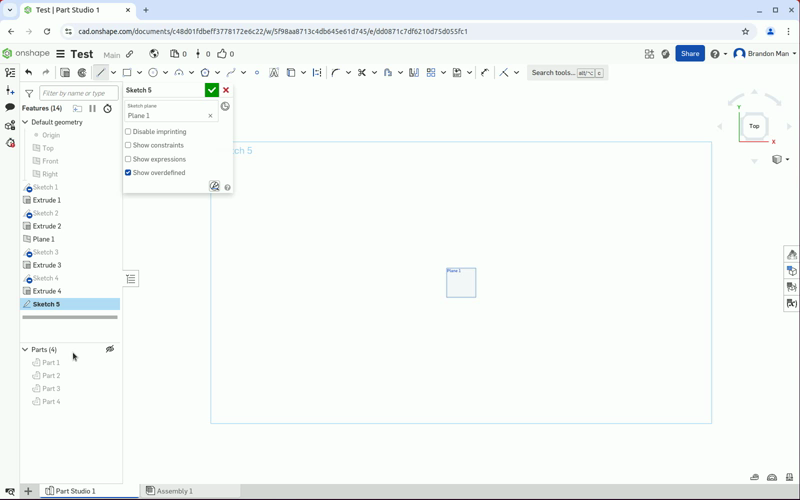
mouse_move(423, 287)
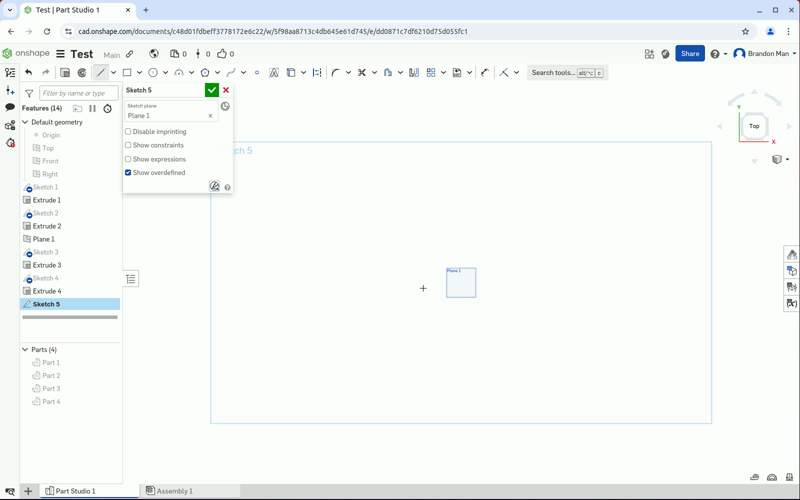
click(423, 287)
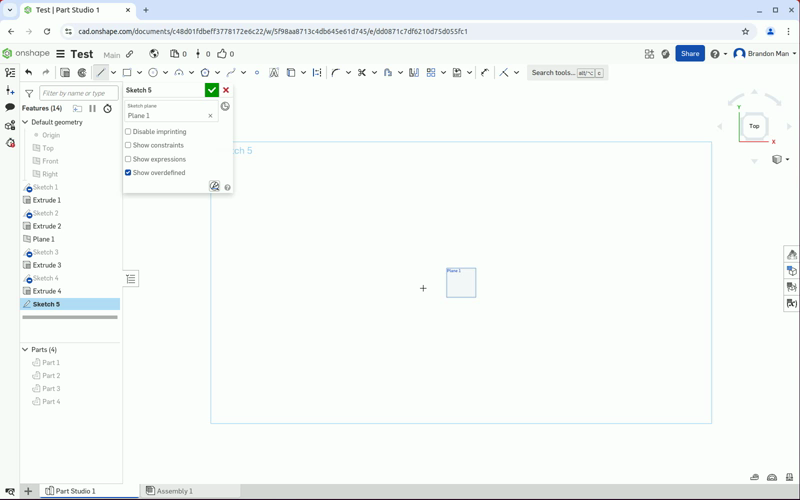
key_up(shift)
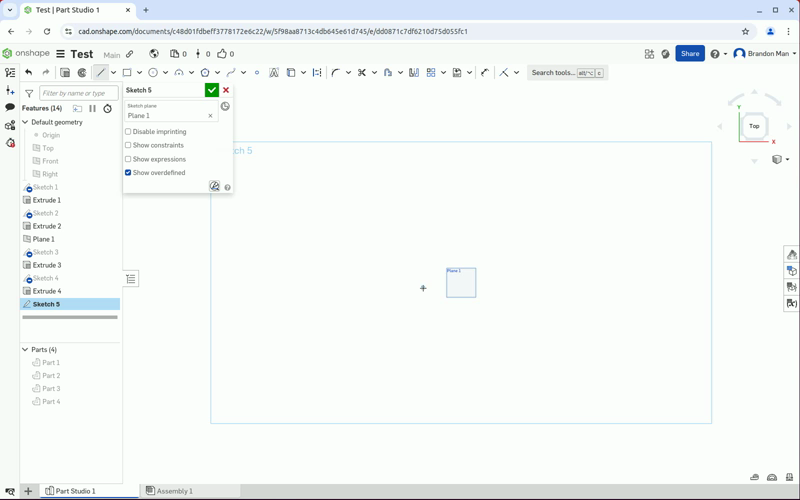
key_down(shift)
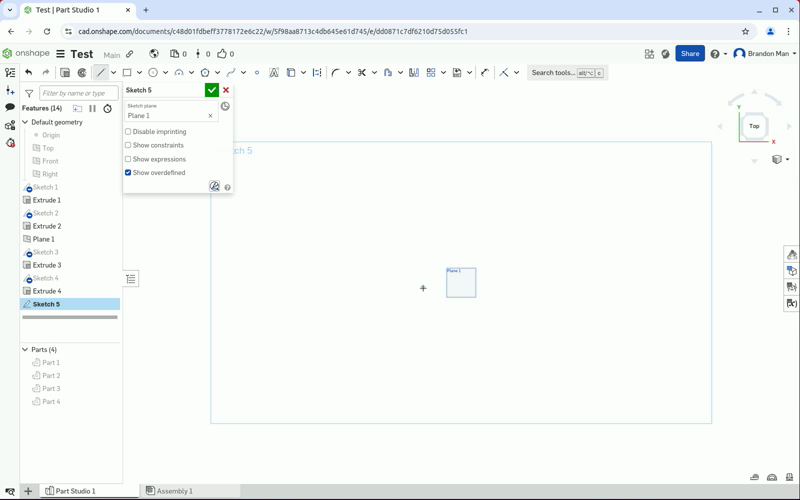
mouse_move(499, 287)
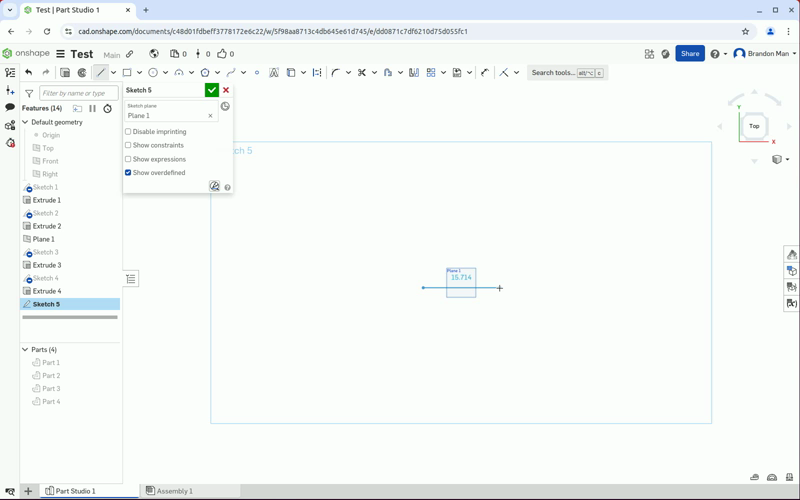
click(499, 287)
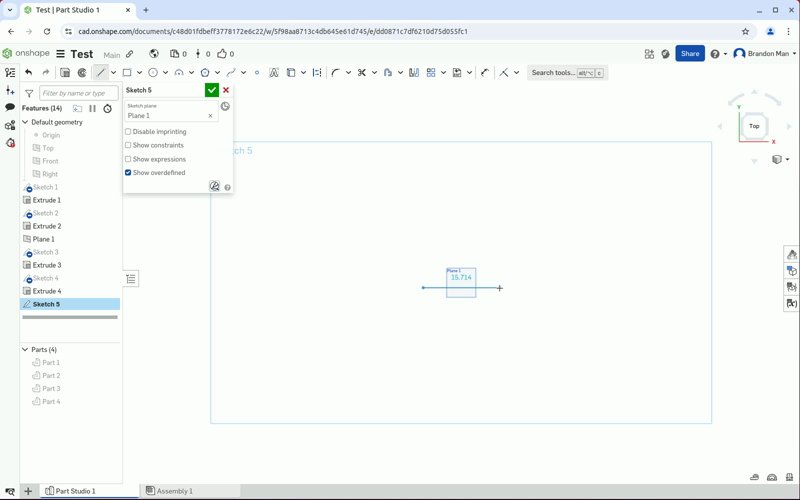
key_up(shift)
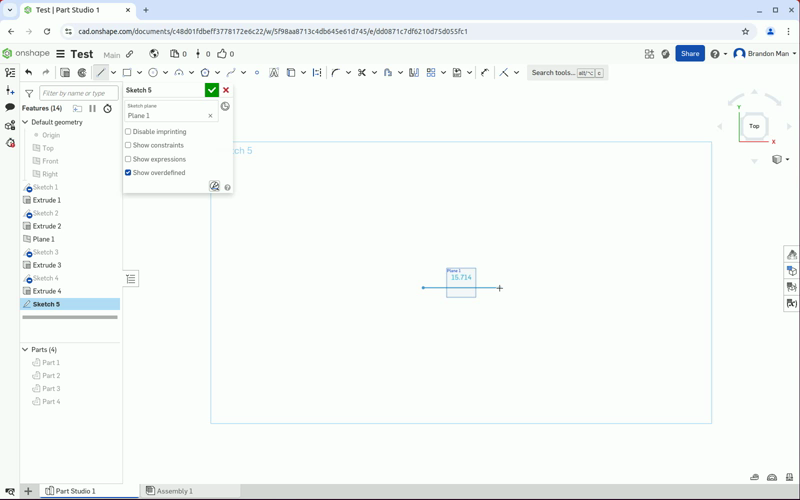
key_down(shift)
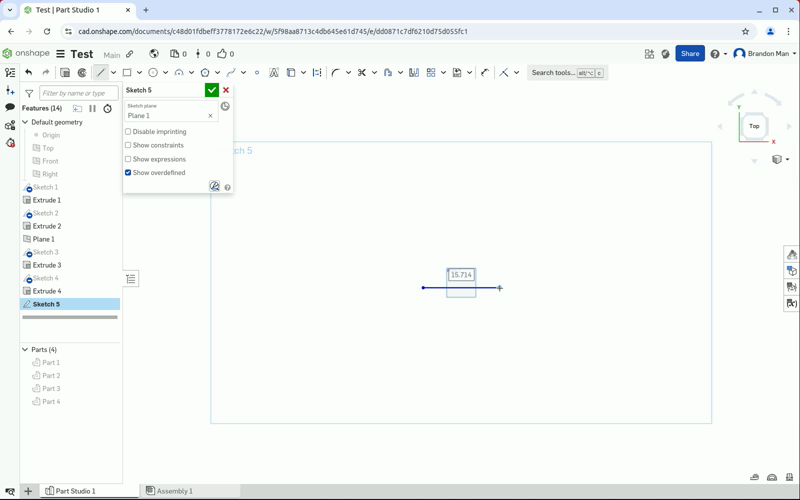
mouse_move(529, 287)
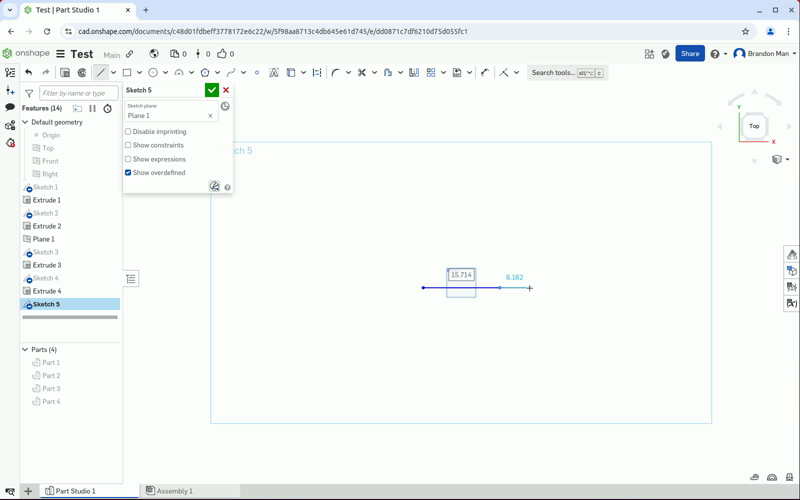
mouse_move(499, 278)
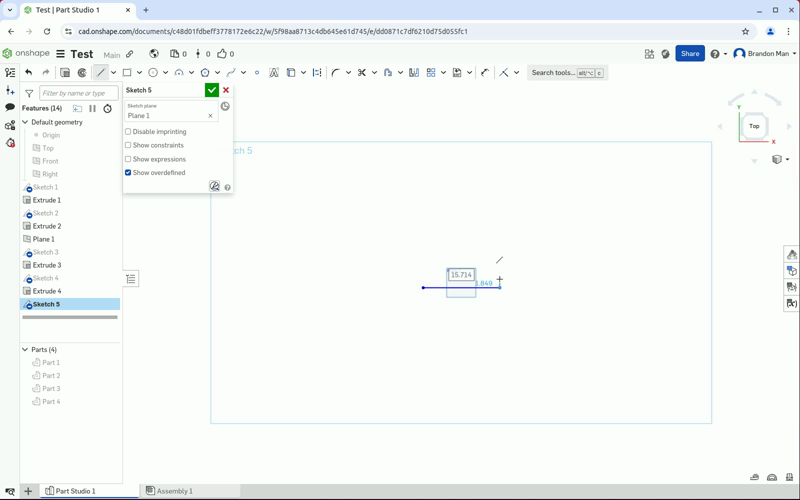
click(499, 278)
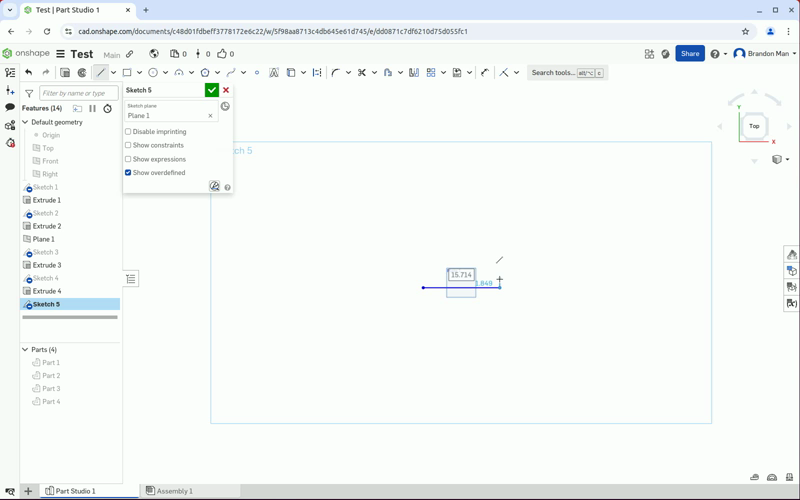
key_up(shift)
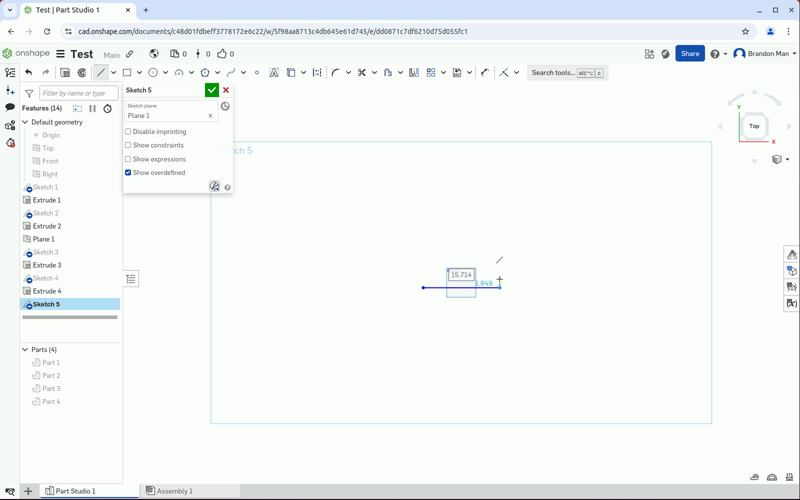
key_down(shift)
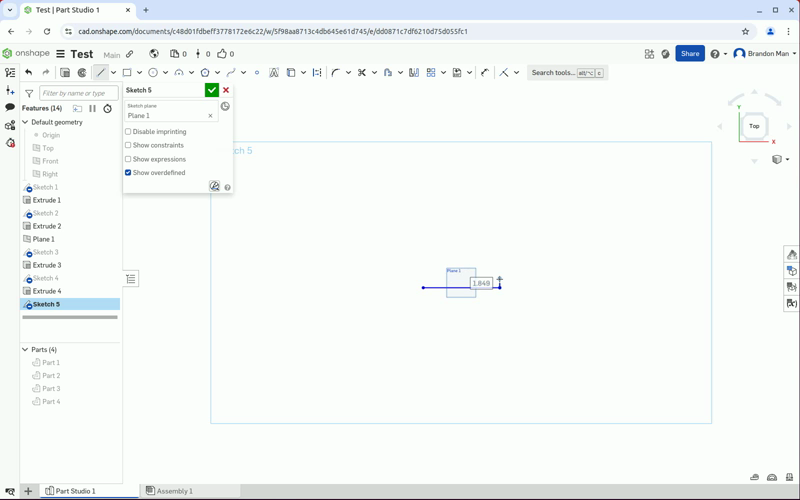
mouse_move(423, 278)
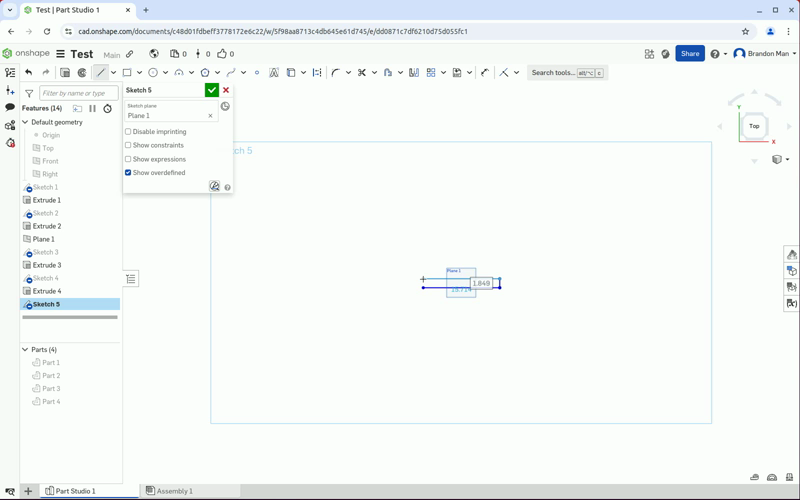
click(423, 278)
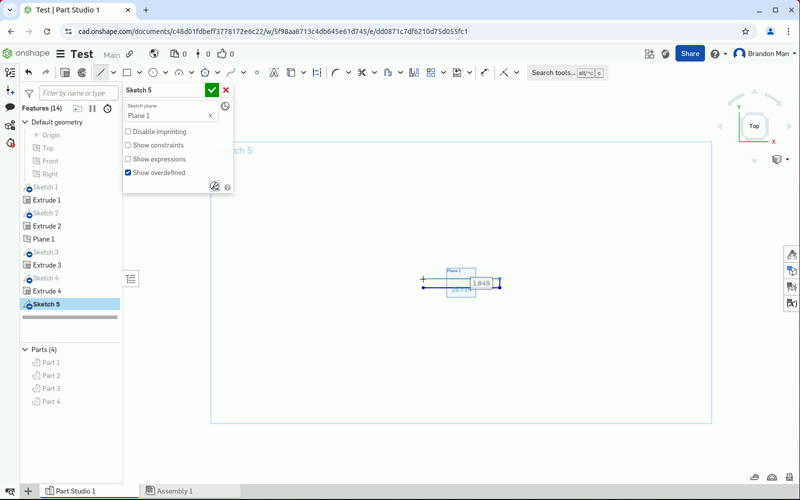
key_up(shift)
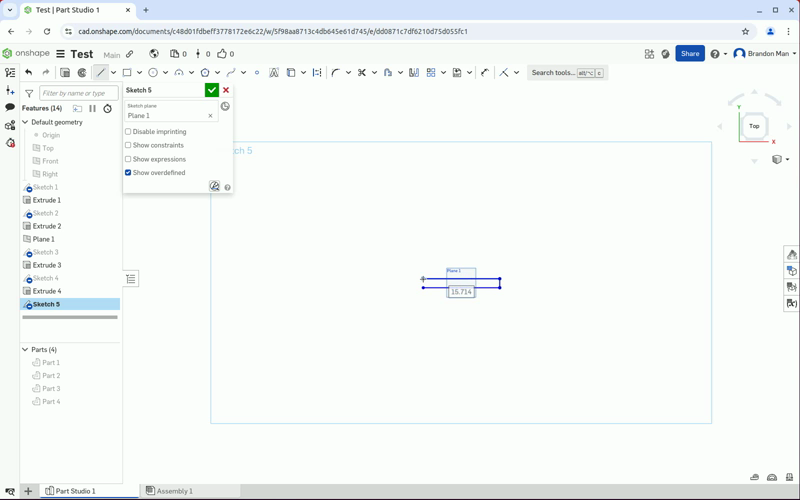
mouse_move(453, 278)
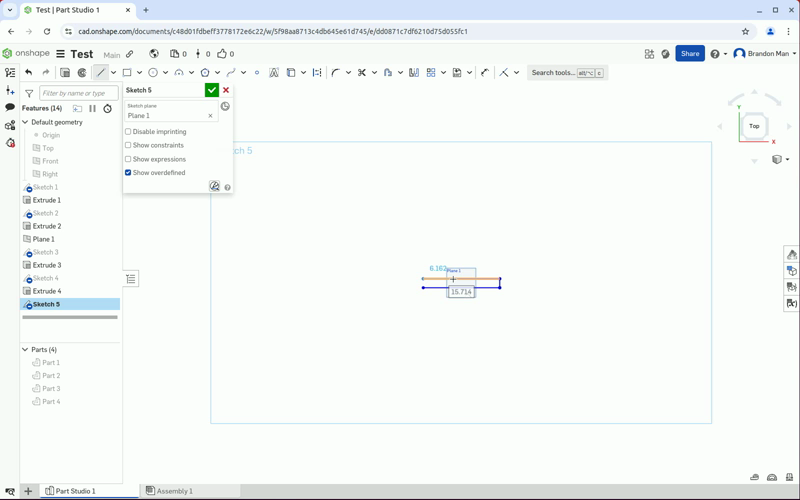
key_down(shift)
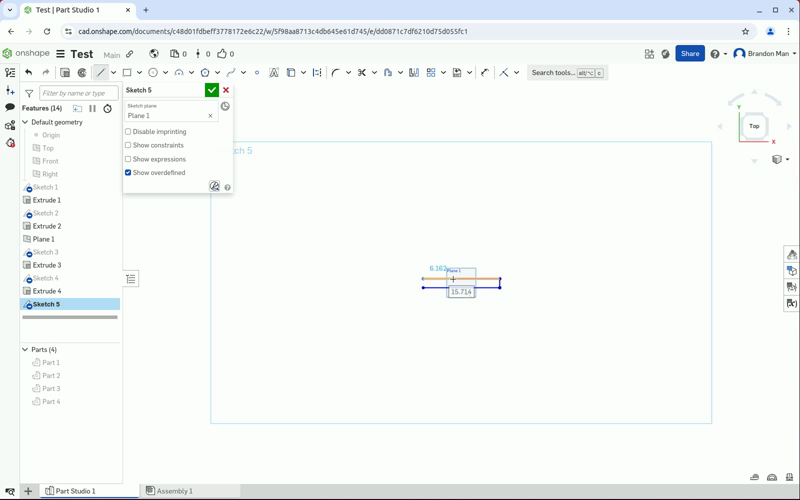
mouse_move(423, 287)
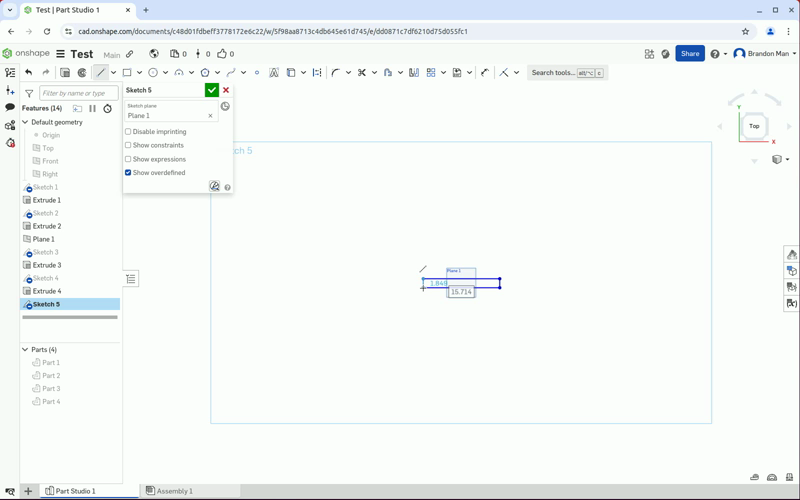
key_up(shift)
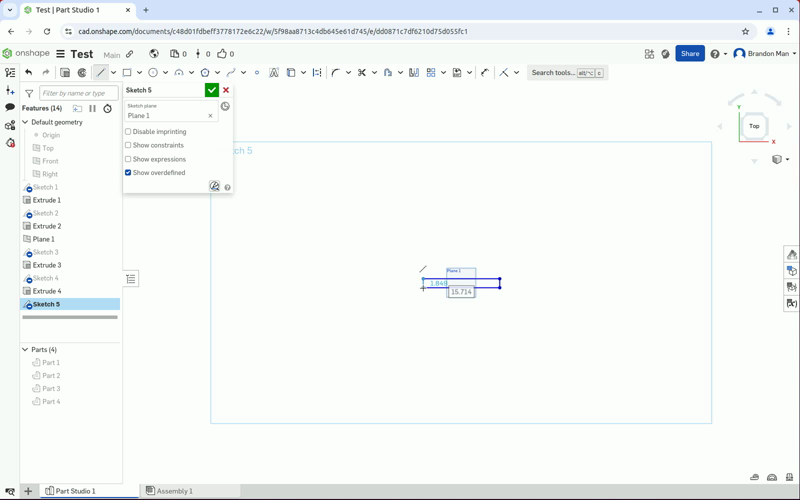
click(423, 287)
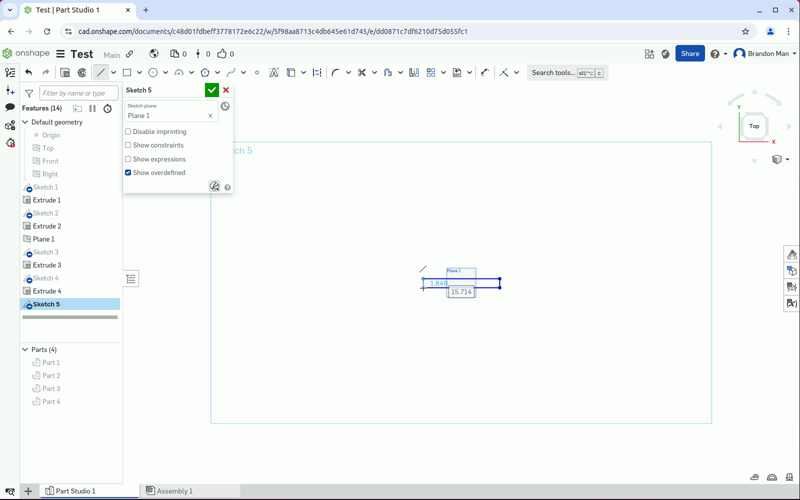
key(esc)
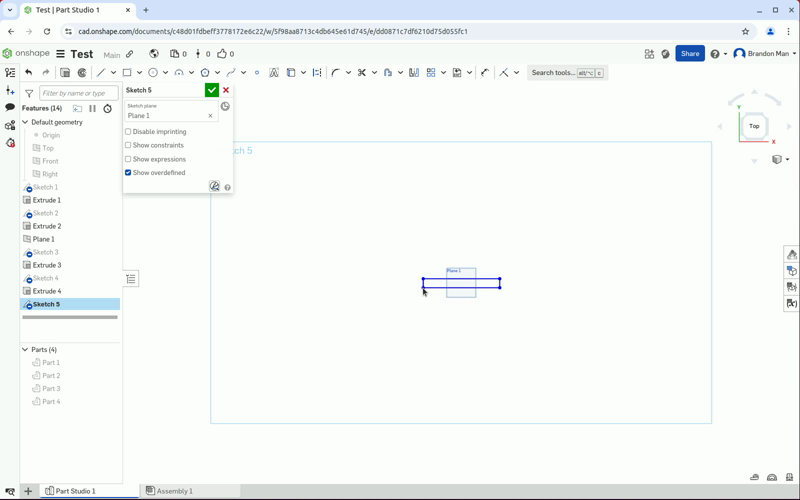
mouse_move(492, 282)
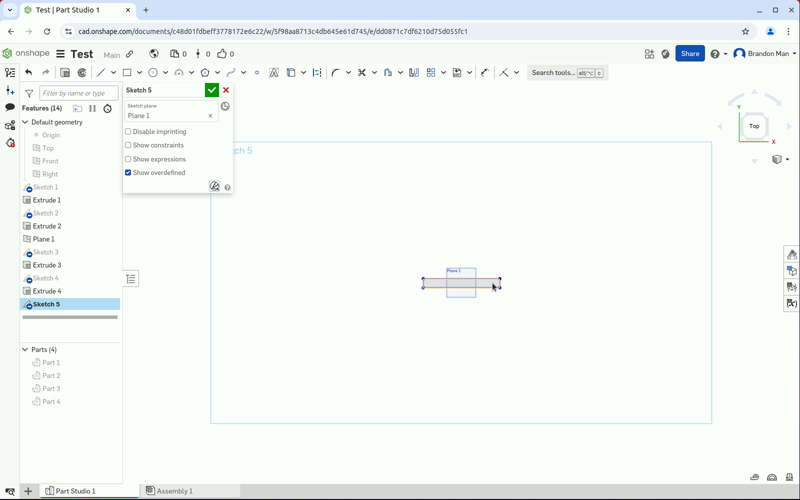
scroll(6)
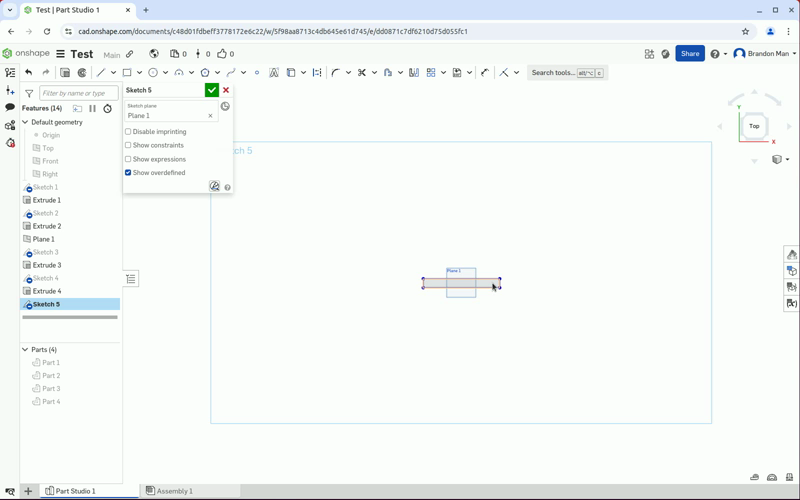
scroll(6)
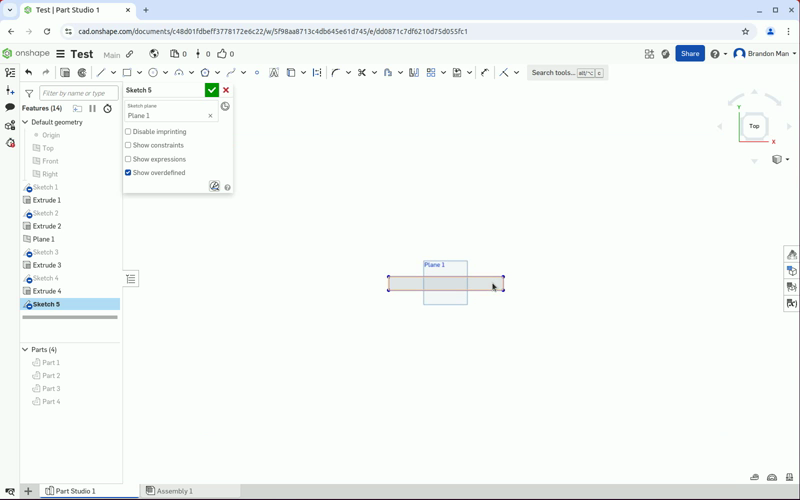
scroll(6)
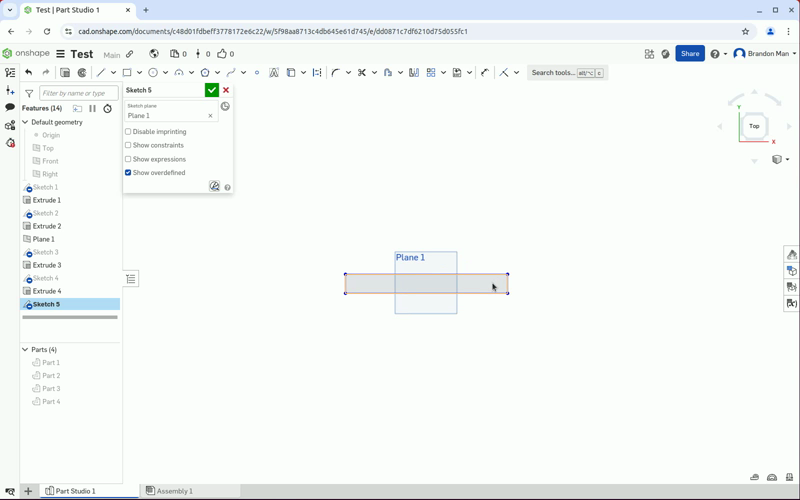
scroll(6)
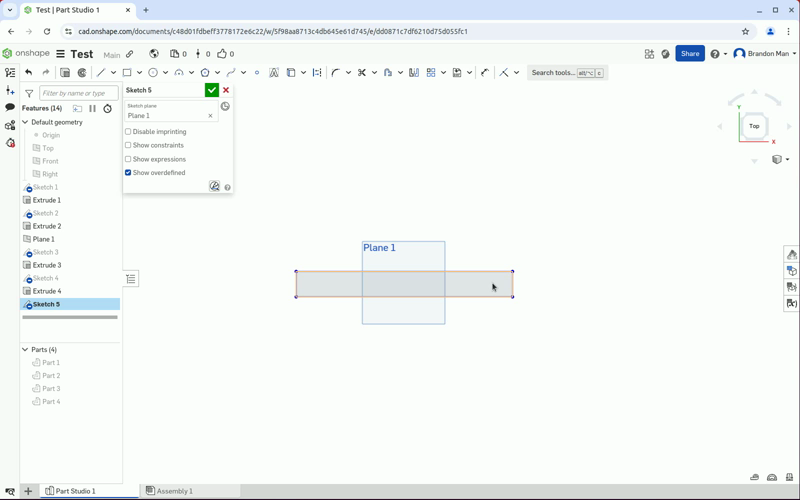
scroll(6)
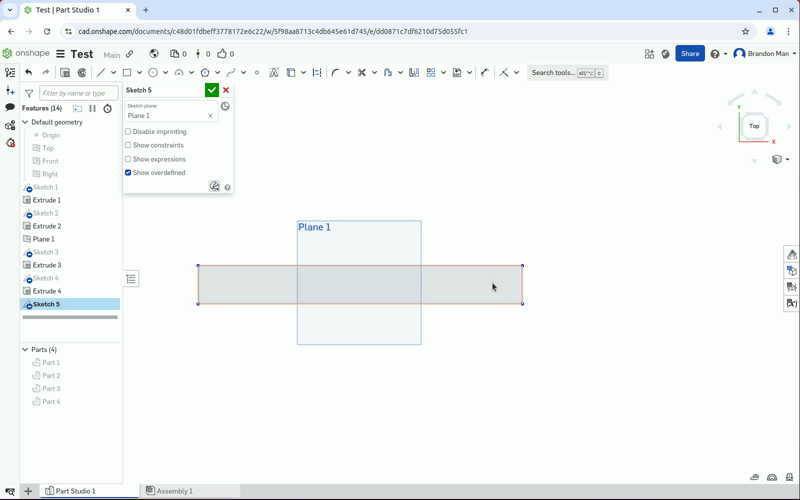
scroll(6)
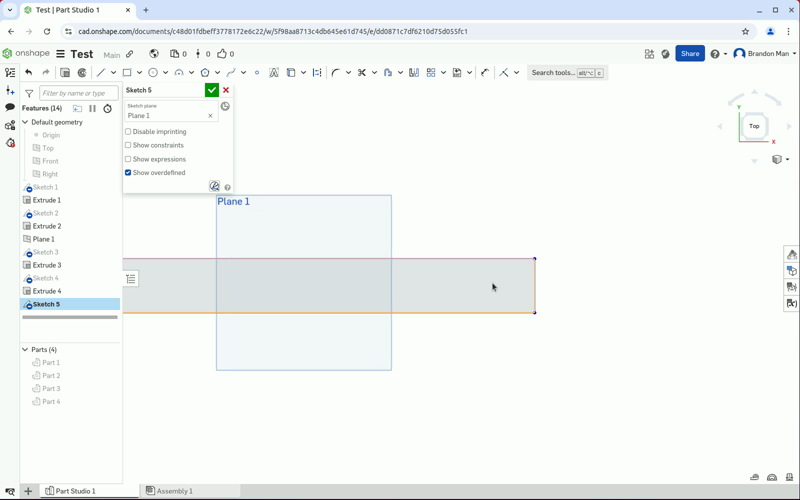
scroll(6)
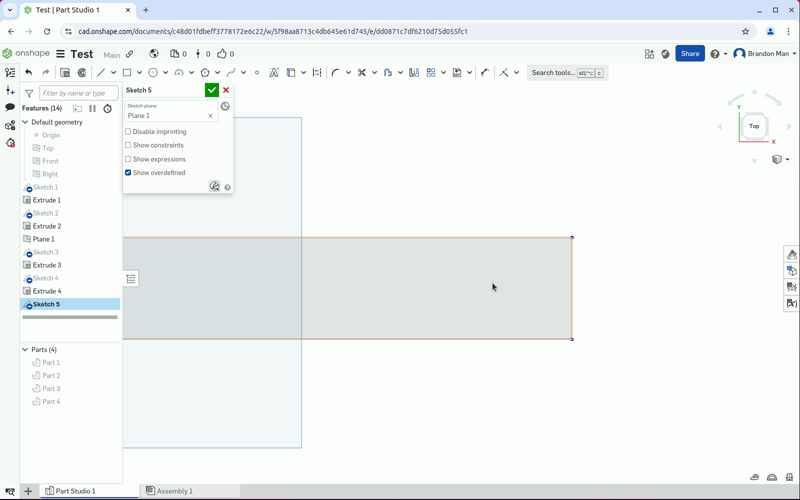
click(492, 282)
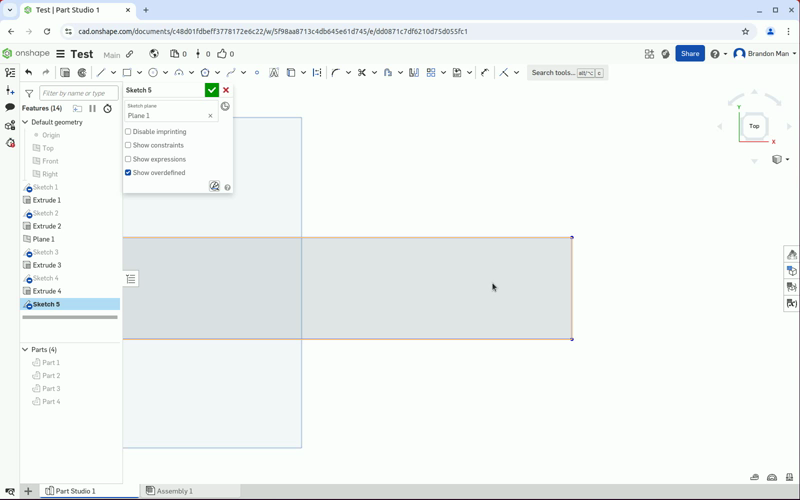
scroll(-6)
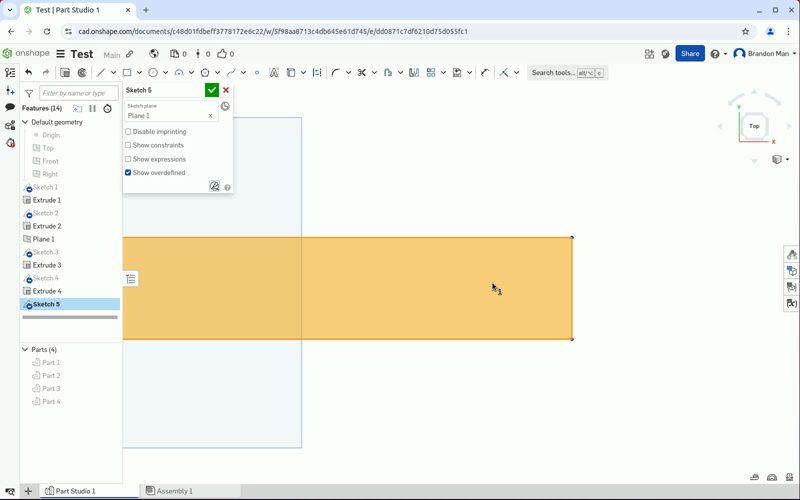
scroll(-6)
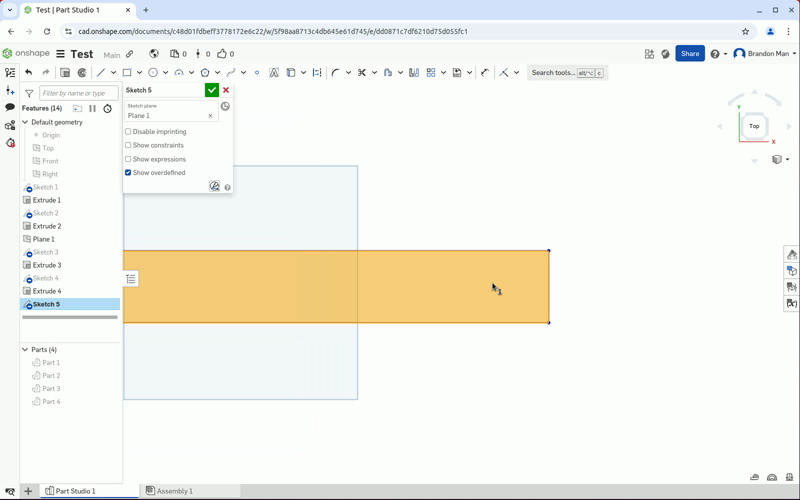
scroll(-6)
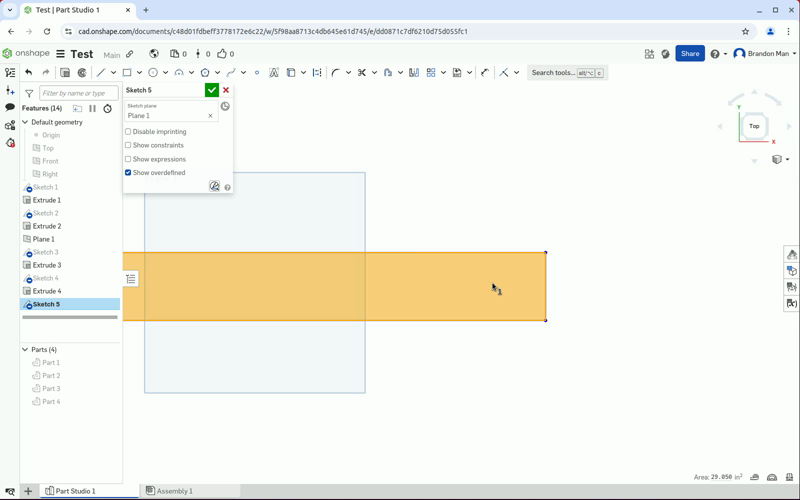
scroll(-6)
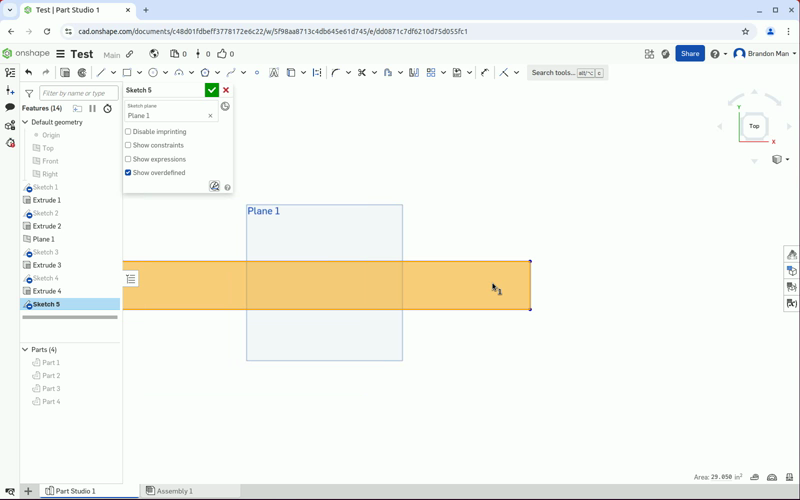
scroll(-6)
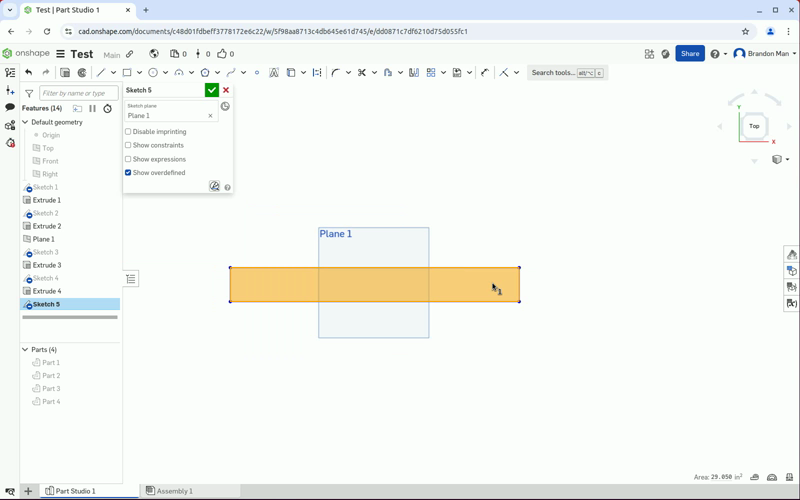
scroll(-6)
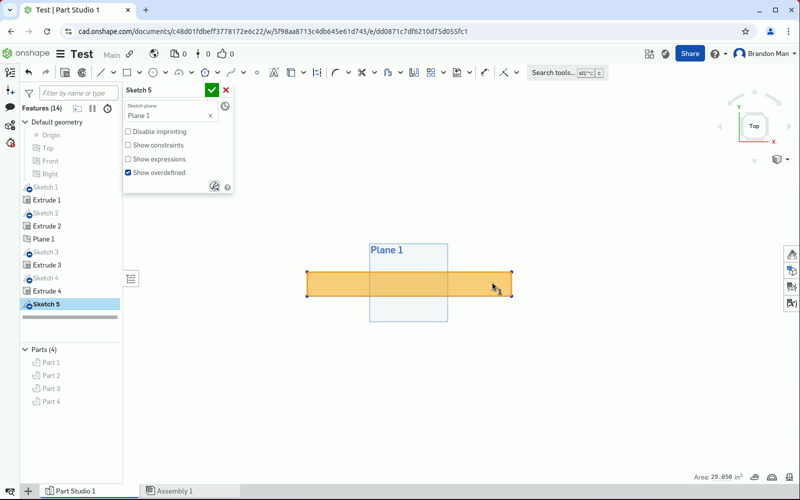
scroll(-6)
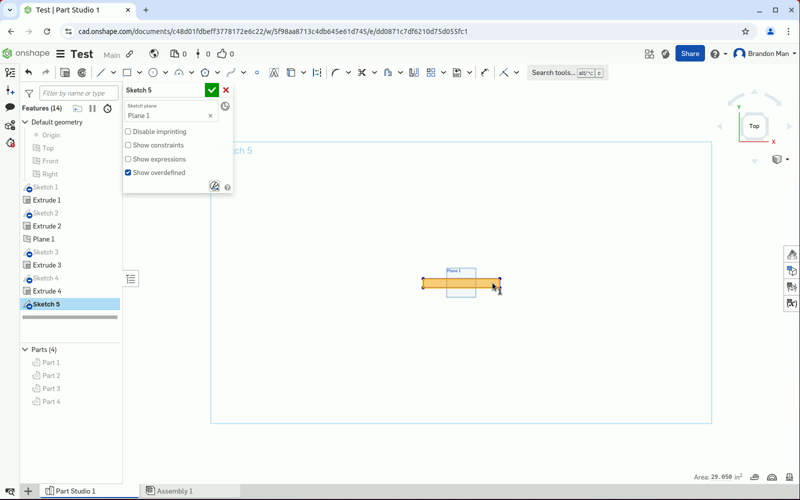
mouse_move(73, 352)
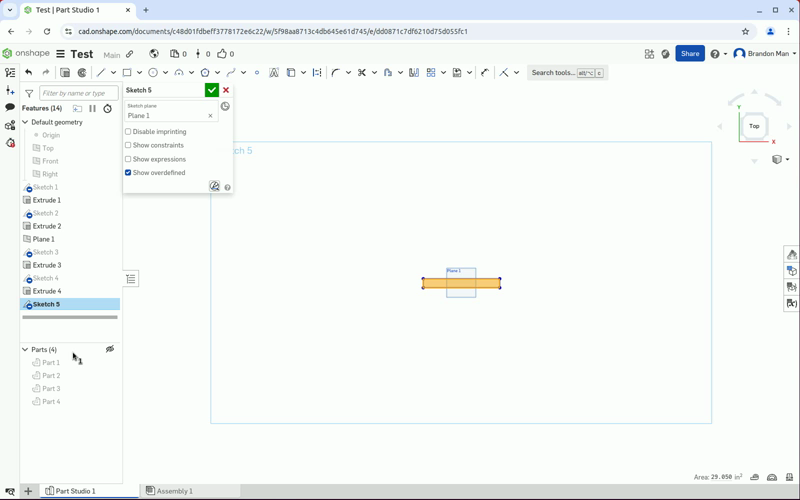
key(shift+y)
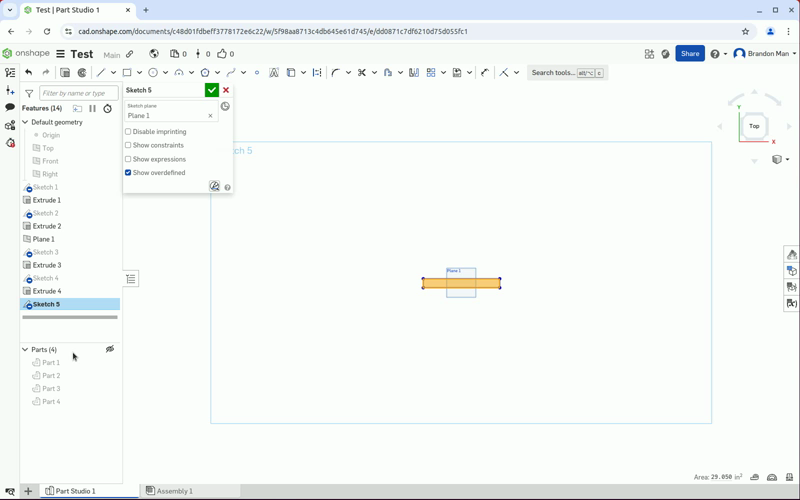
key(shift+e)
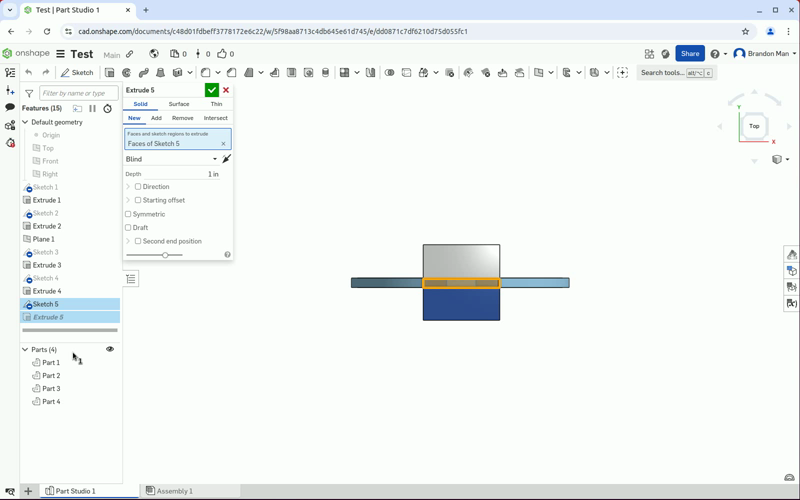
mouse_move(143, 106)
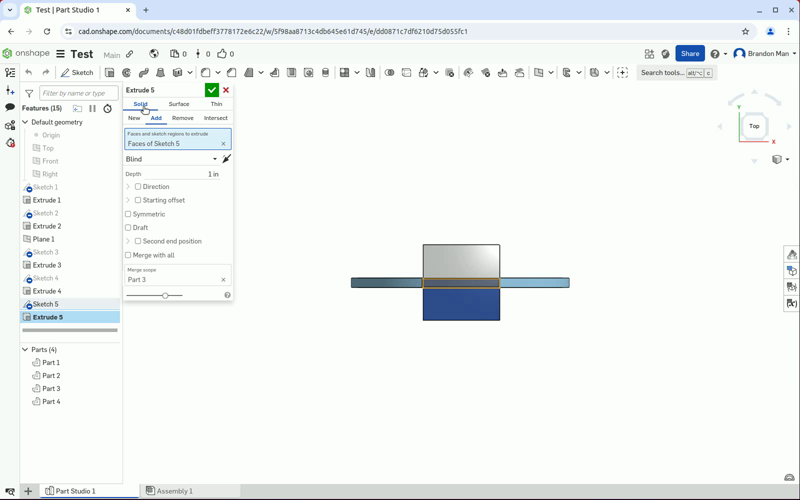
click(143, 106)
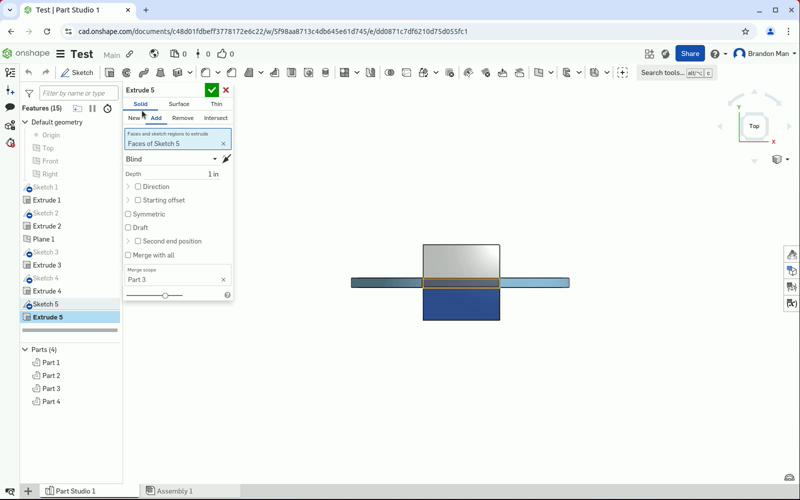
mouse_move(137, 120)
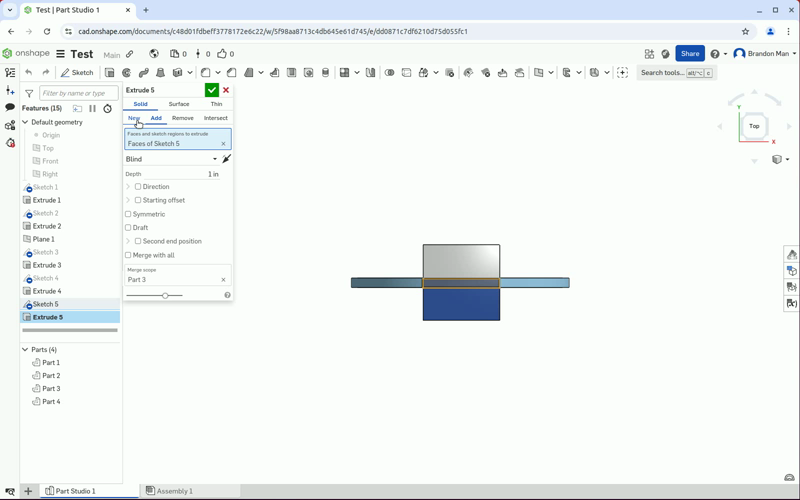
click(137, 120)
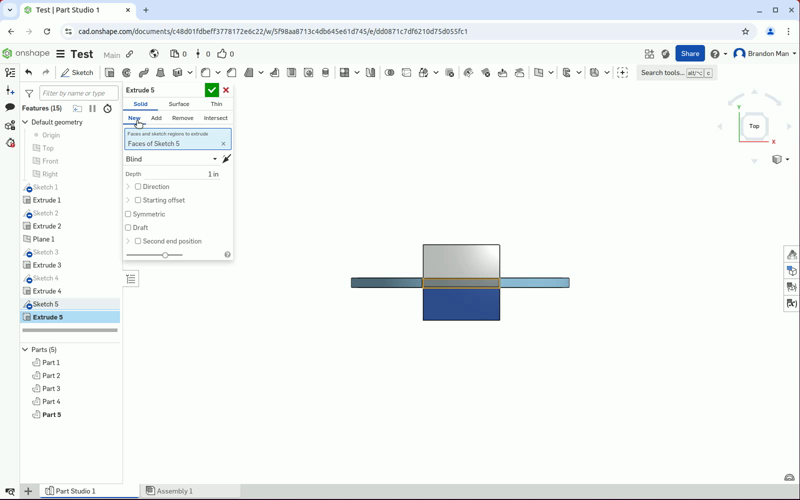
key(tab, 4)
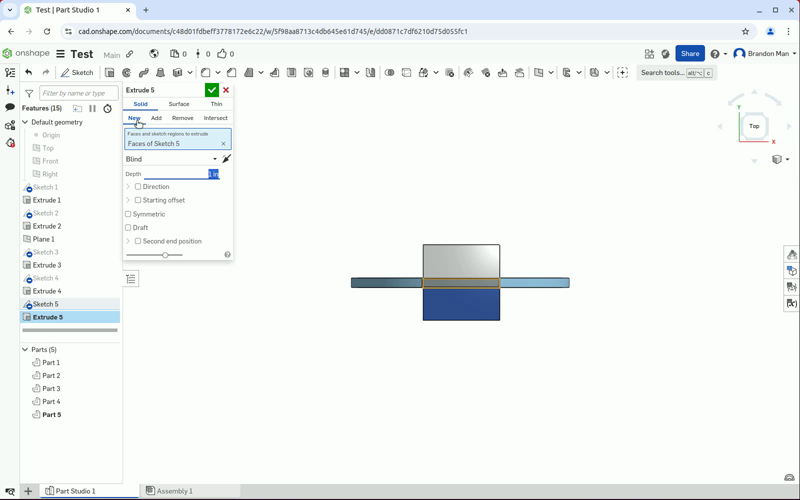
text(1.926)
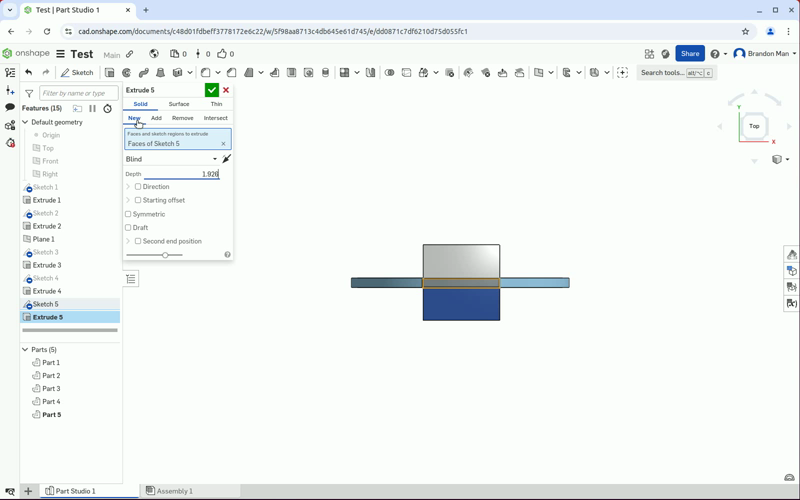
key(enter)
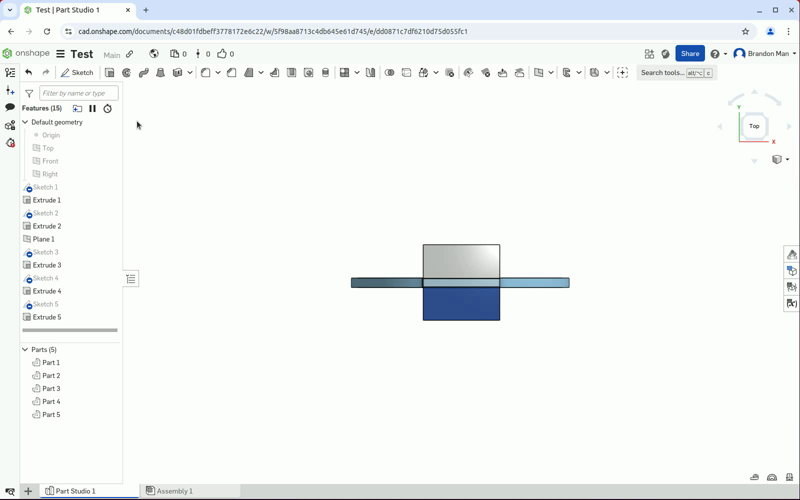
key(shift+h)
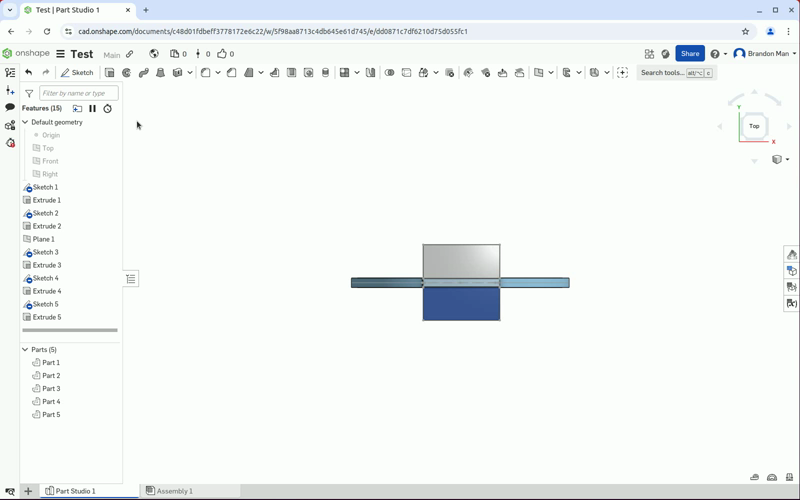
key(shift+h)
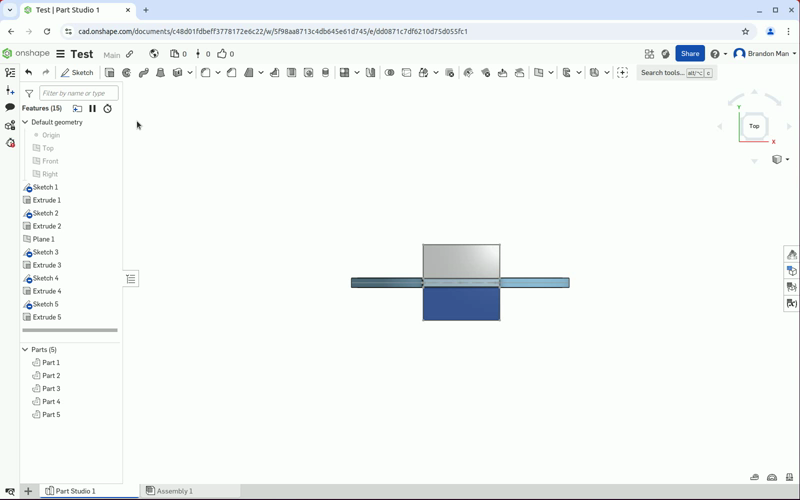
key(shift+7)
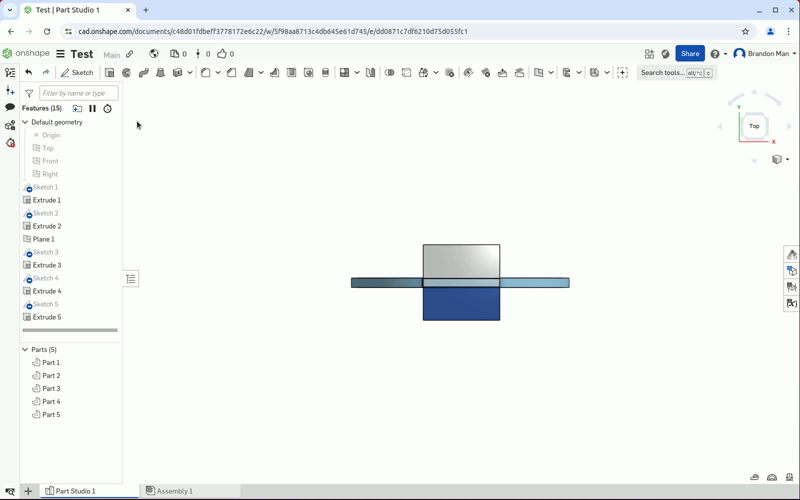
key(up, 3)
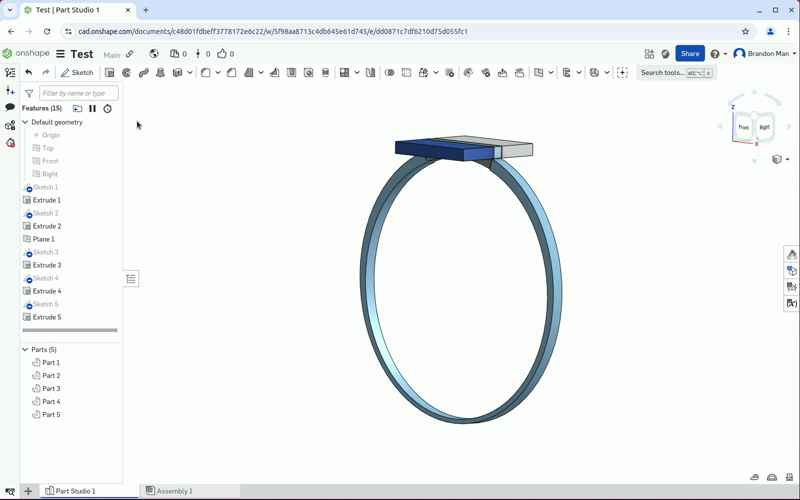
key(left, 3)
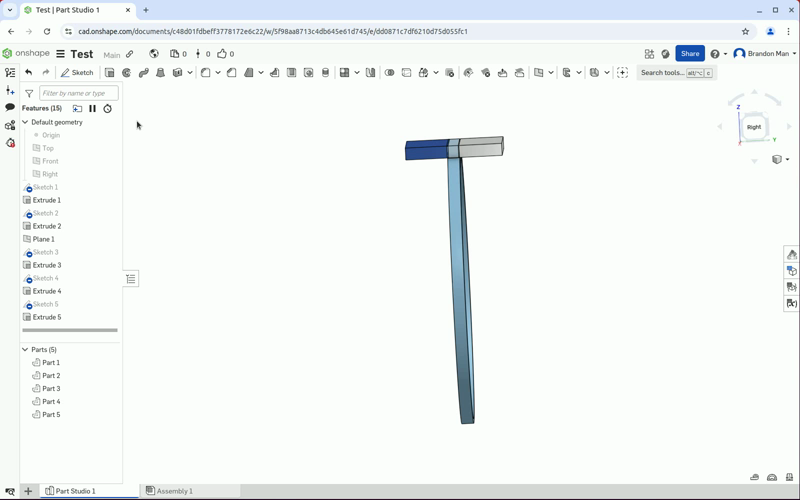
key(right, 3)
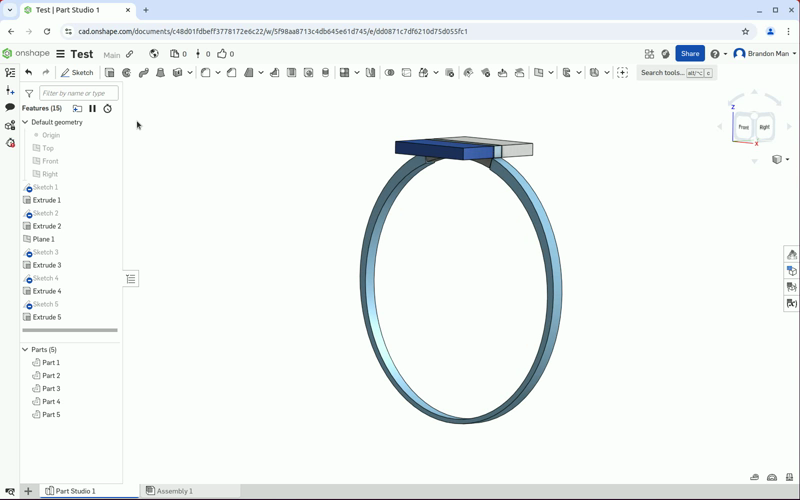
key(down, 3)
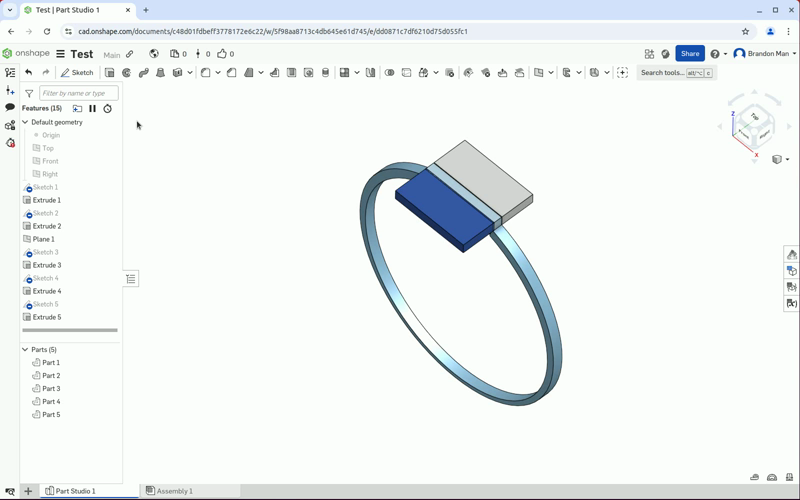
mouse_move(73, 189)
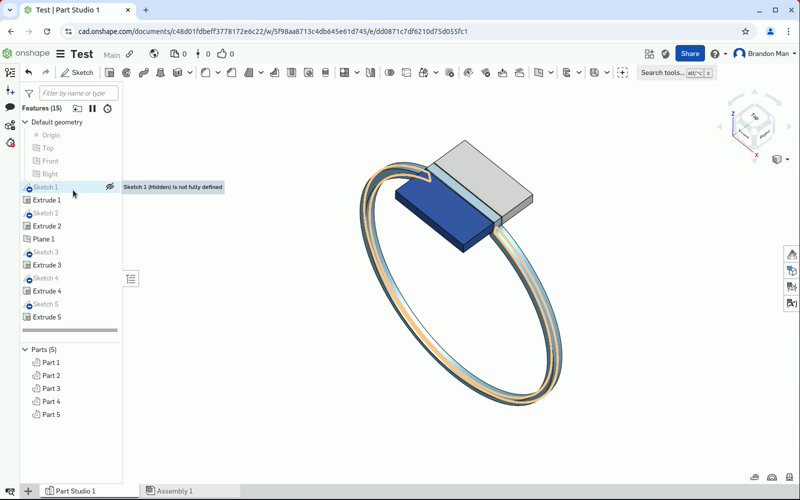
click(73, 189)